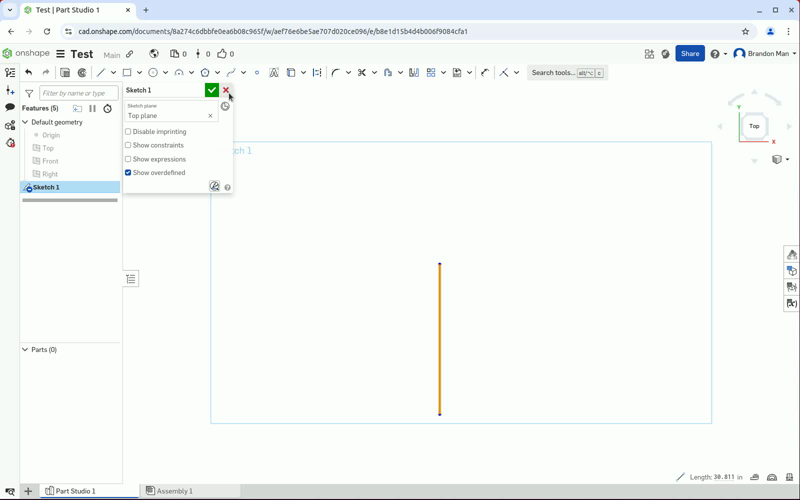
key(shift+h)
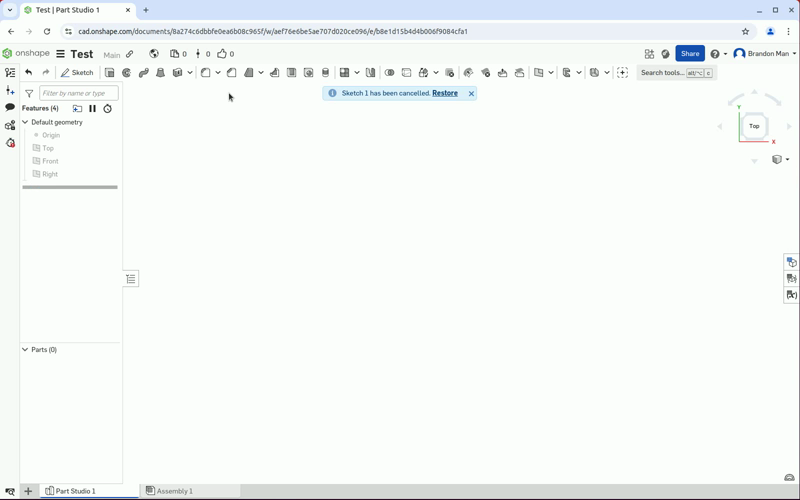
mouse_move(73, 352)
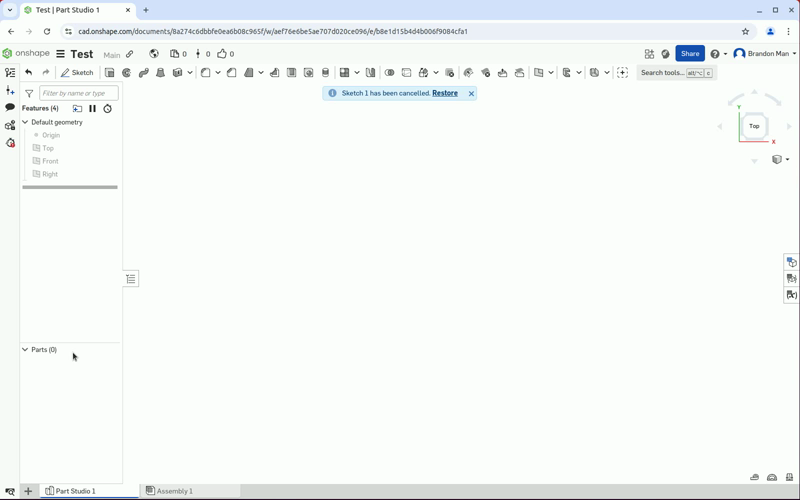
key(y)
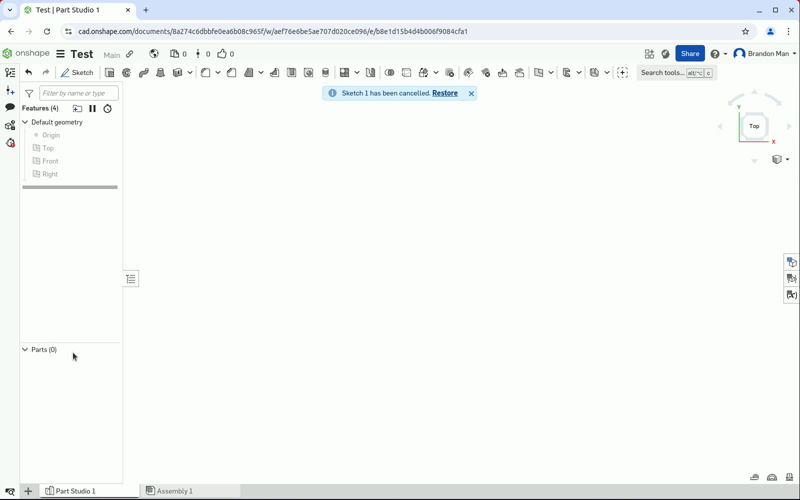
key(shift+p)
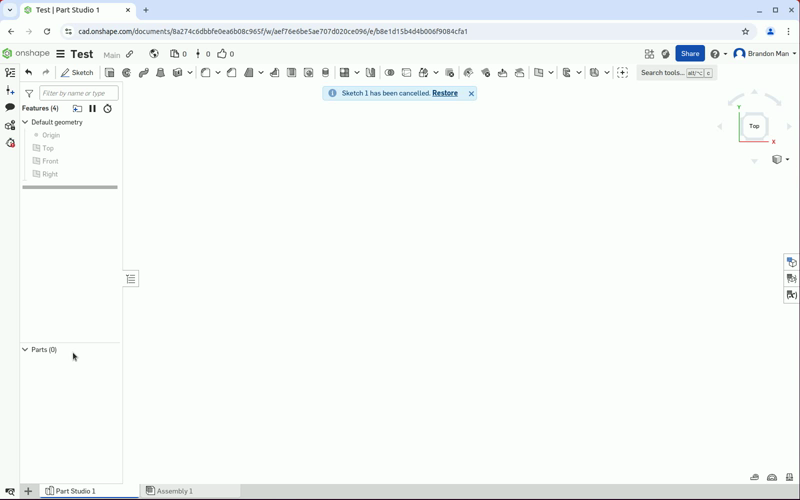
key(space)
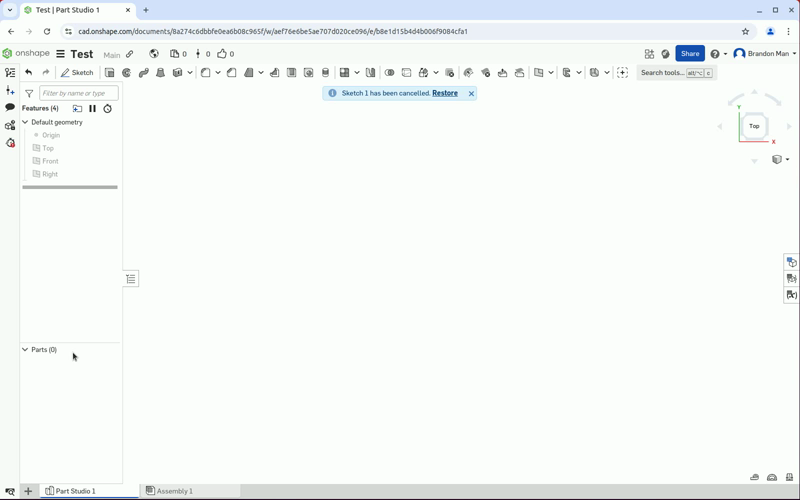
key_down(shift)
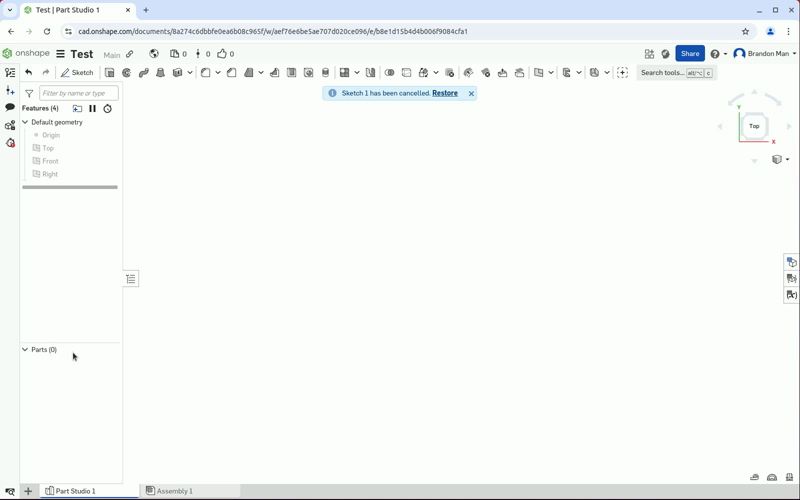
key(up)
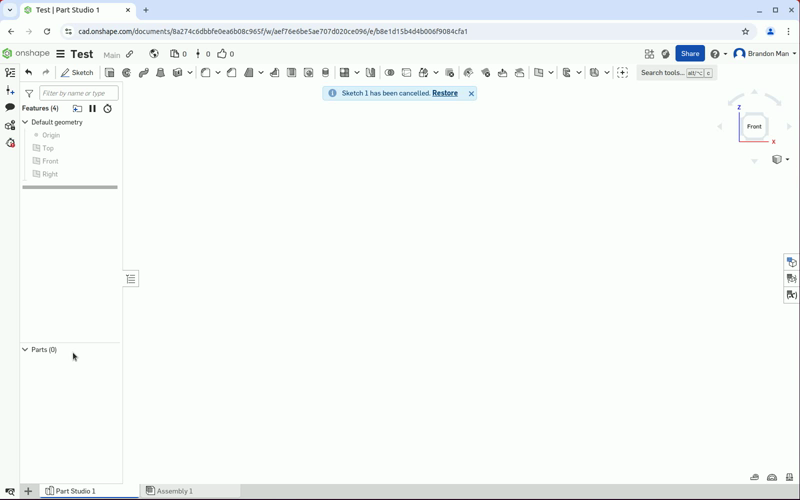
key_up(shift)
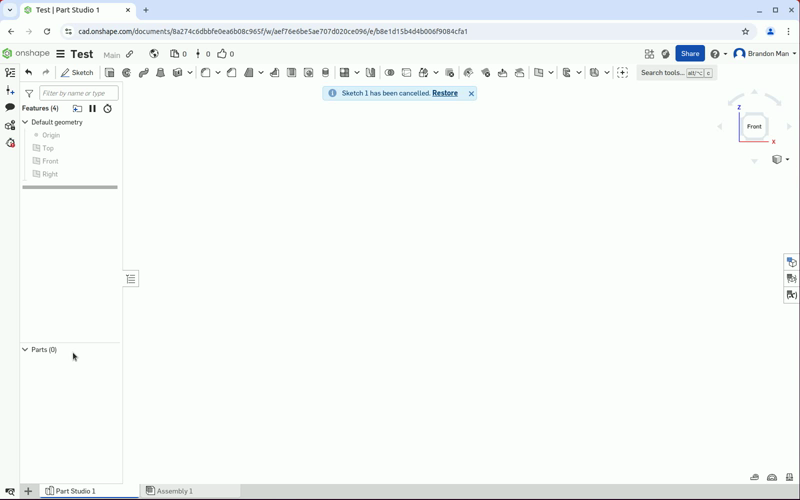
mouse_move(73, 352)
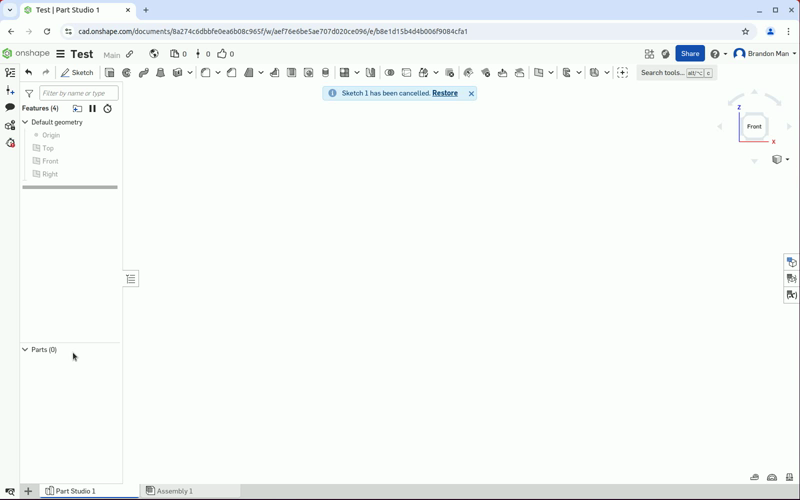
key(shift+y)
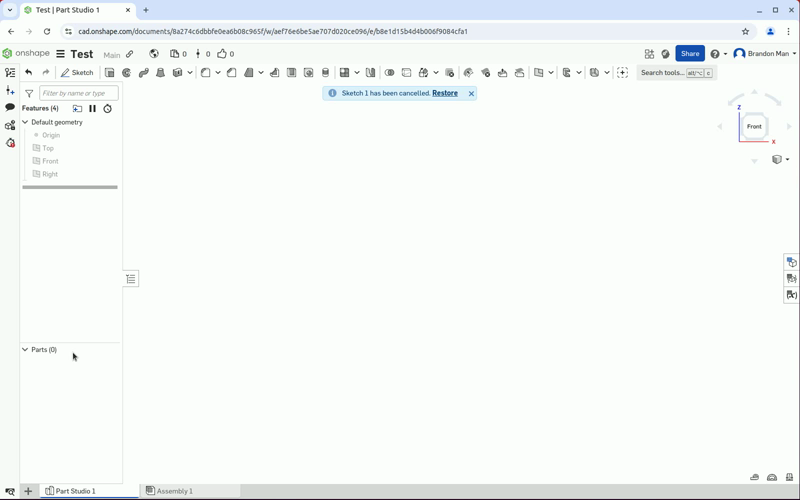
key(shift+s)
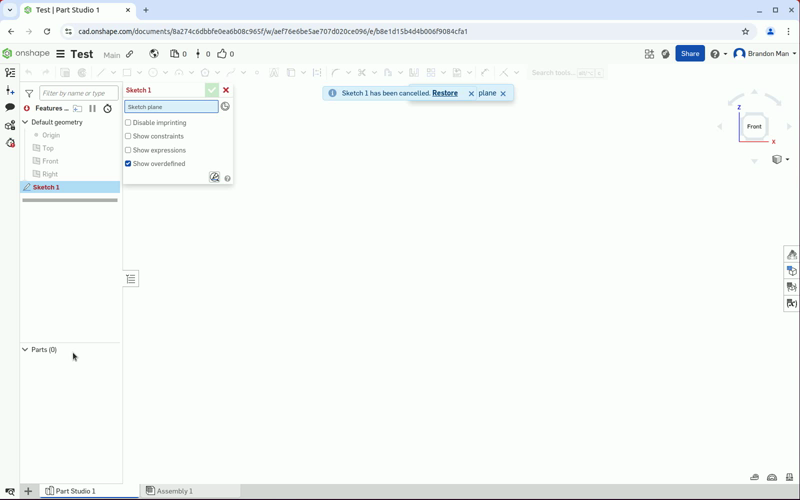
mouse_move(73, 163)
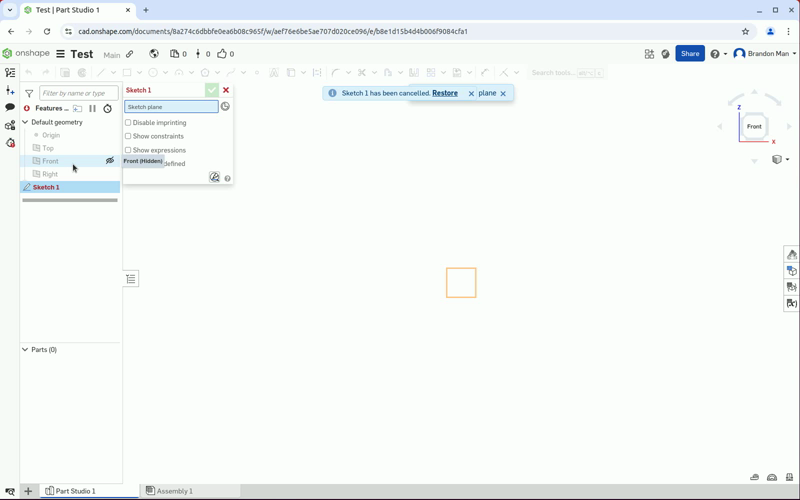
click(73, 163)
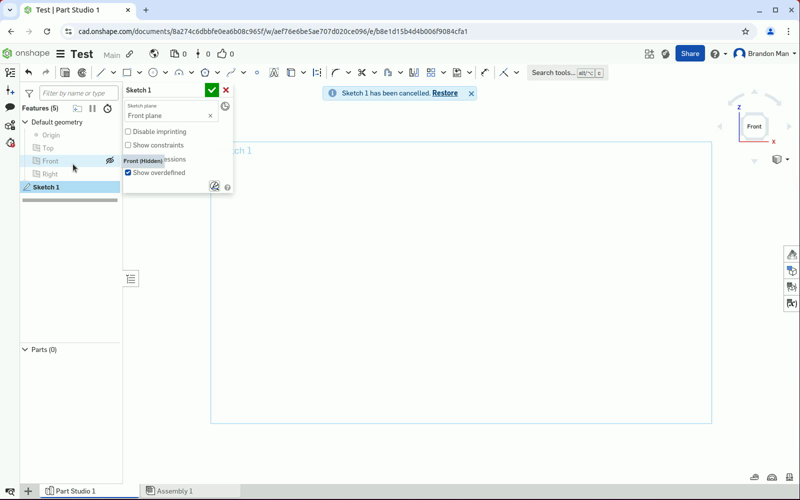
mouse_move(73, 352)
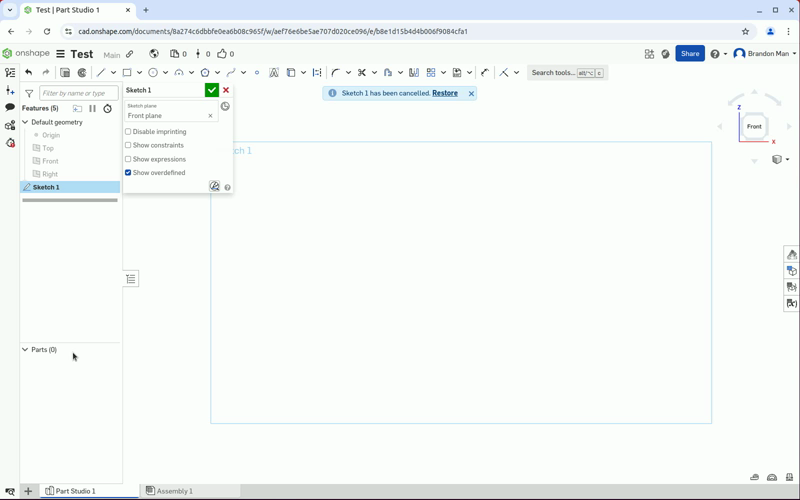
key(y)
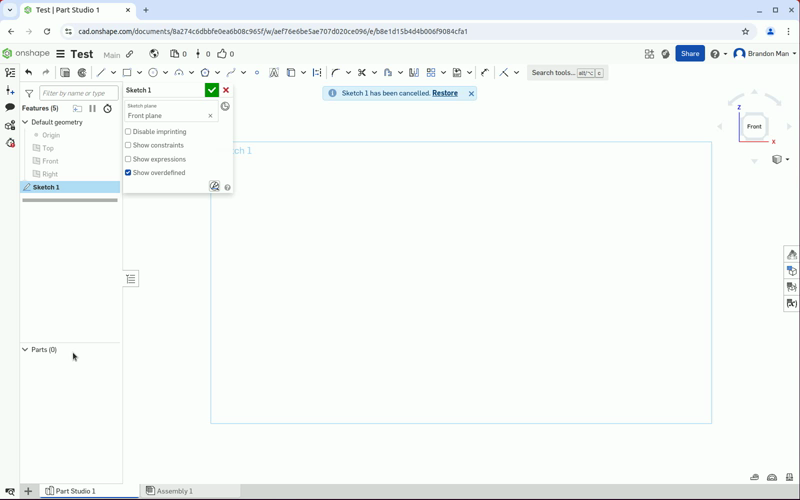
key(l)
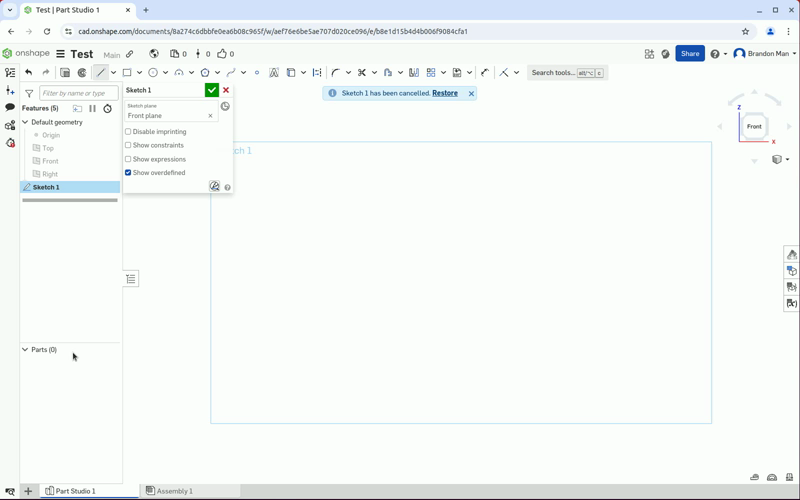
key_down(shift)
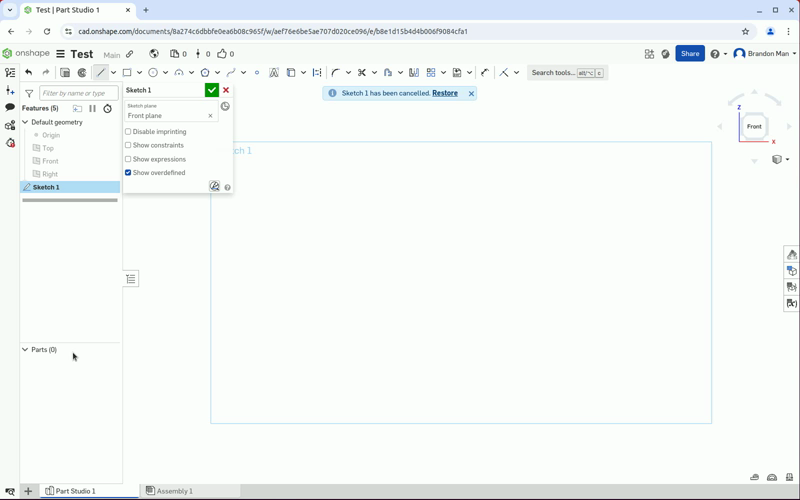
mouse_move(348, 282)
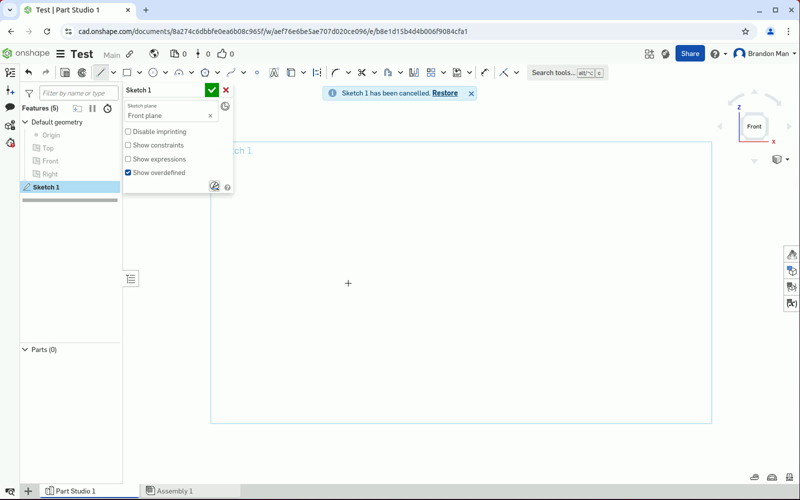
click(348, 282)
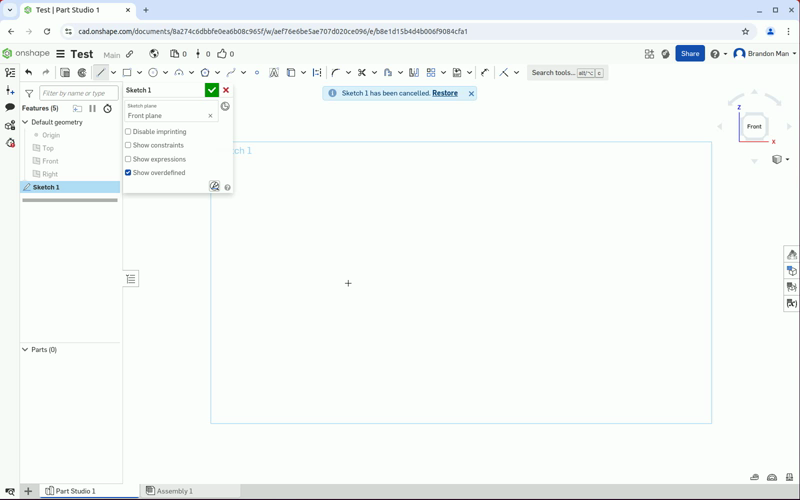
key_up(shift)
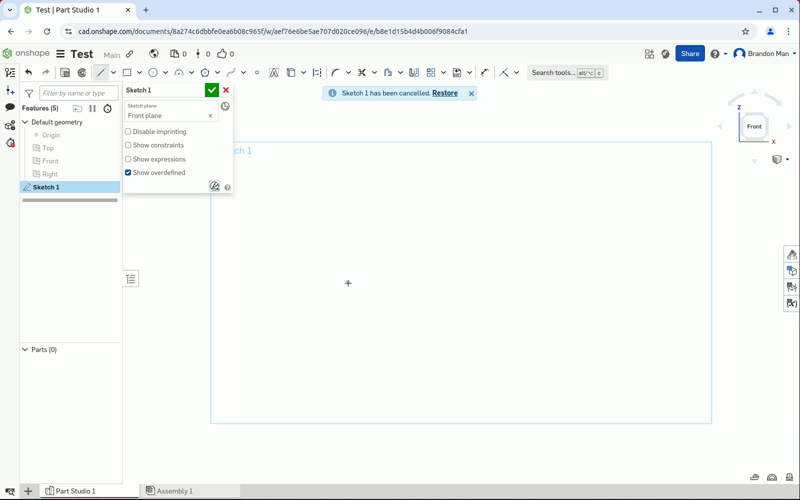
key_down(shift)
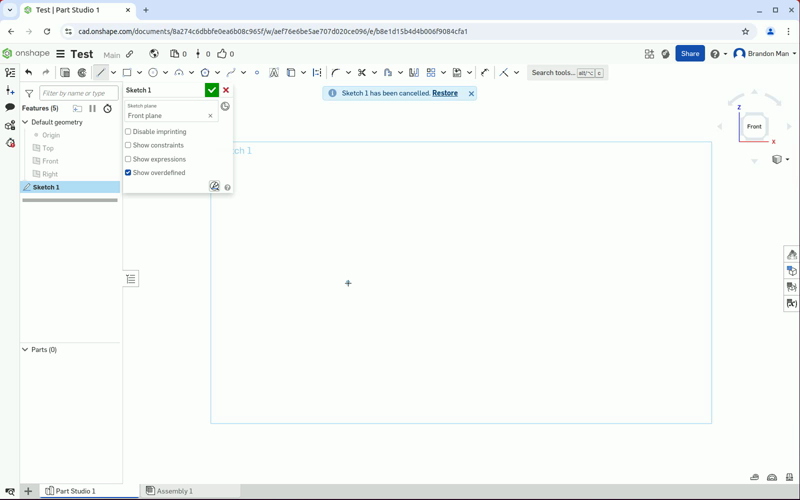
mouse_move(421, 264)
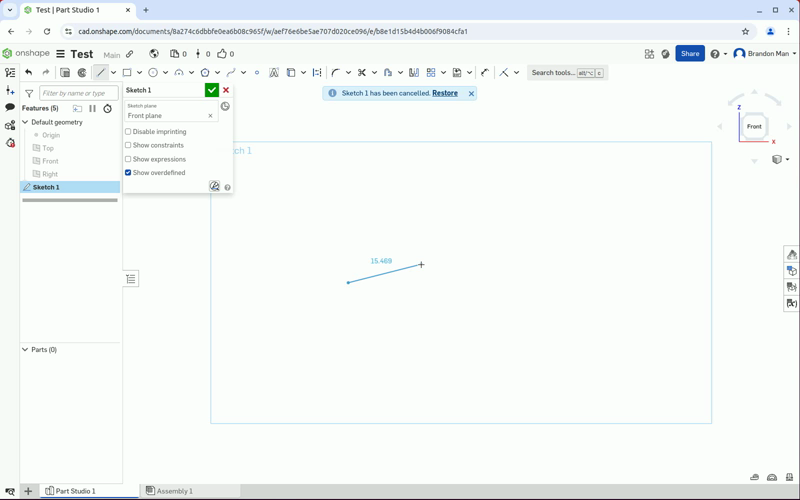
click(421, 264)
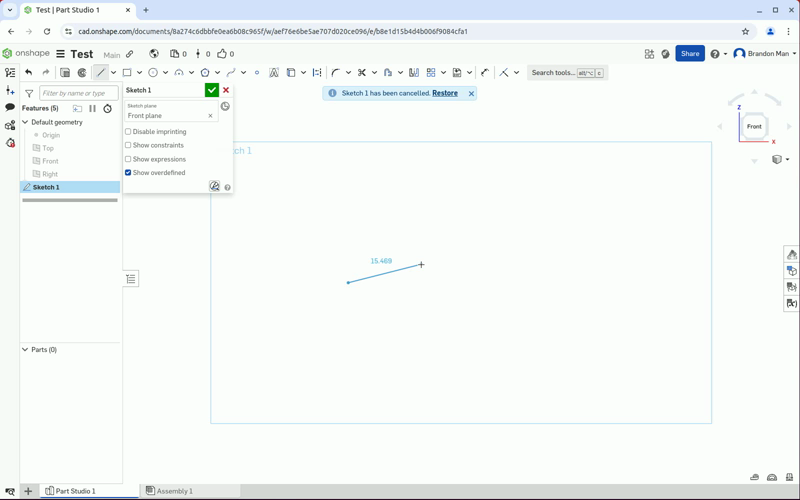
key_up(shift)
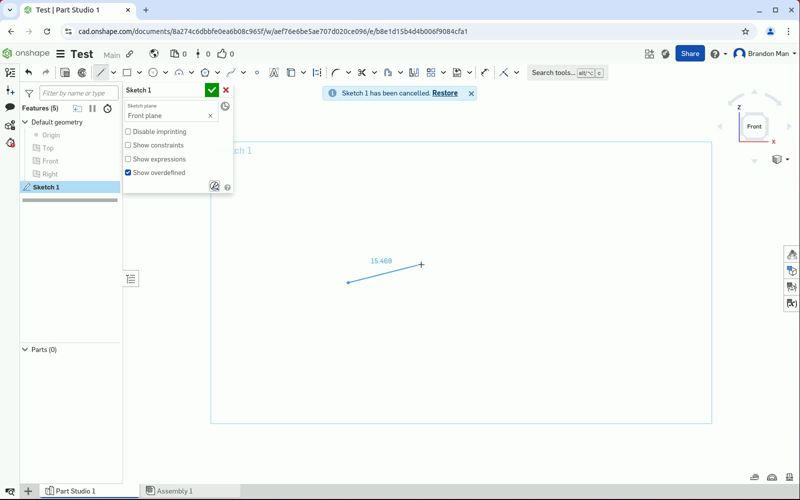
key_down(shift)
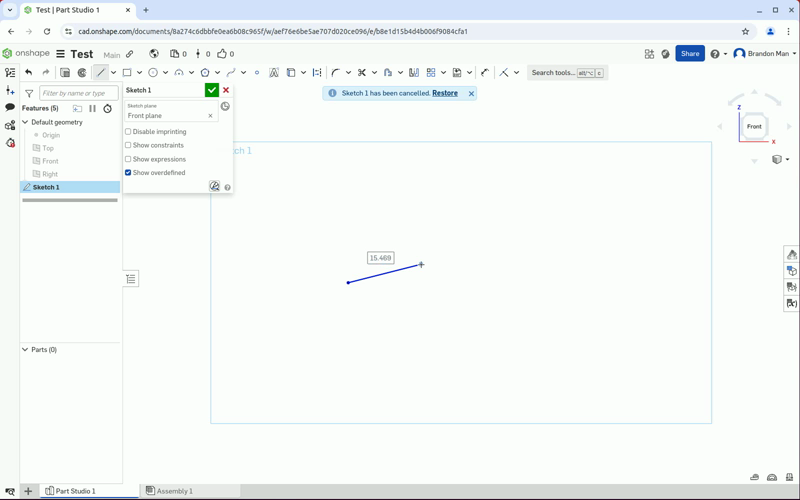
mouse_move(451, 264)
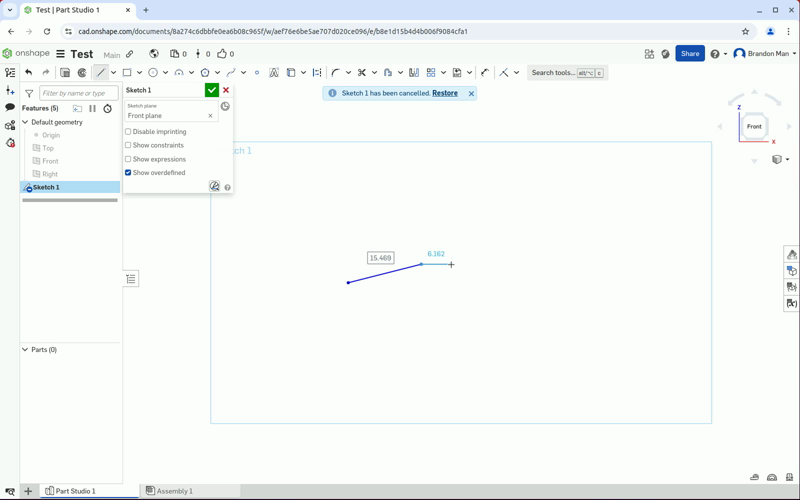
mouse_move(435, 264)
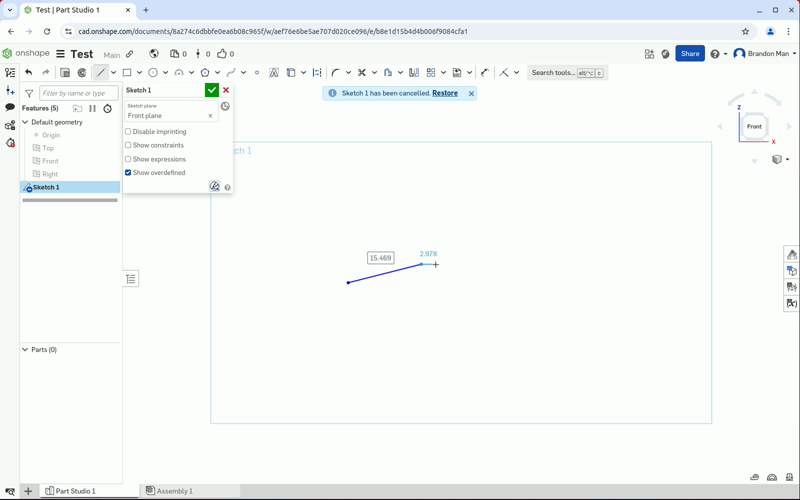
click(435, 264)
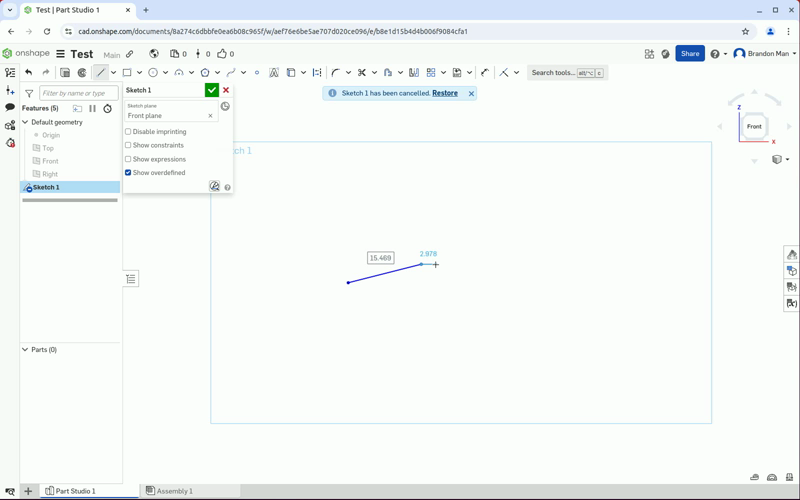
key_up(shift)
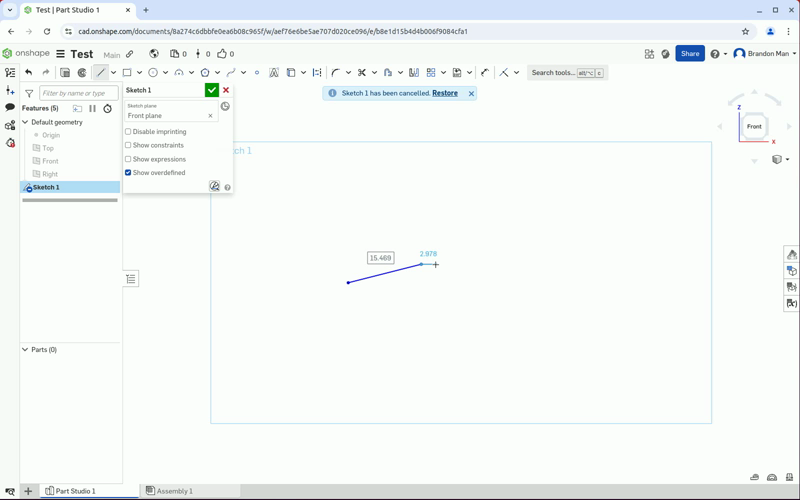
key_down(shift)
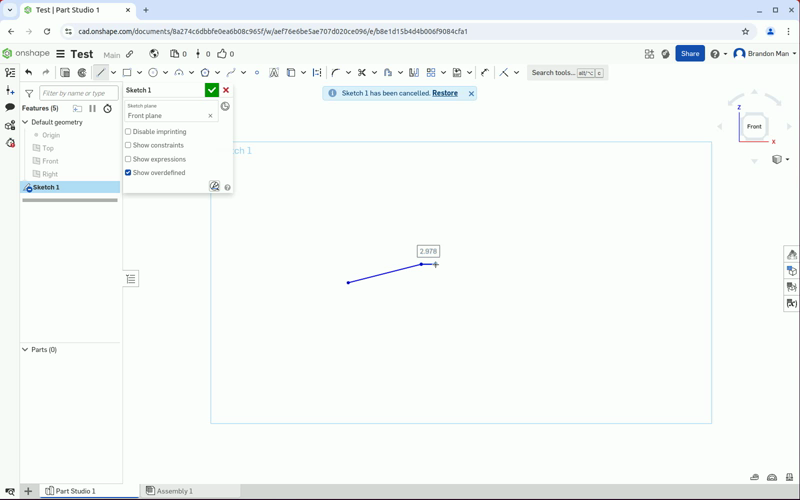
mouse_move(465, 264)
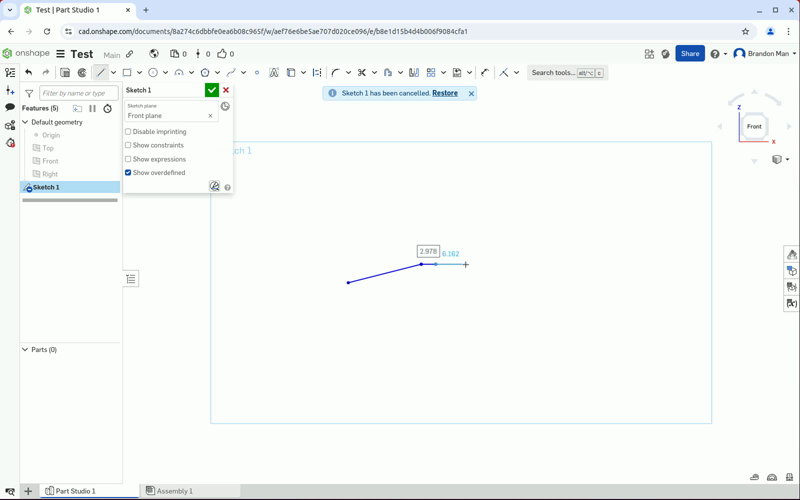
mouse_move(452, 247)
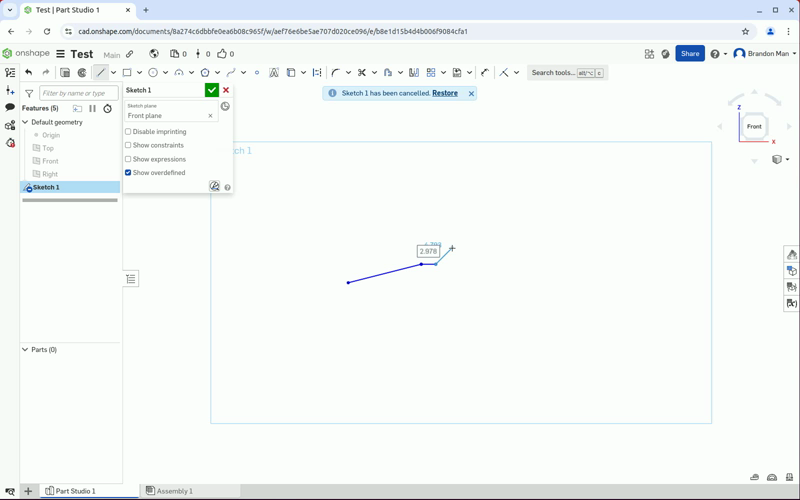
click(452, 247)
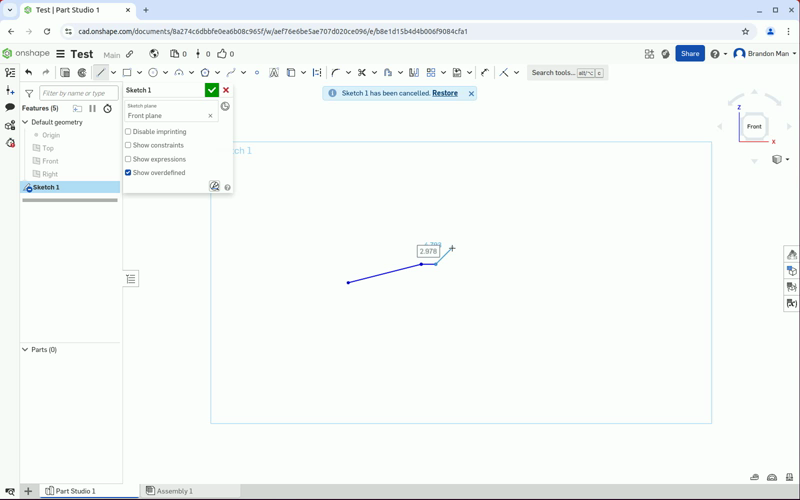
key_up(shift)
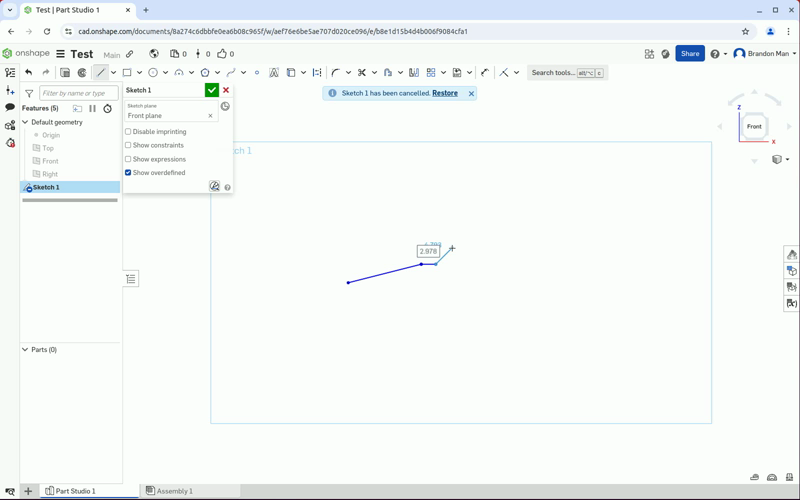
key_down(shift)
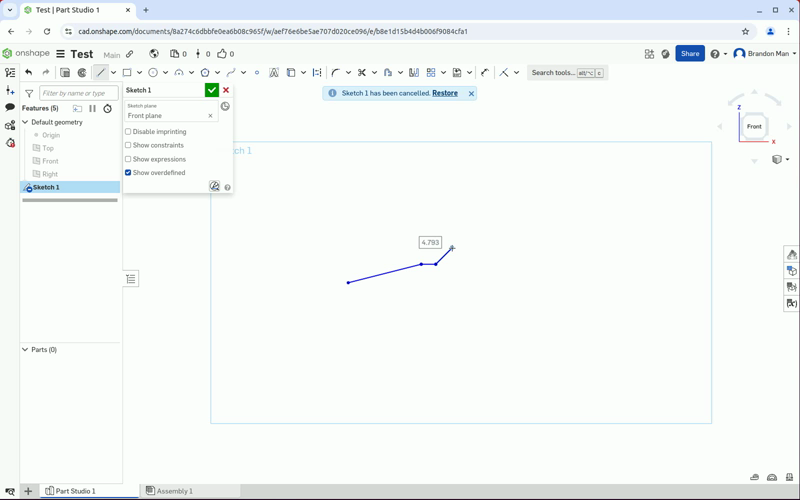
mouse_move(482, 247)
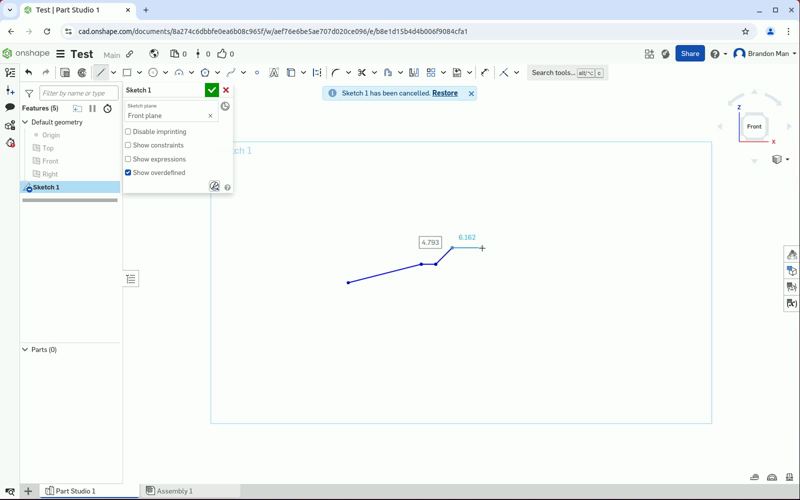
mouse_move(489, 247)
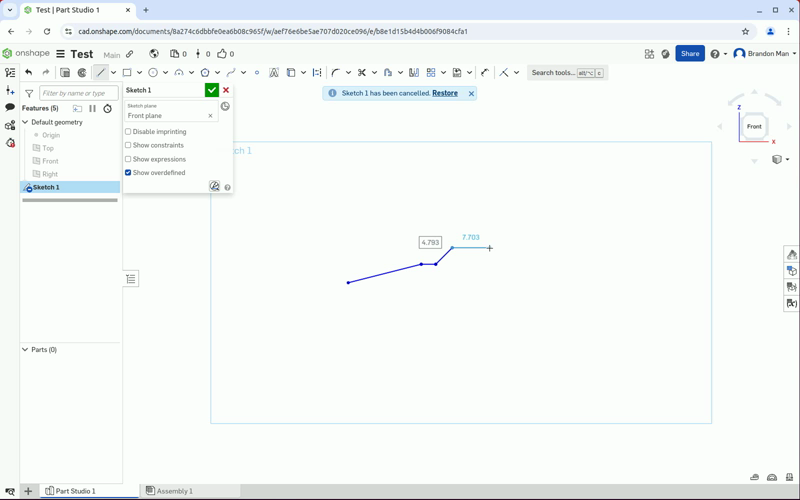
click(489, 247)
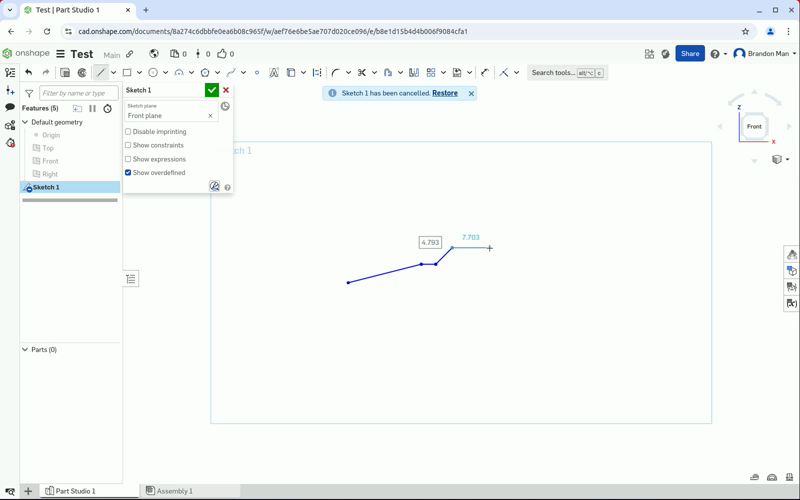
key_up(shift)
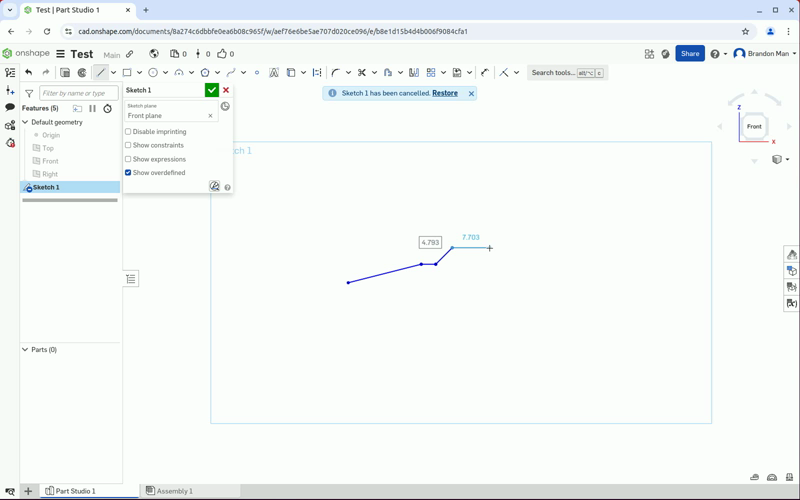
key_down(shift)
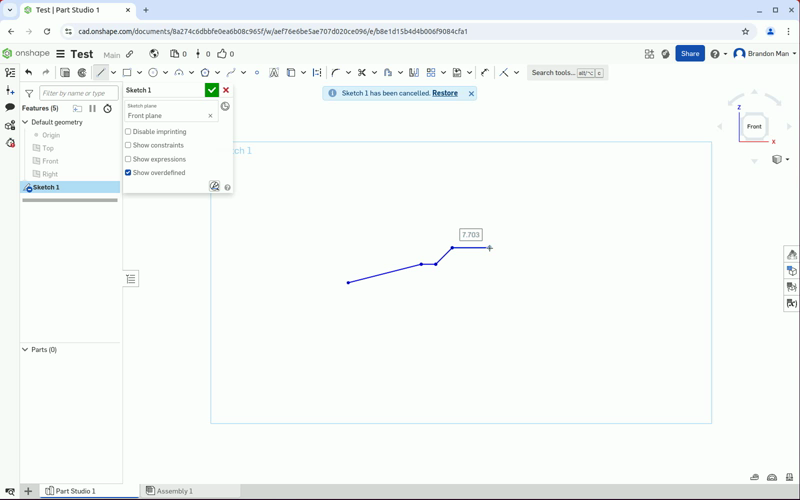
mouse_move(519, 247)
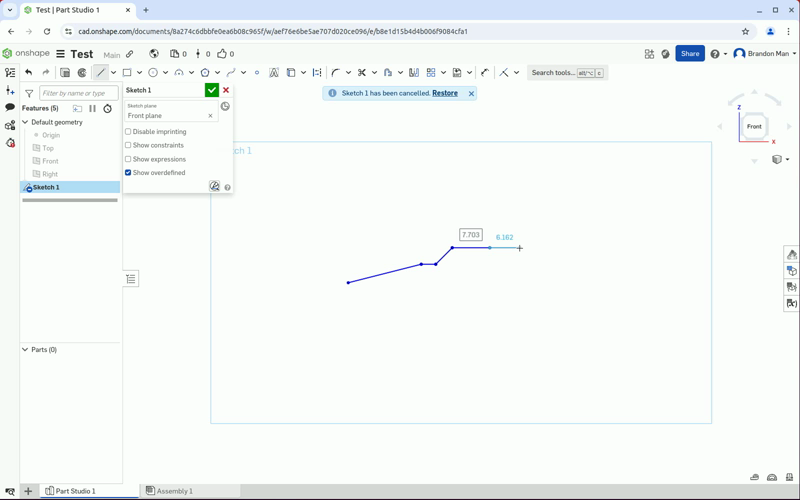
mouse_move(499, 247)
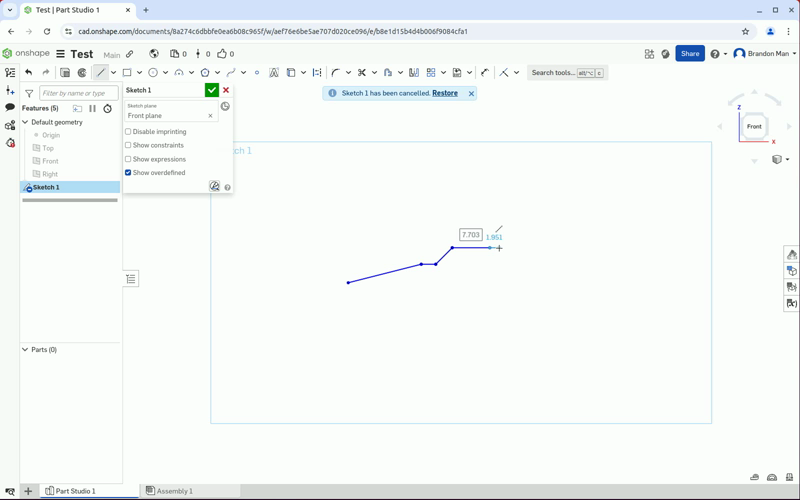
click(499, 247)
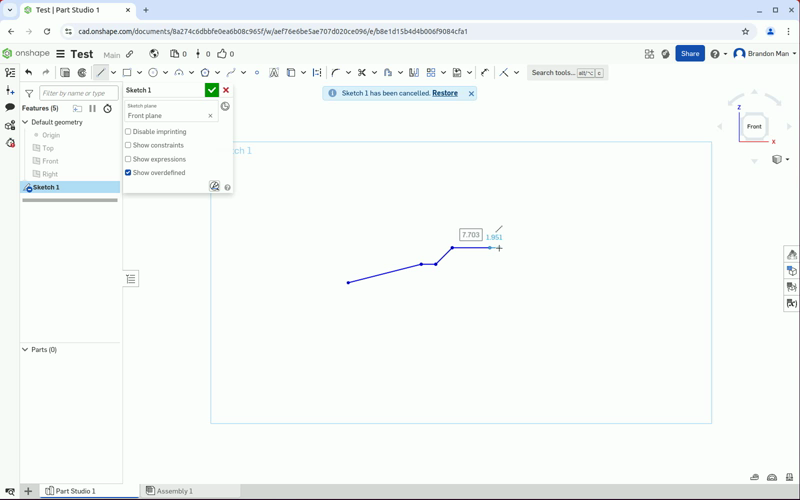
key_up(shift)
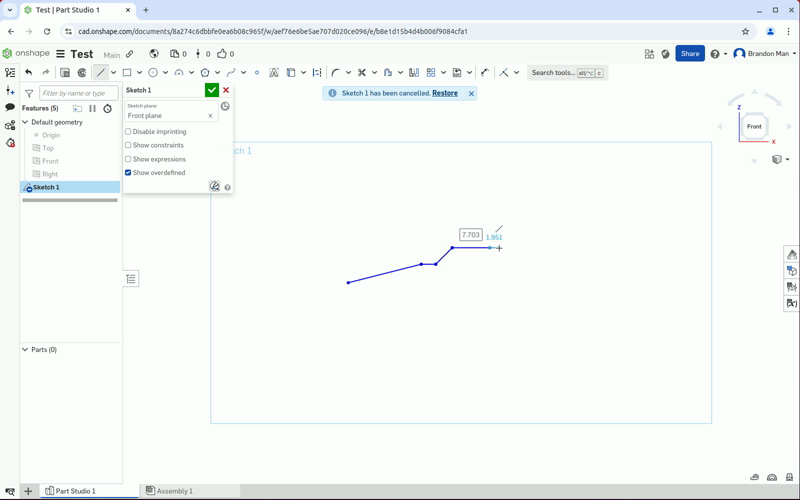
key_down(shift)
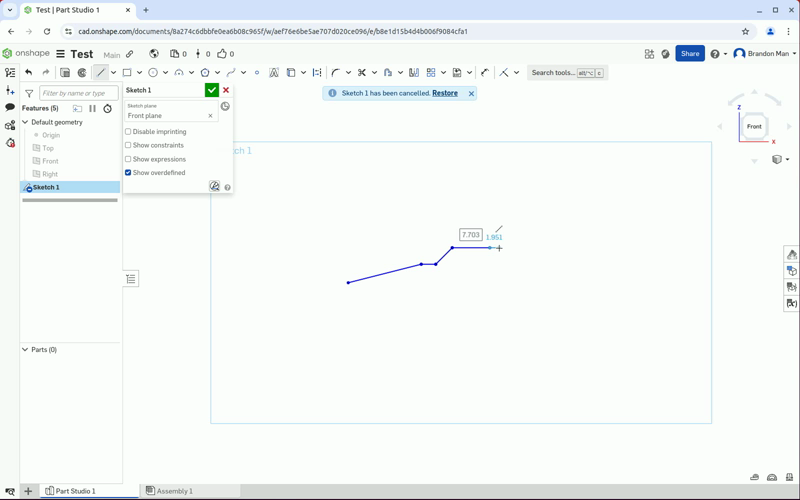
mouse_move(529, 247)
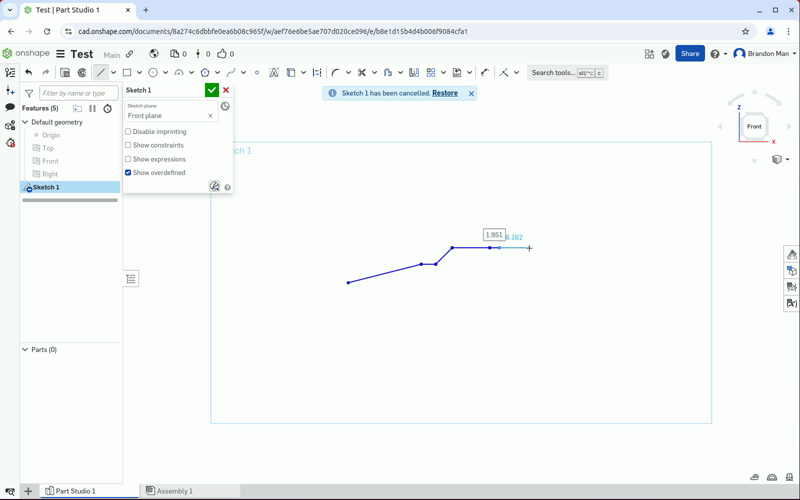
mouse_move(513, 252)
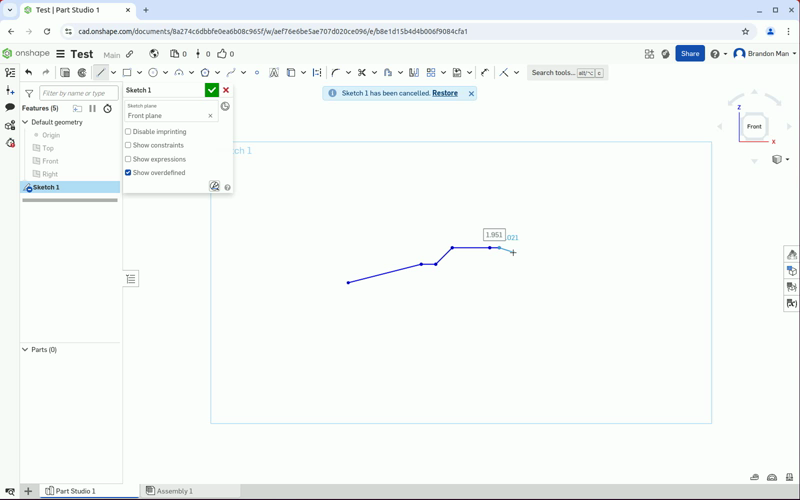
click(513, 252)
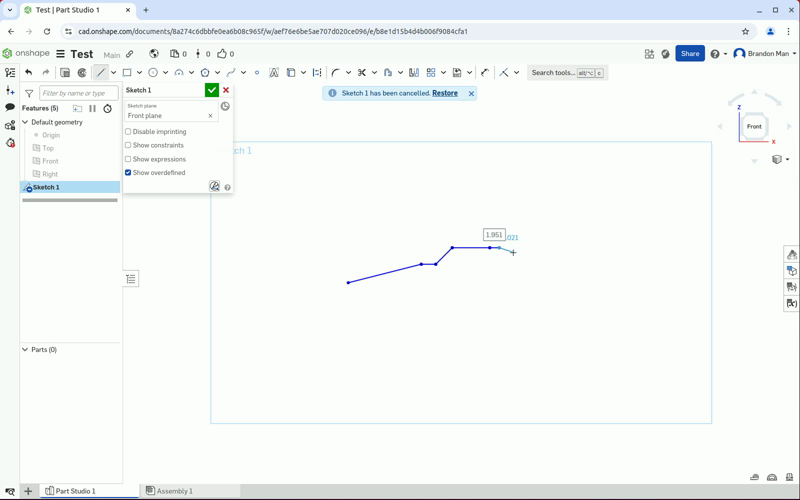
key_up(shift)
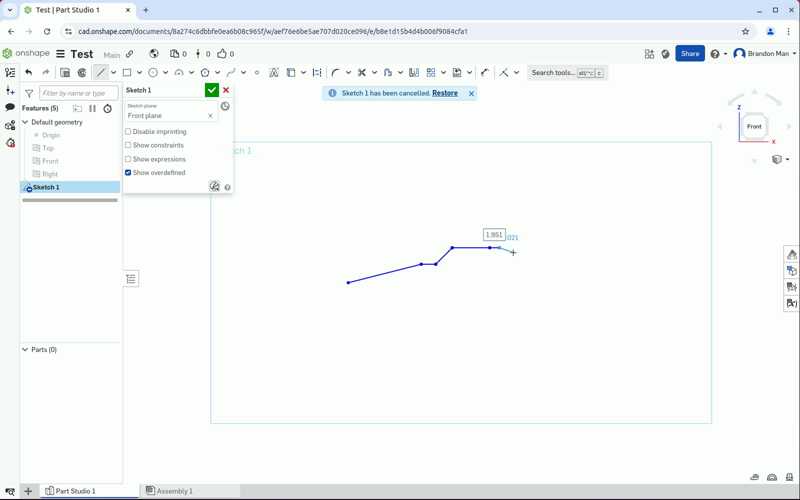
key_down(shift)
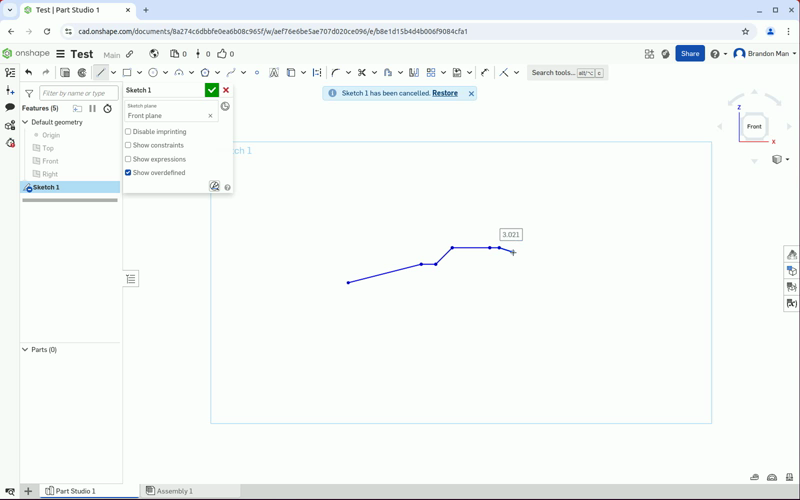
mouse_move(543, 252)
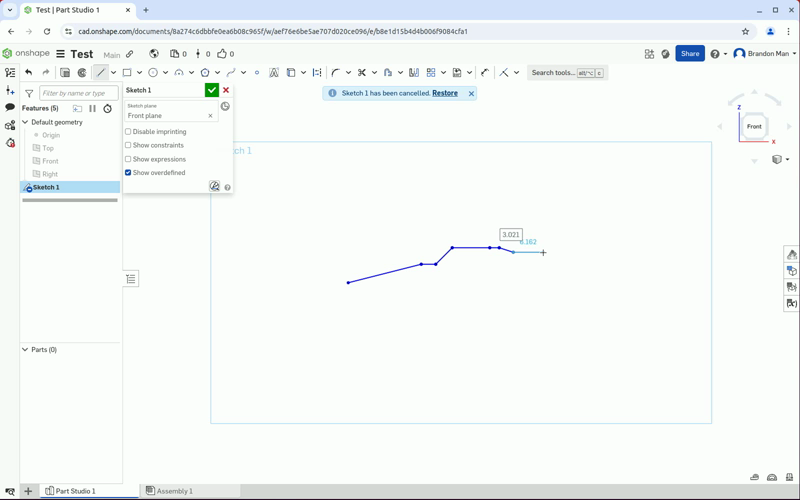
mouse_move(555, 264)
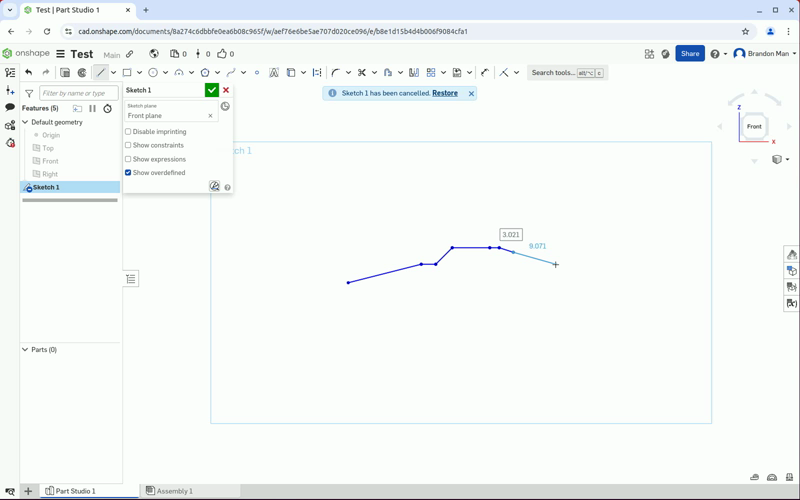
click(555, 264)
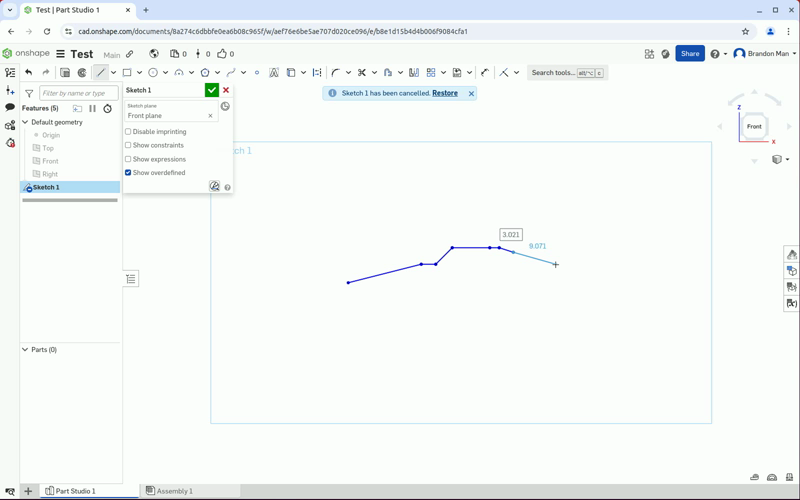
key_up(shift)
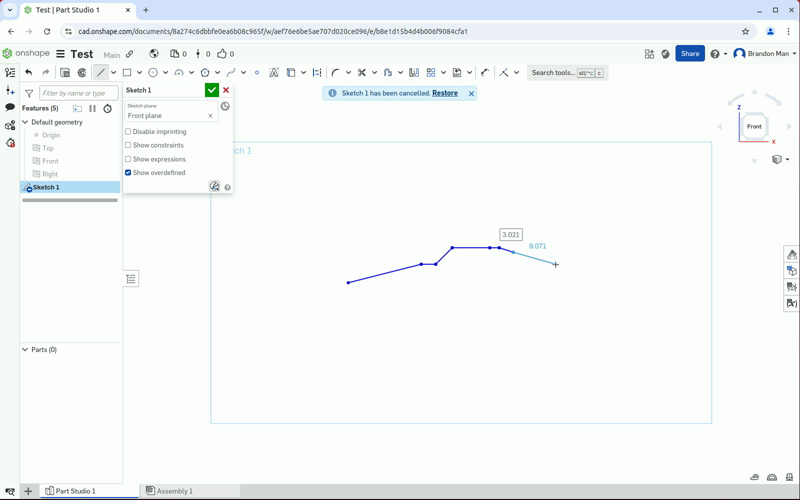
key_down(shift)
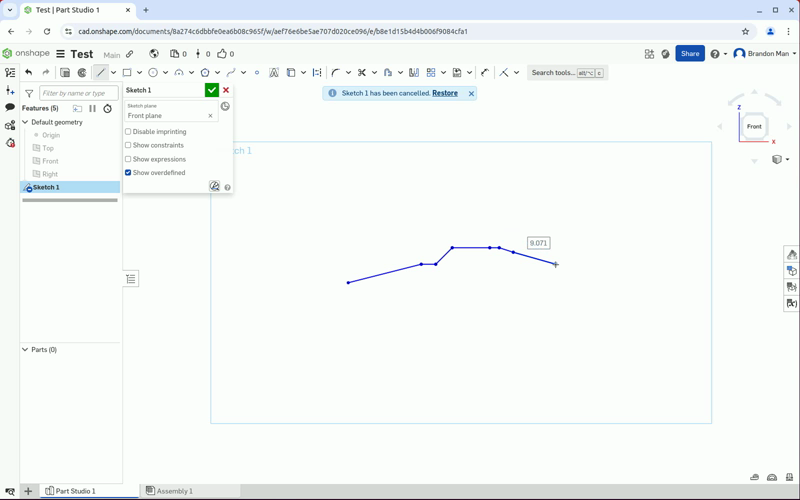
mouse_move(585, 264)
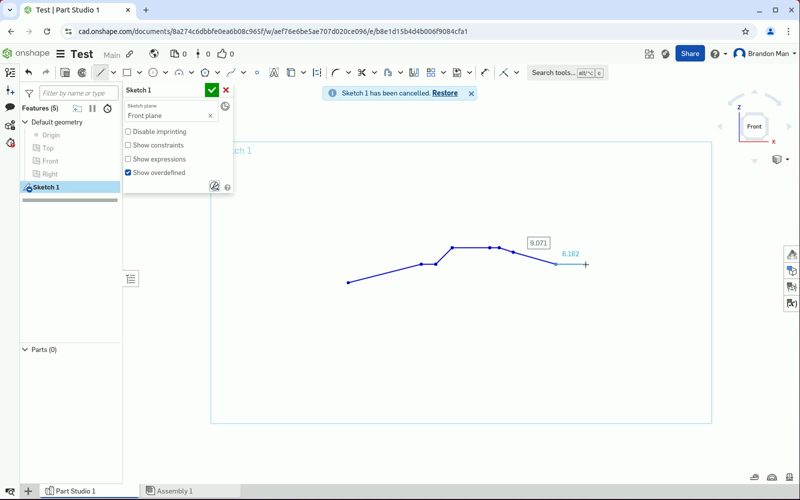
mouse_move(567, 280)
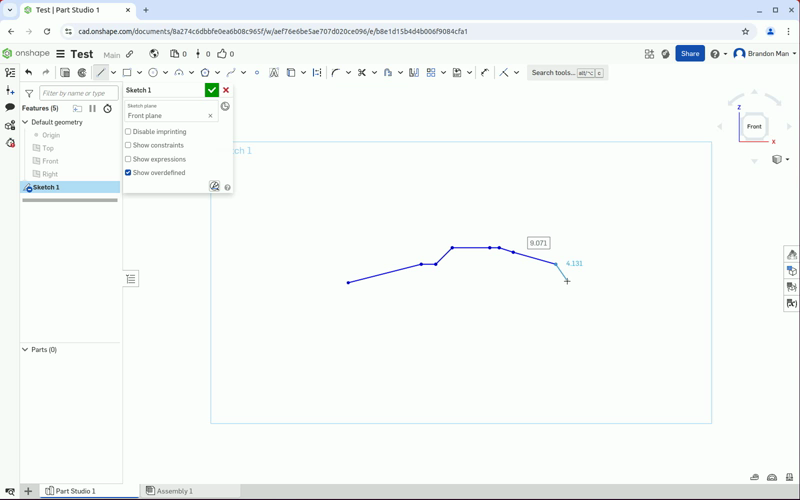
click(567, 280)
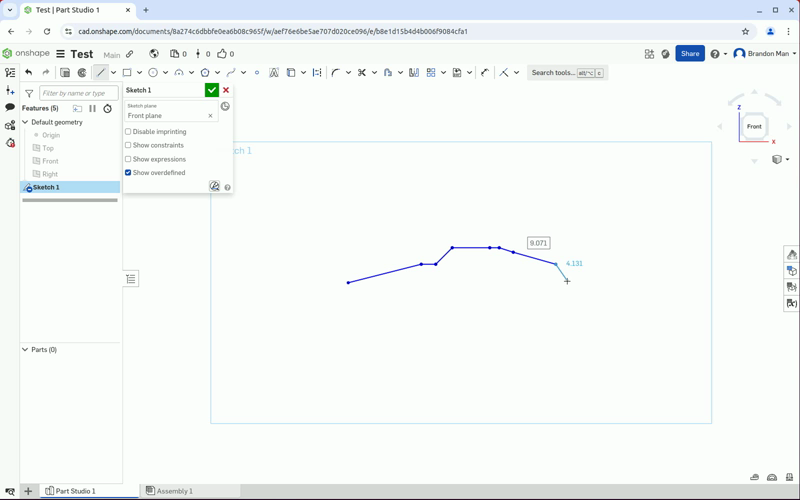
key_up(shift)
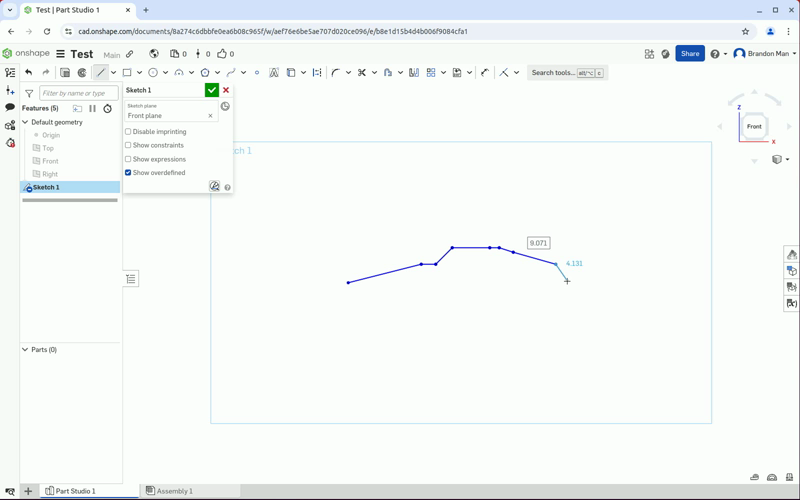
key_down(shift)
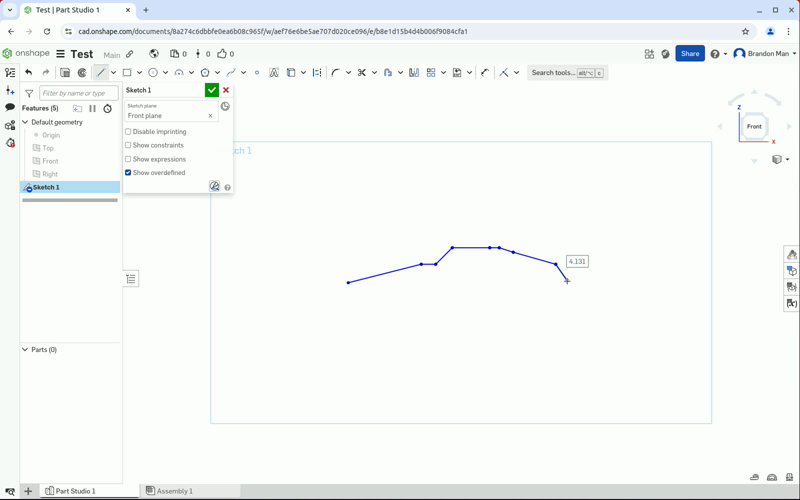
mouse_move(589, 280)
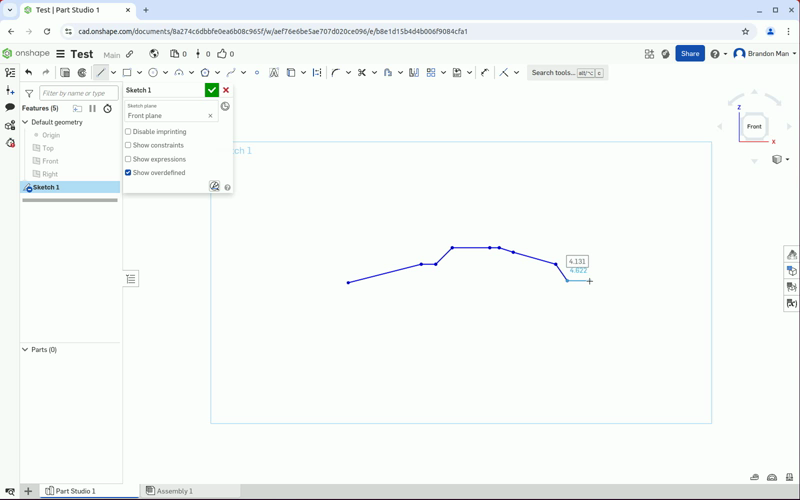
mouse_move(572, 282)
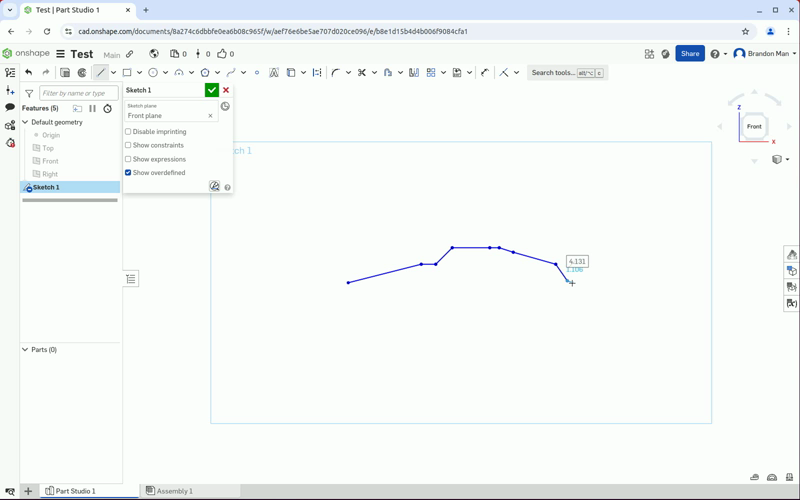
scroll(6)
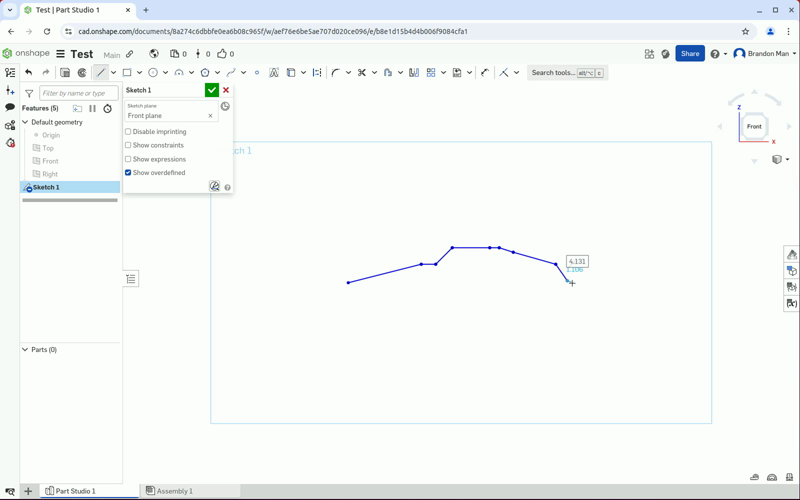
scroll(6)
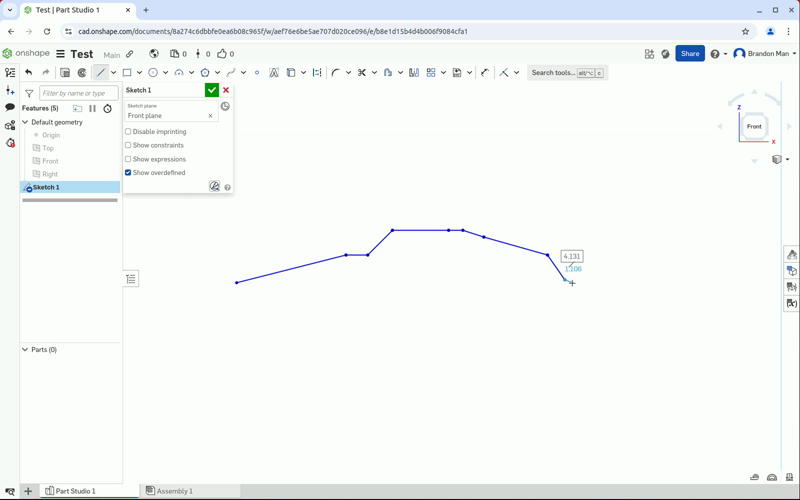
scroll(6)
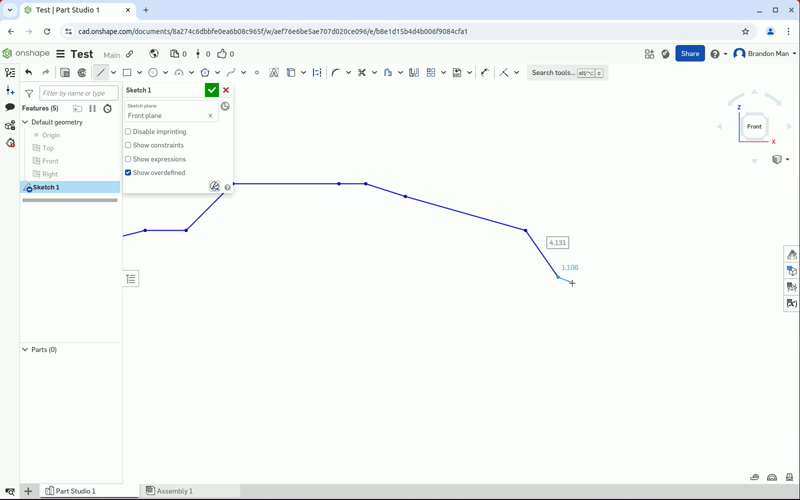
scroll(6)
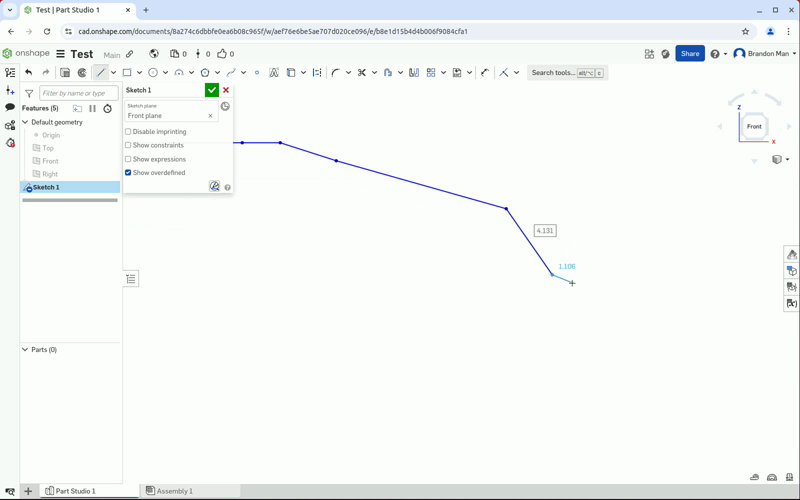
scroll(6)
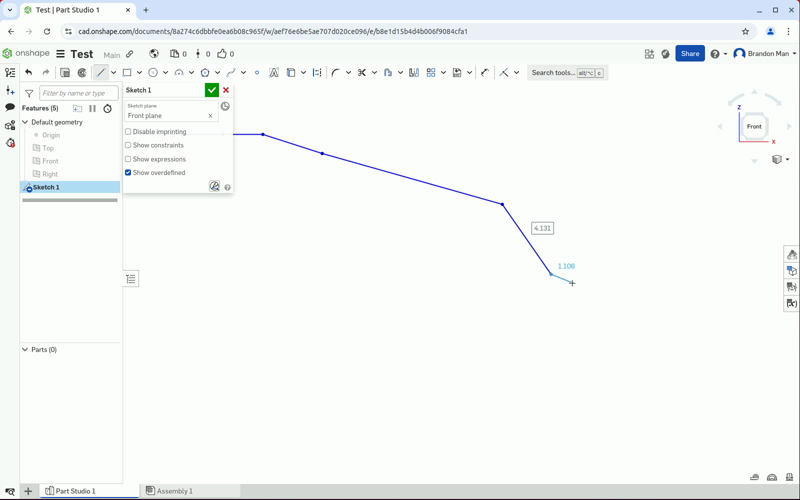
scroll(6)
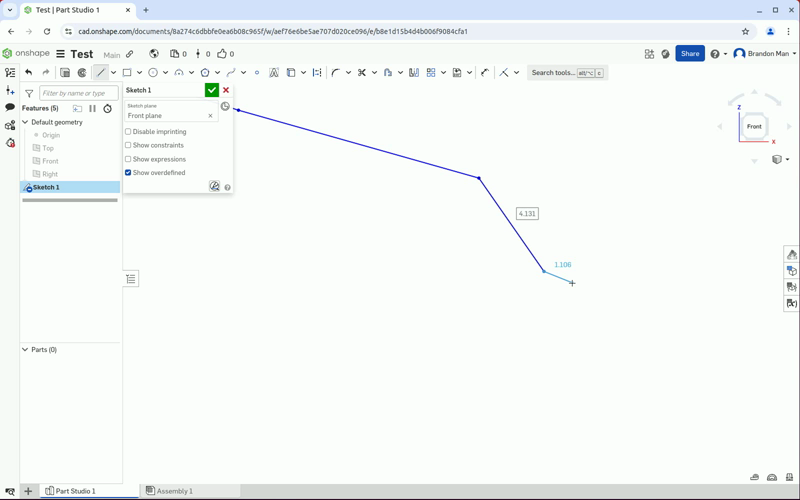
scroll(6)
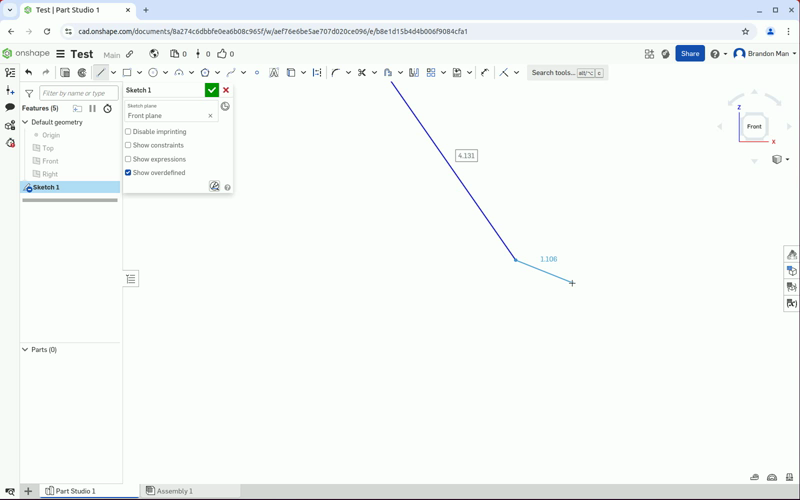
click(572, 282)
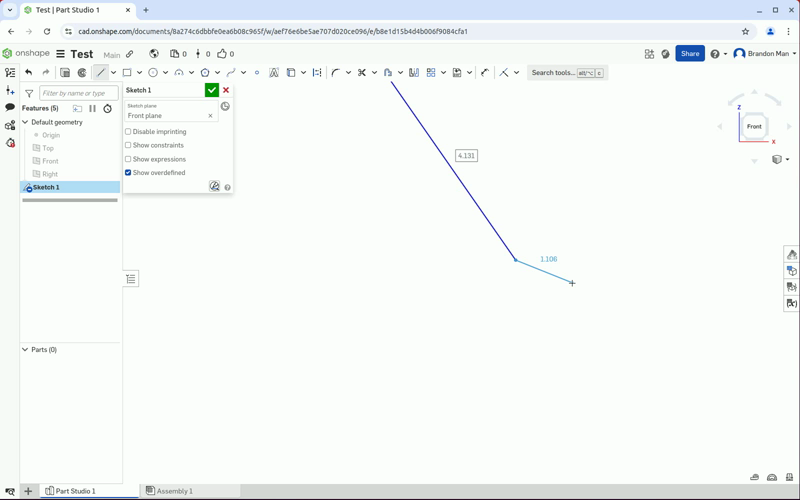
scroll(-6)
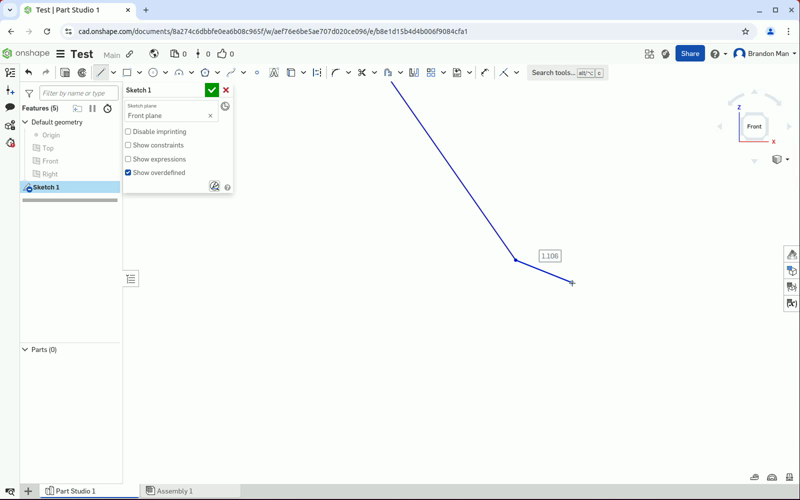
scroll(-6)
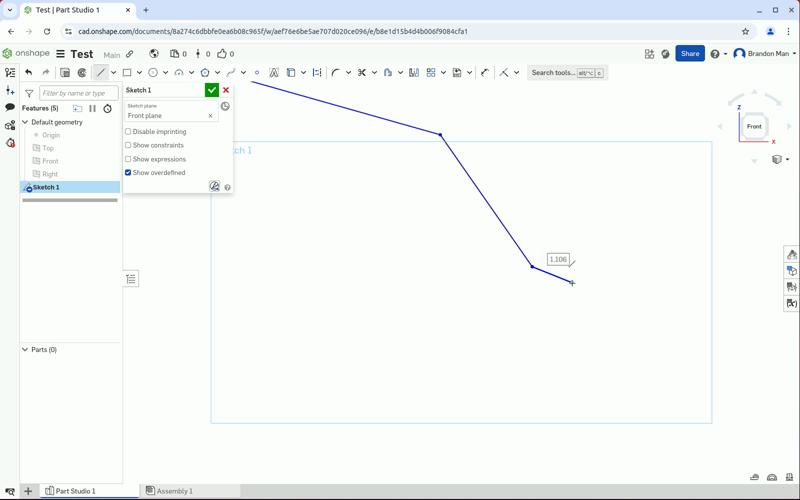
scroll(-6)
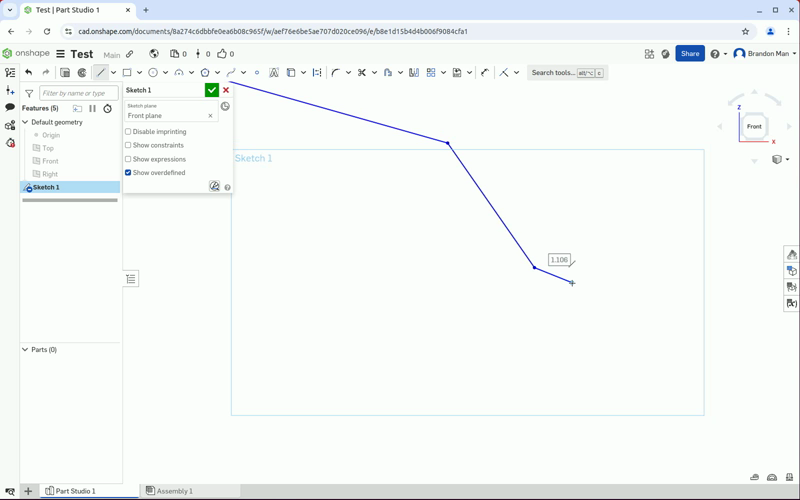
scroll(-6)
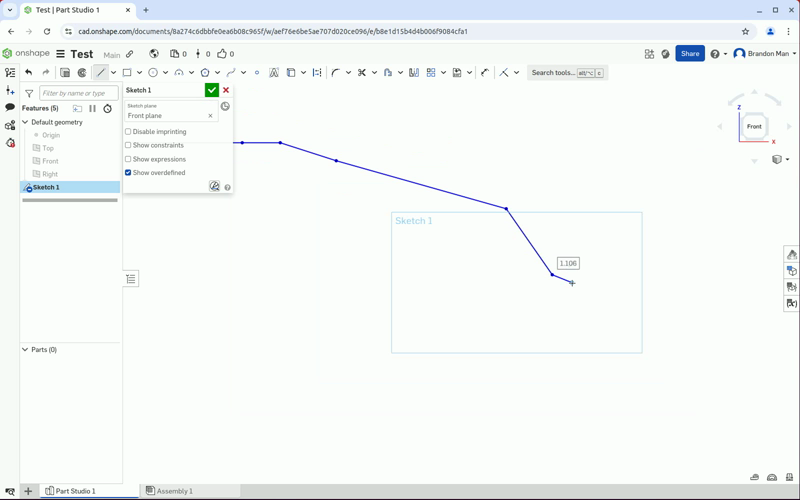
scroll(-6)
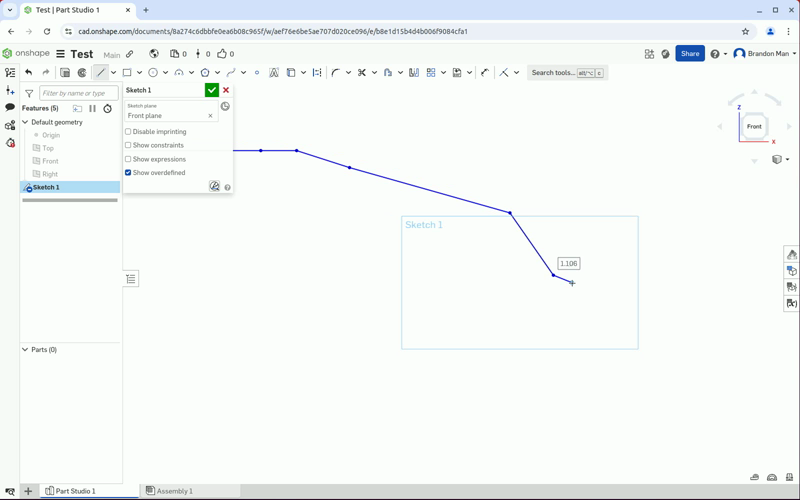
scroll(-6)
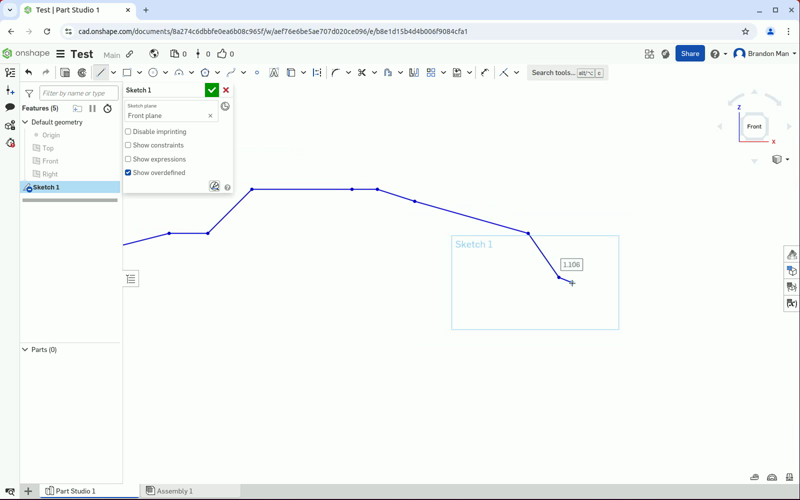
scroll(-6)
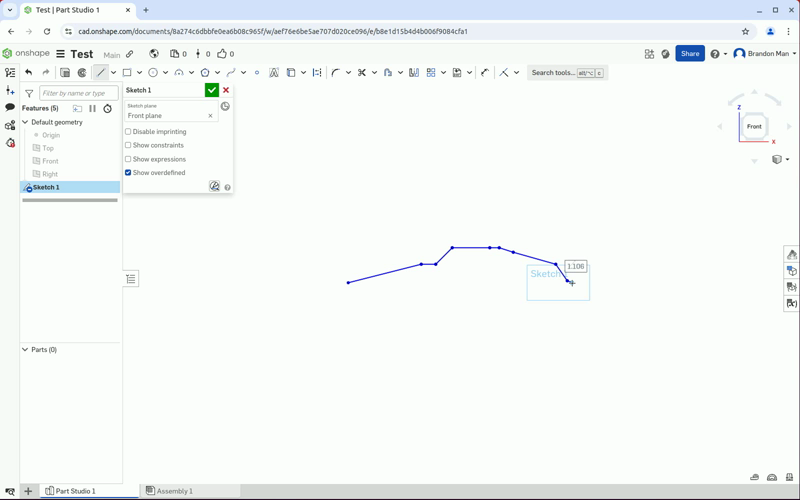
key_up(shift)
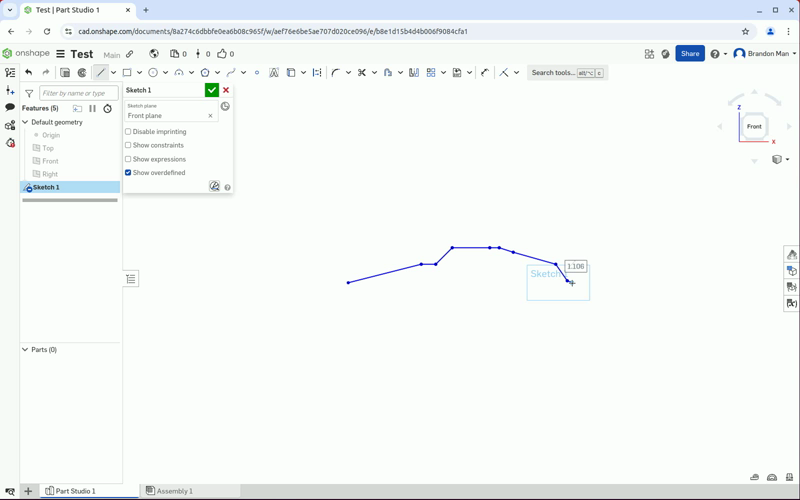
key_down(shift)
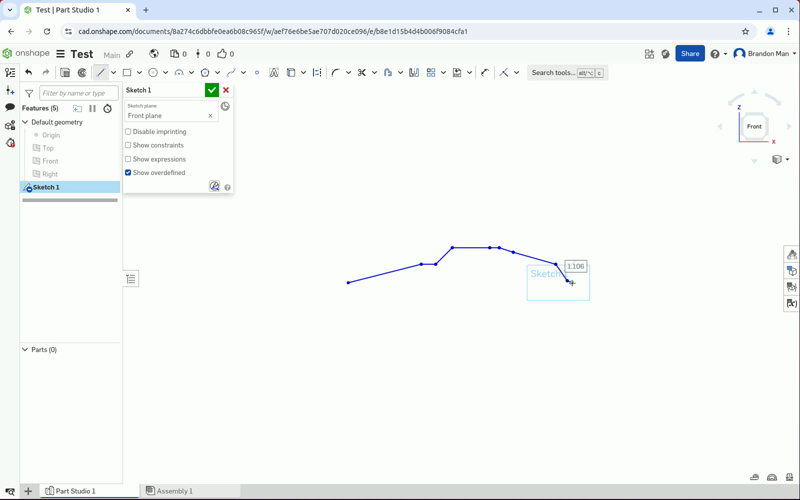
mouse_move(589, 282)
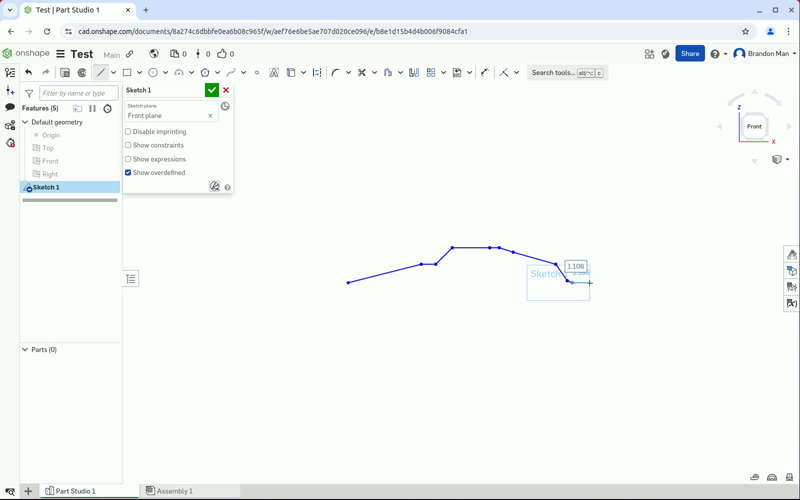
mouse_move(572, 264)
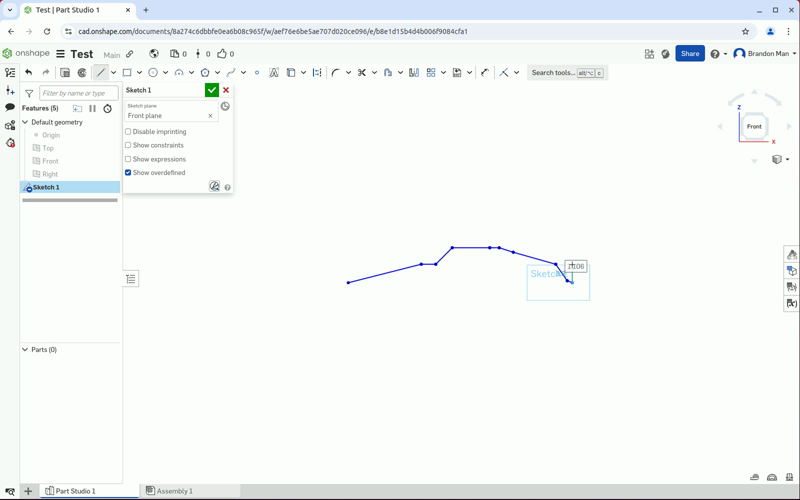
click(572, 264)
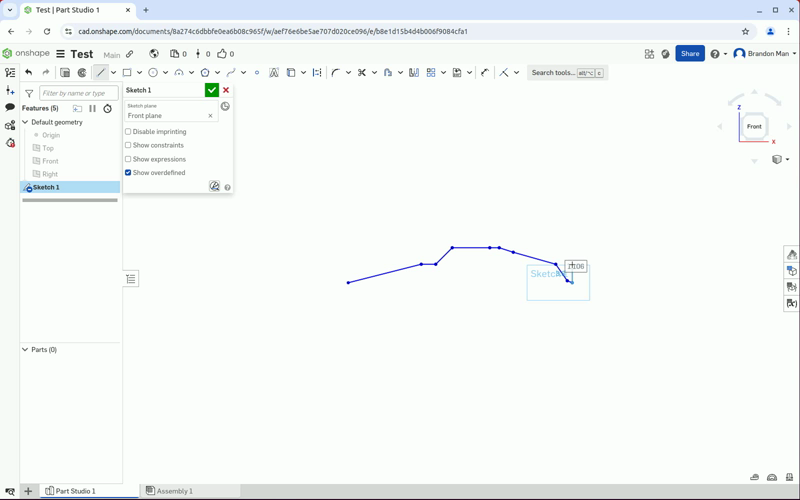
key_up(shift)
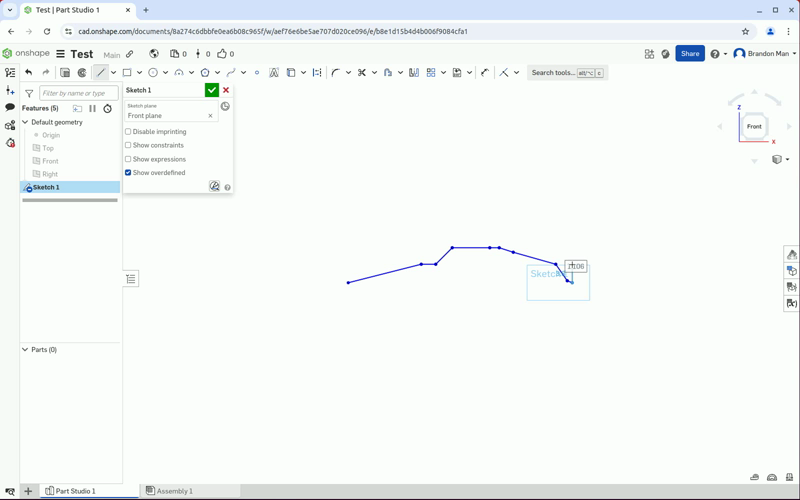
key_down(shift)
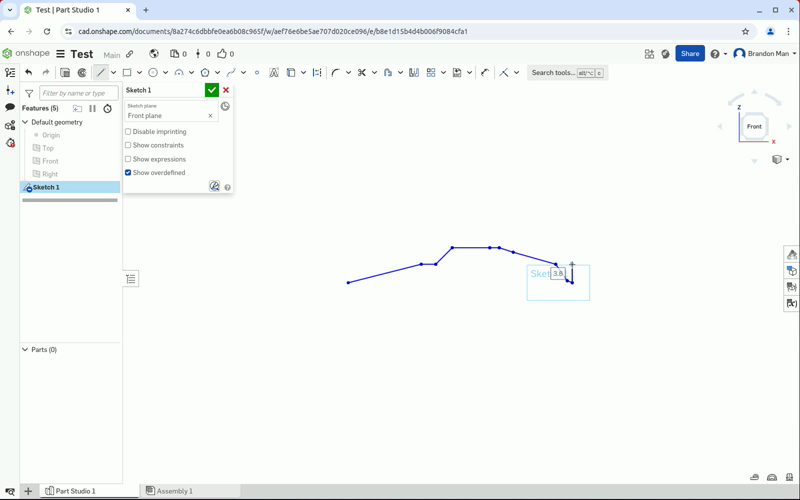
mouse_move(499, 242)
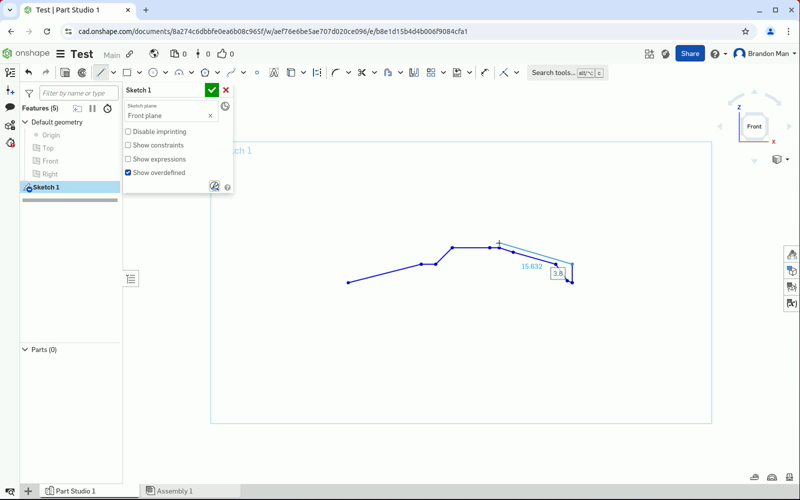
click(499, 242)
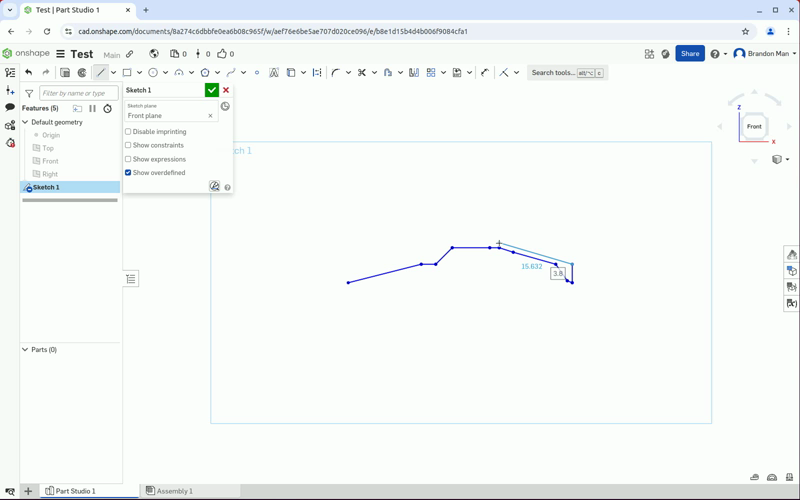
key_up(shift)
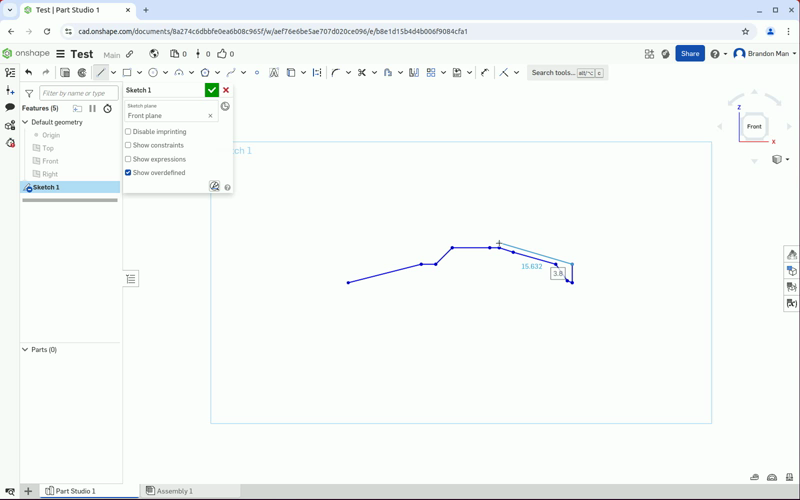
key_down(shift)
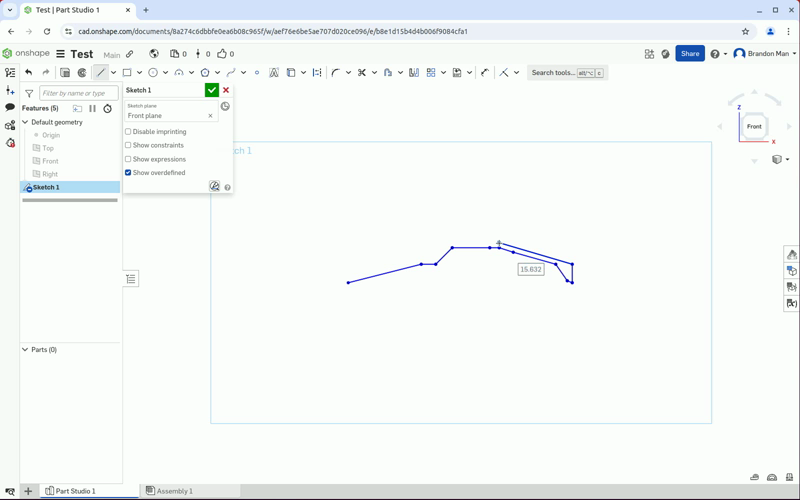
mouse_move(529, 242)
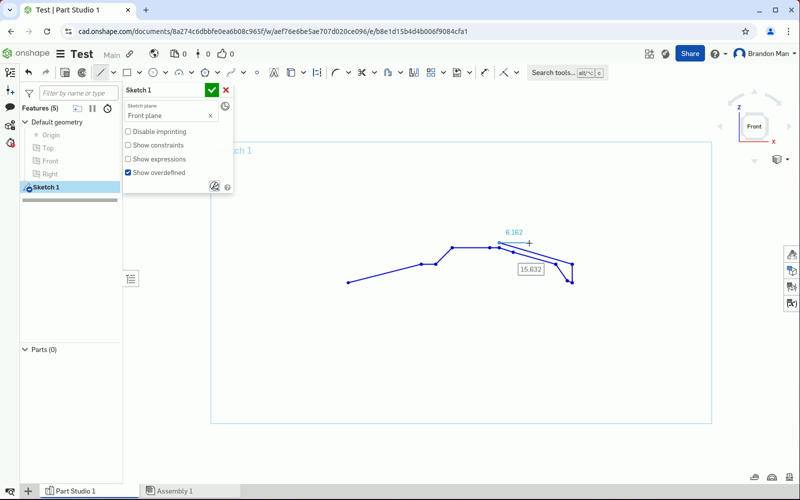
mouse_move(447, 242)
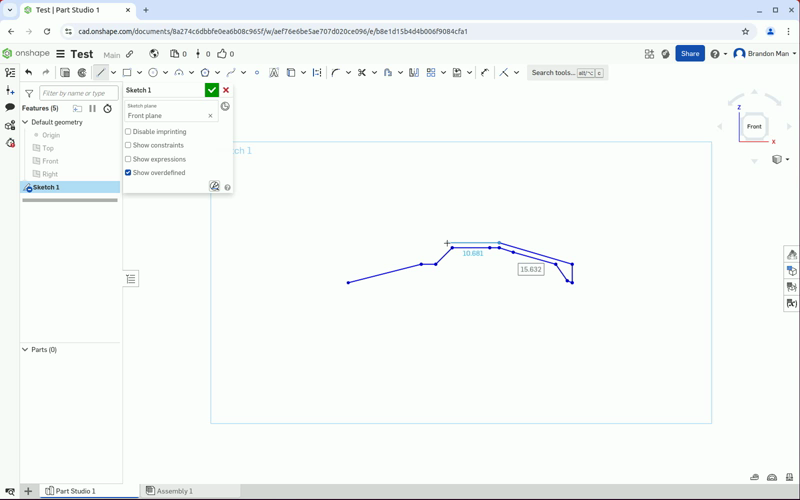
click(447, 242)
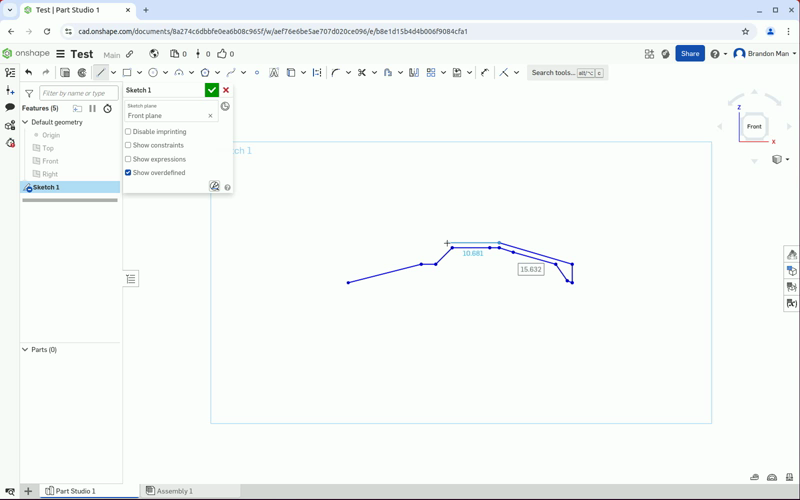
key_up(shift)
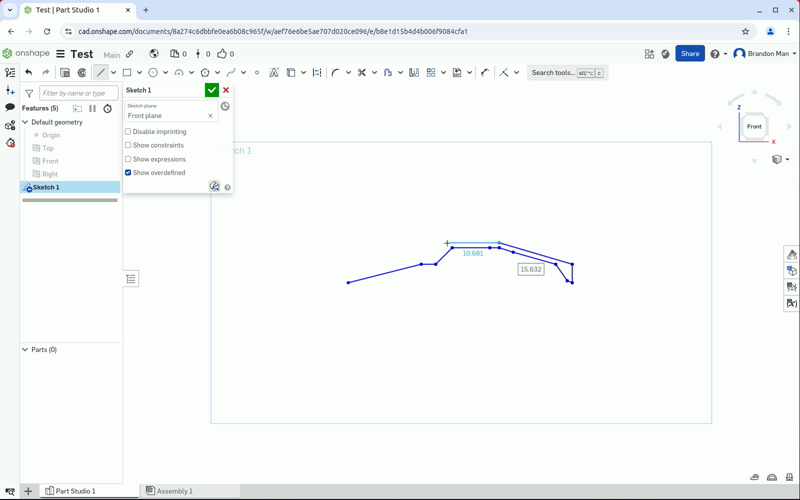
key_down(shift)
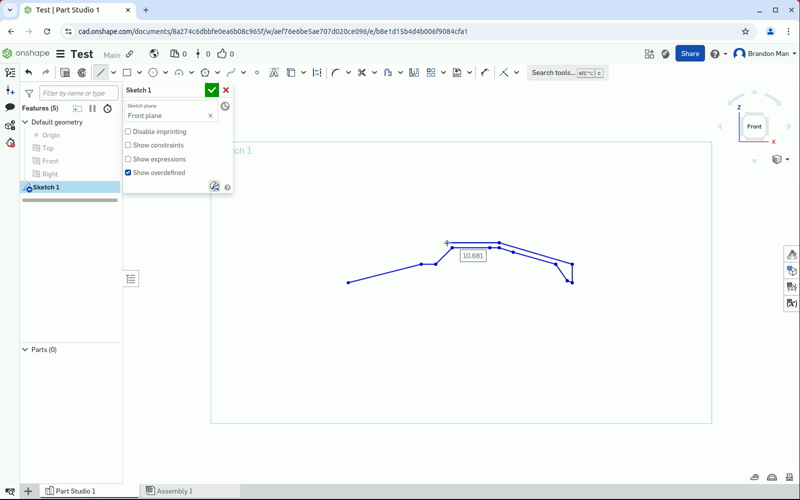
mouse_move(348, 282)
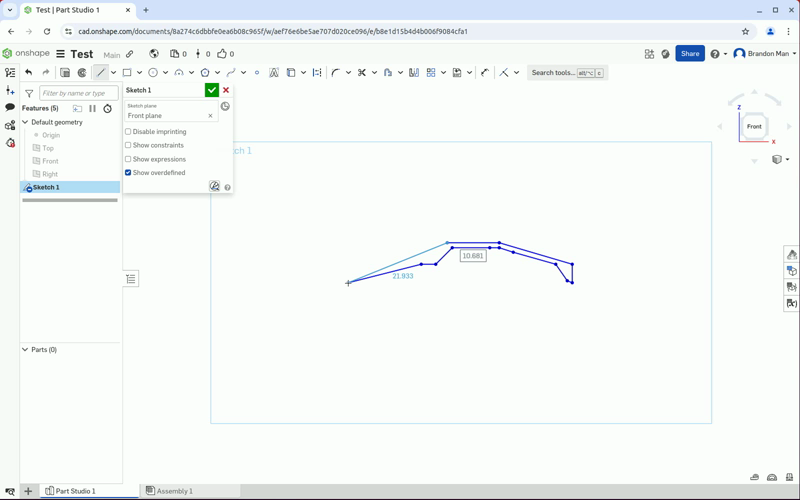
key_up(shift)
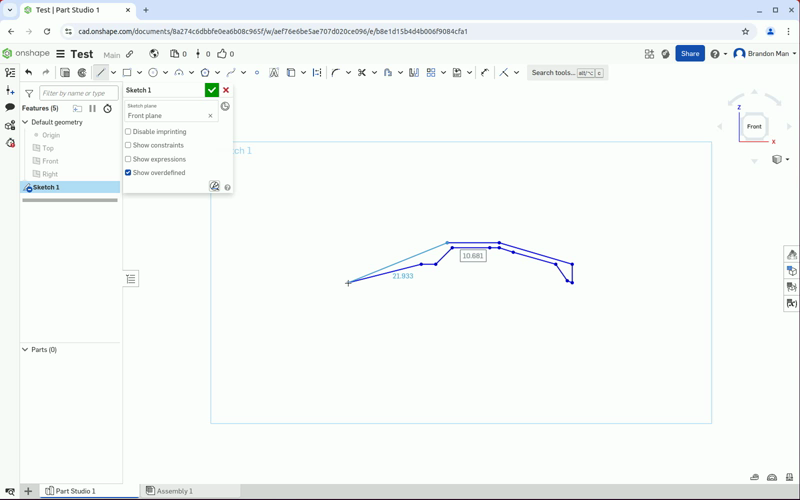
click(348, 282)
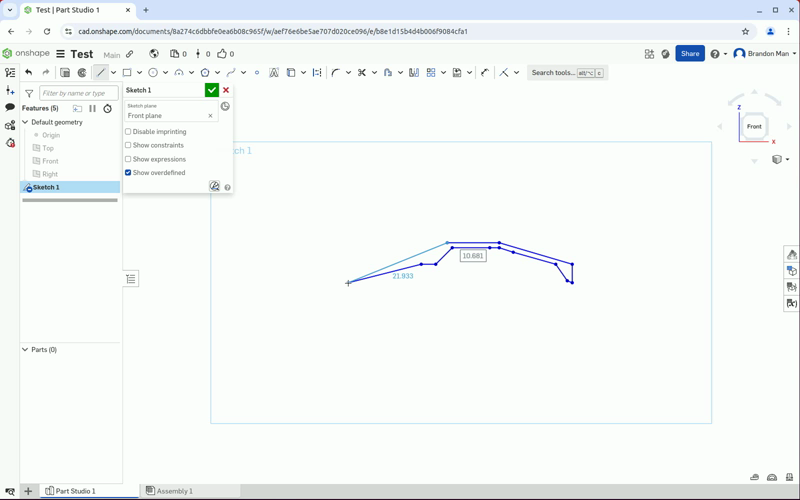
key(esc)
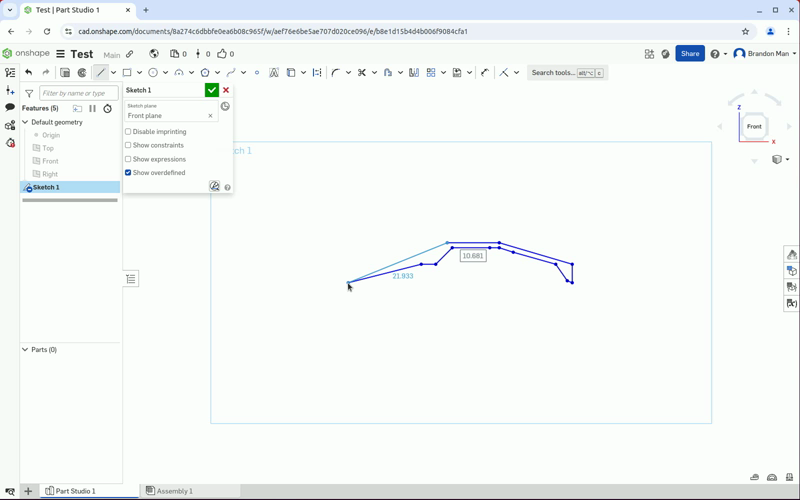
mouse_move(428, 252)
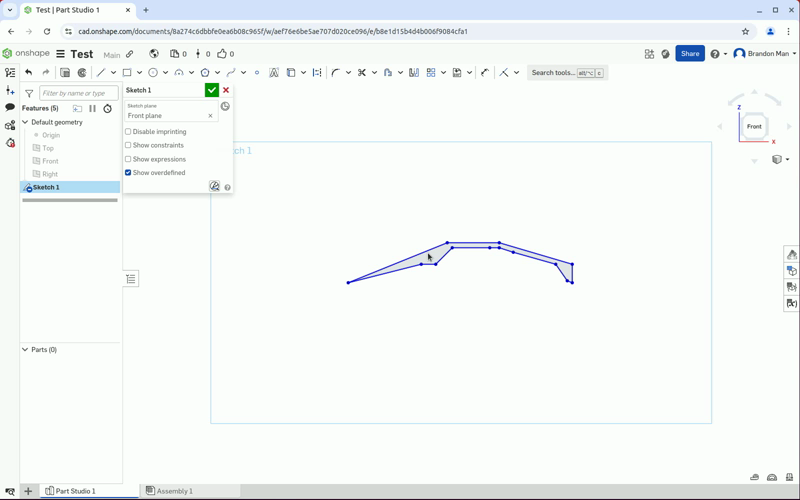
scroll(6)
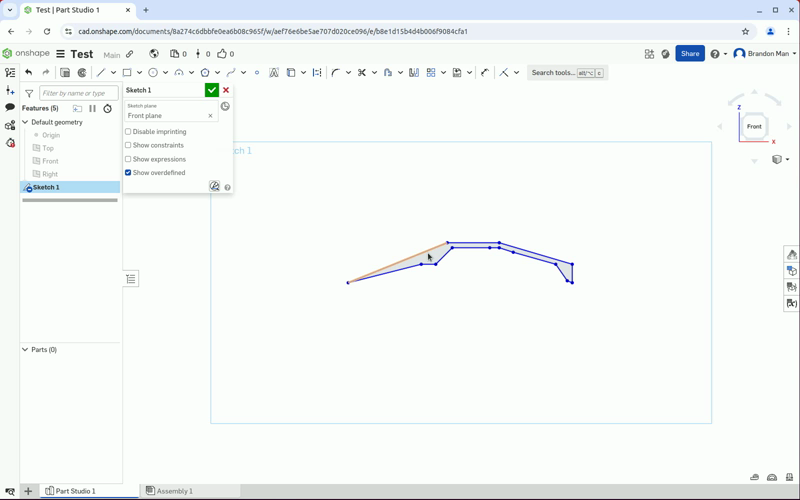
scroll(6)
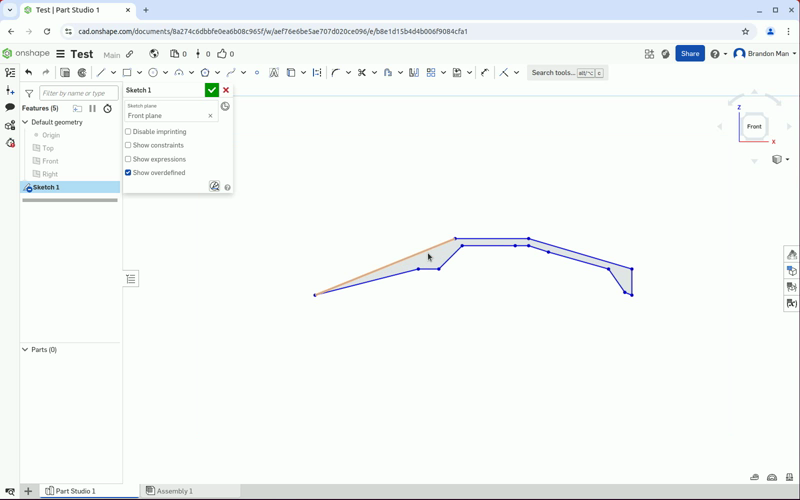
scroll(6)
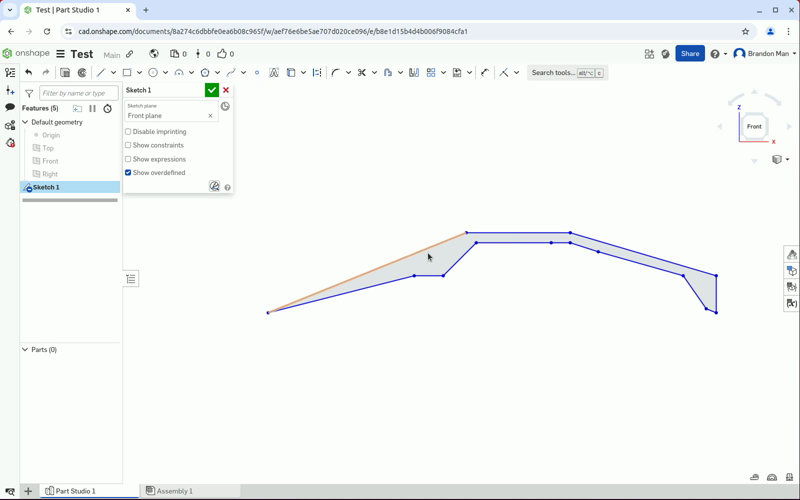
scroll(6)
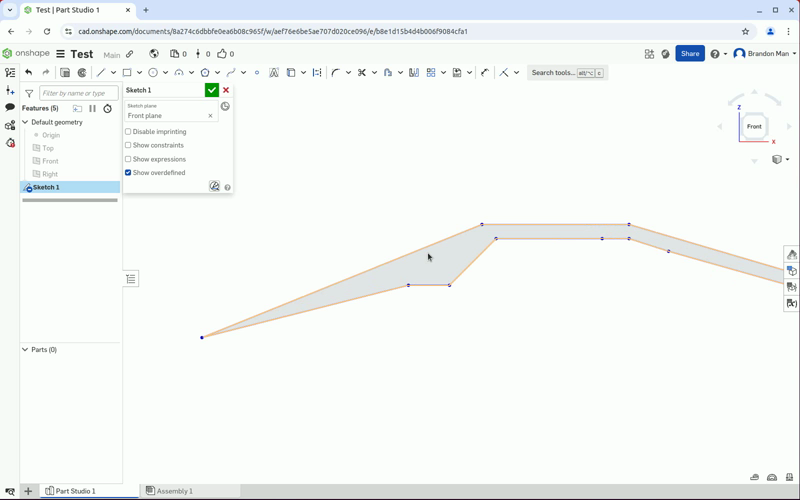
scroll(6)
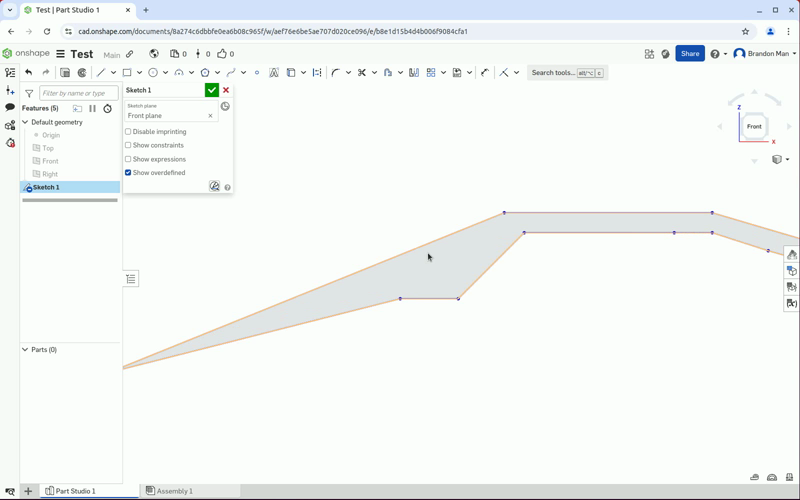
scroll(6)
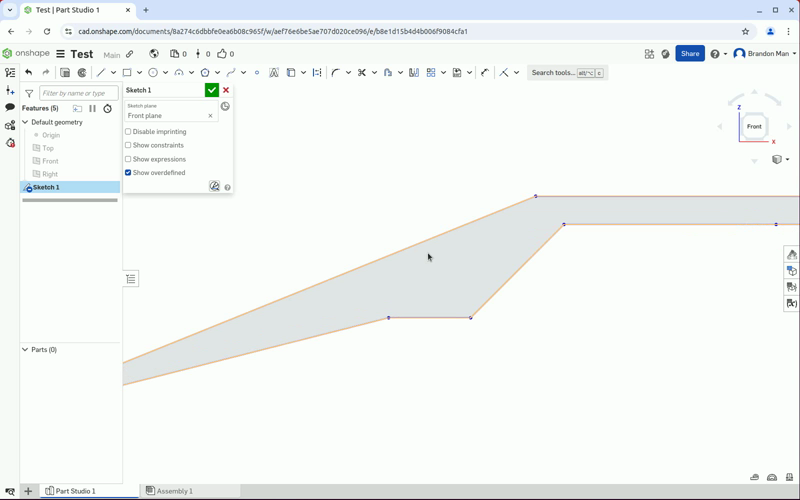
scroll(6)
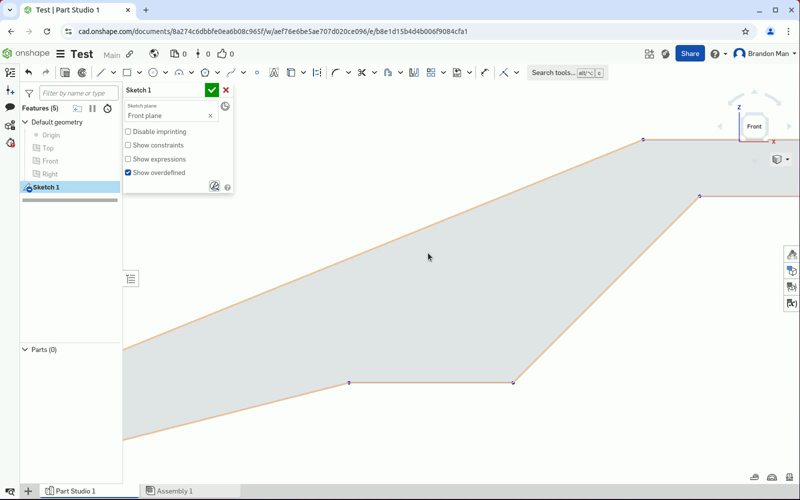
click(428, 252)
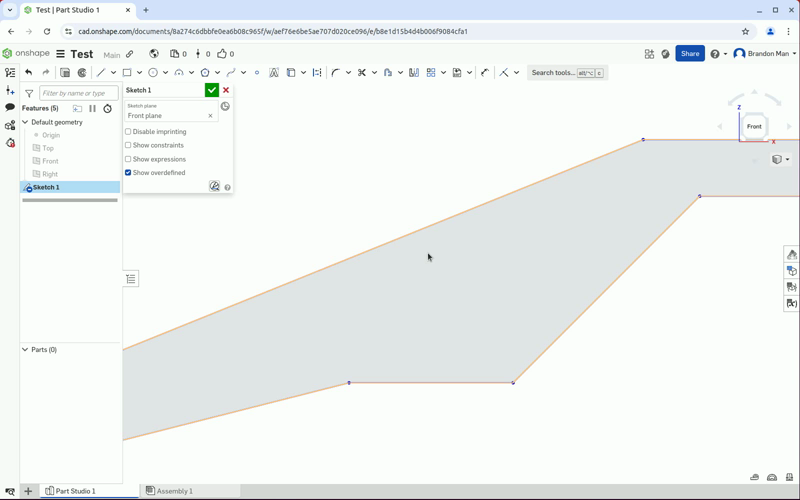
scroll(-6)
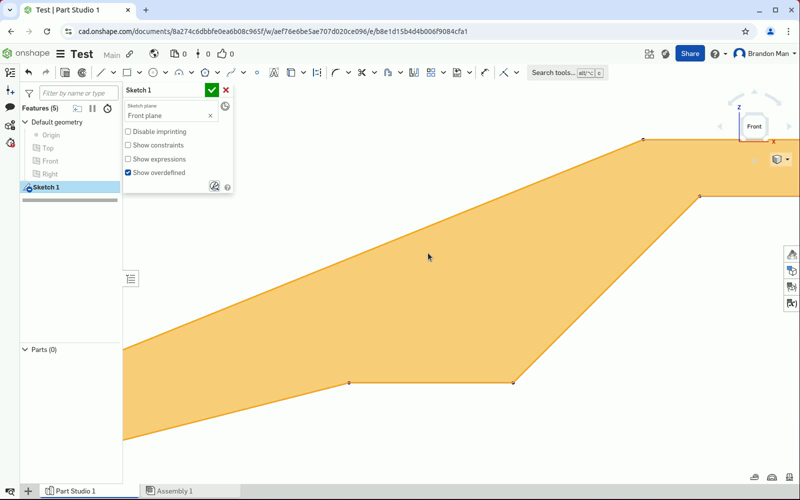
scroll(-6)
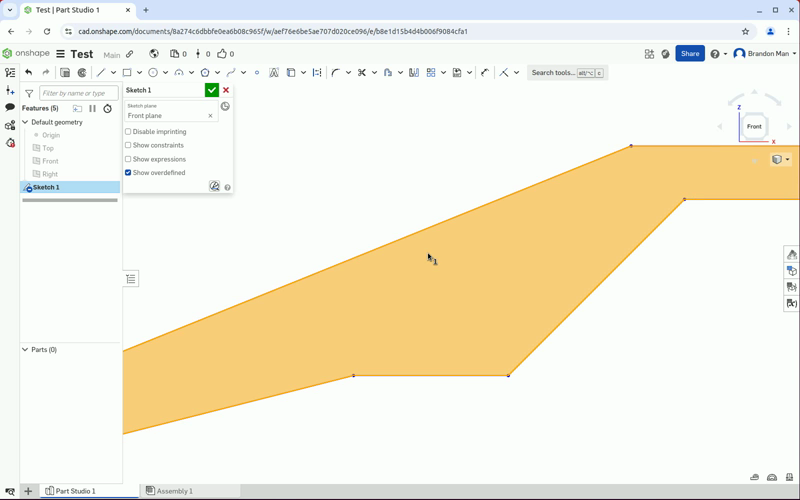
scroll(-6)
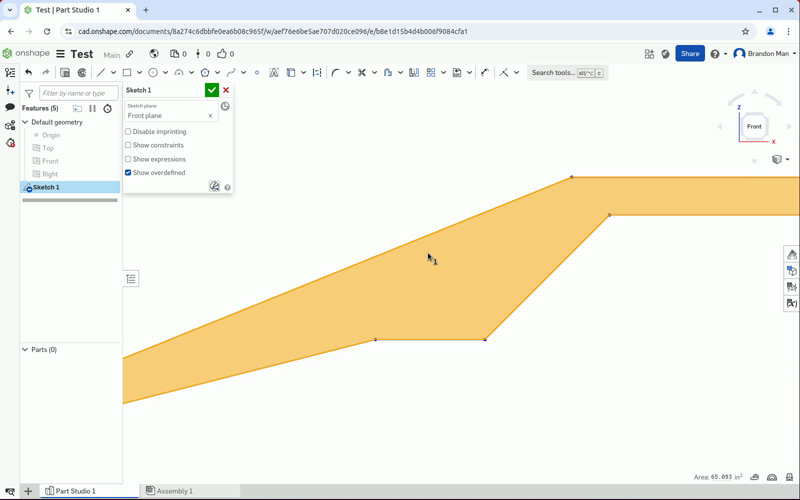
scroll(-6)
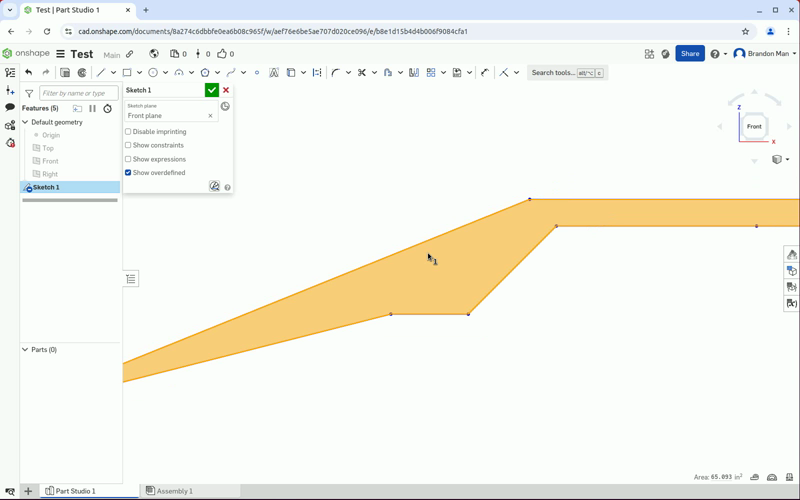
scroll(-6)
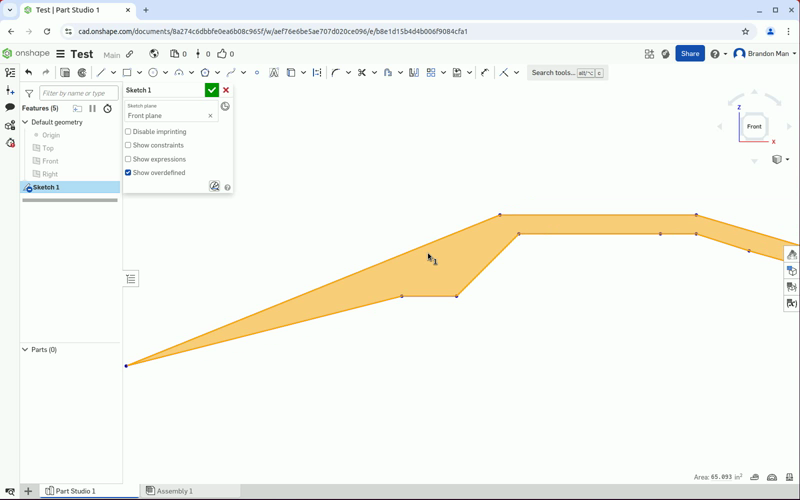
scroll(-6)
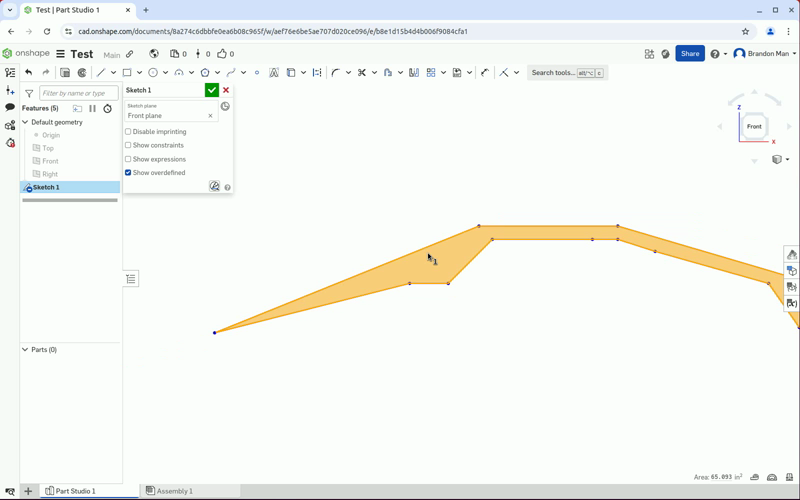
scroll(-6)
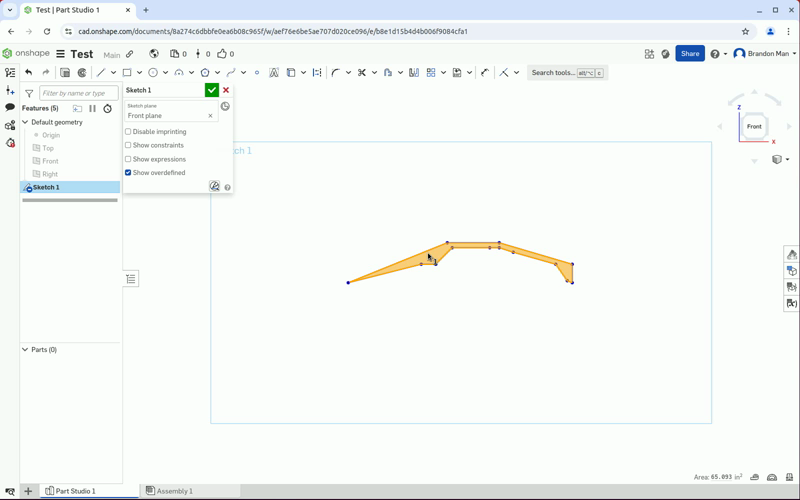
mouse_move(73, 352)
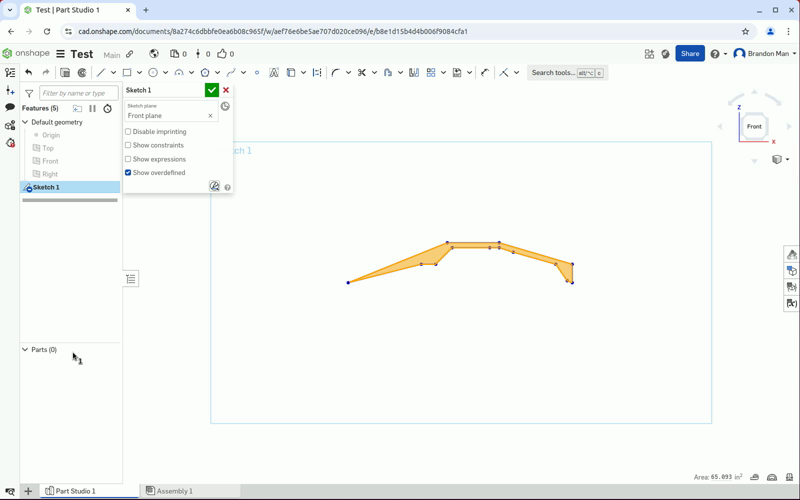
key(shift+y)
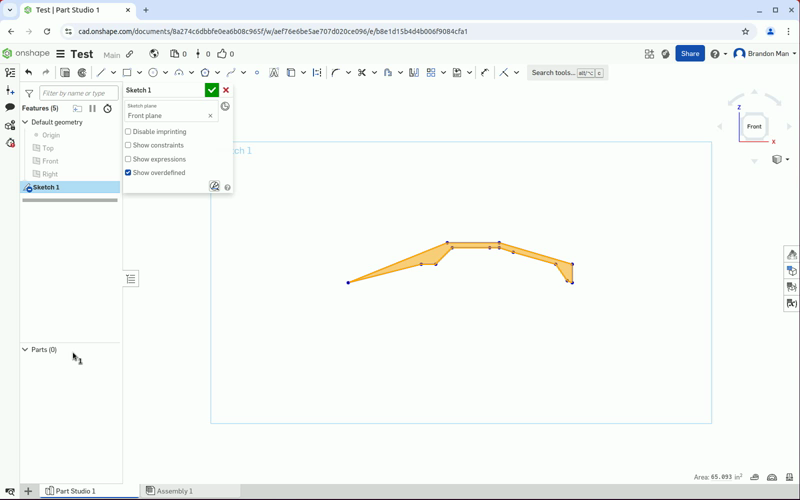
key(shift+e)
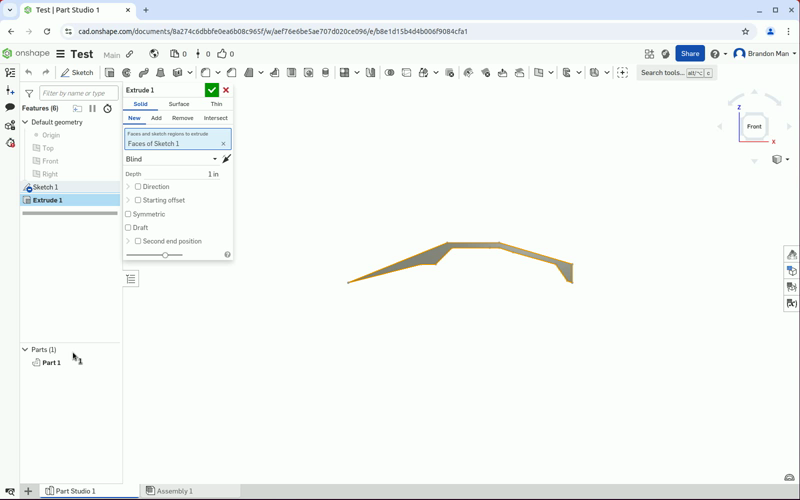
mouse_move(143, 106)
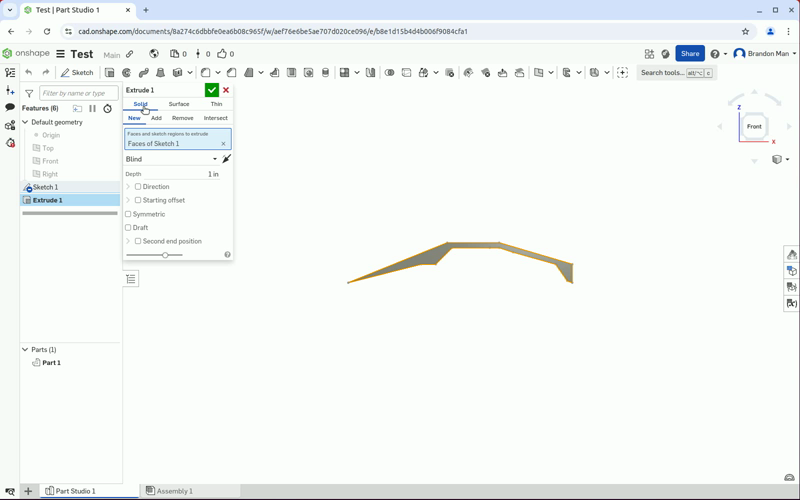
click(143, 106)
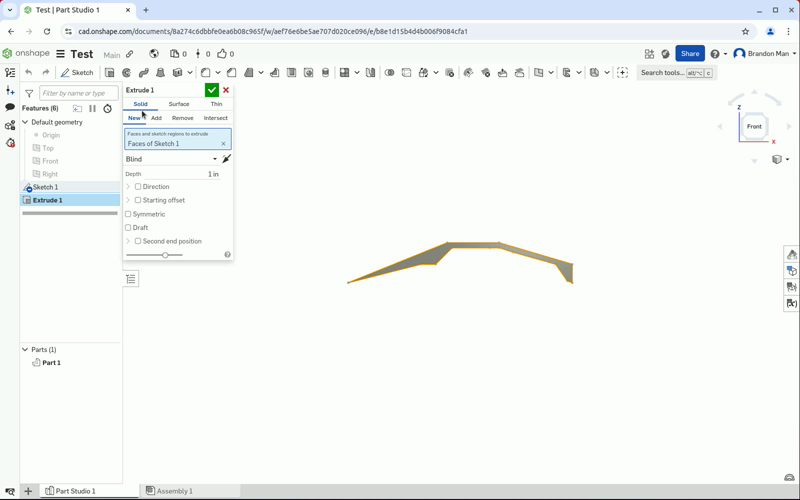
mouse_move(137, 120)
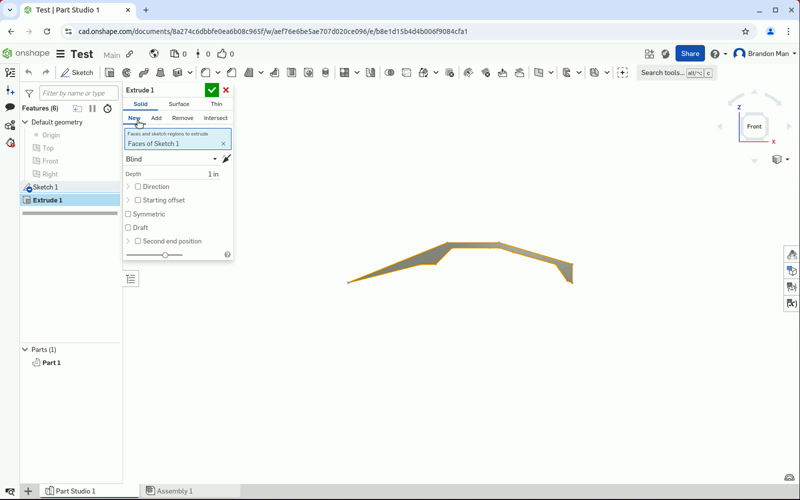
click(137, 120)
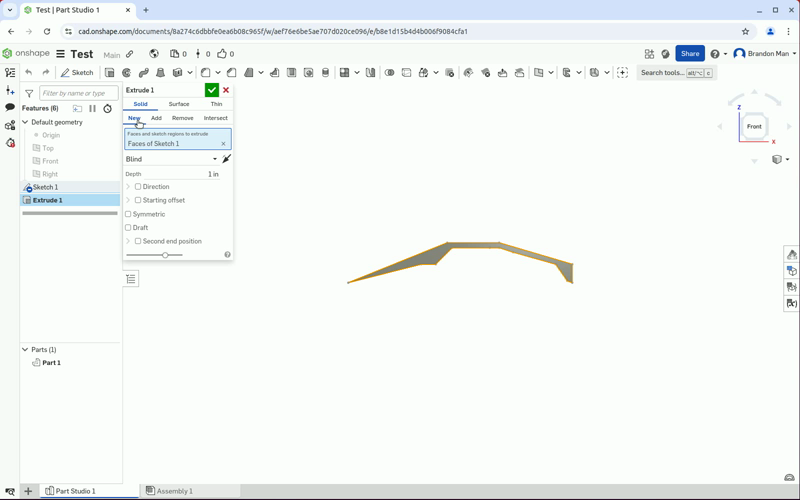
key(tab, 4)
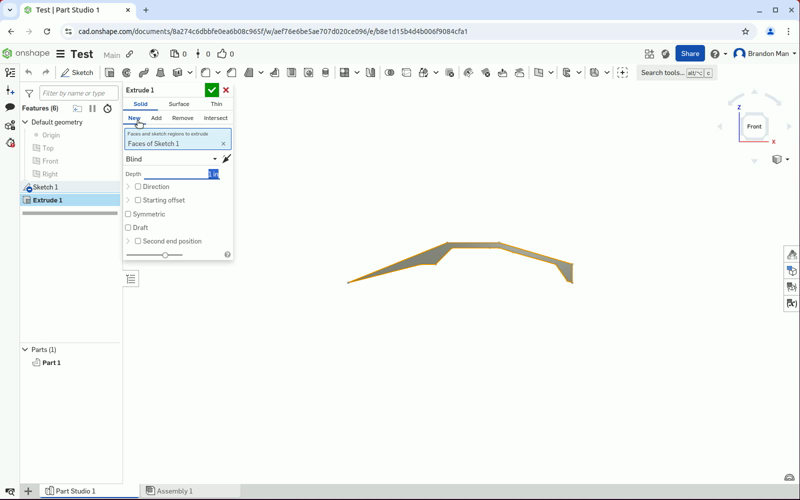
text(5.536)
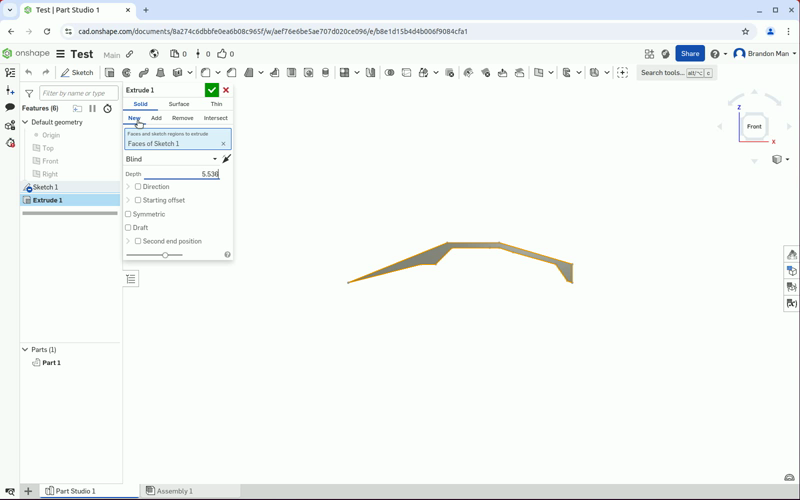
key(enter)
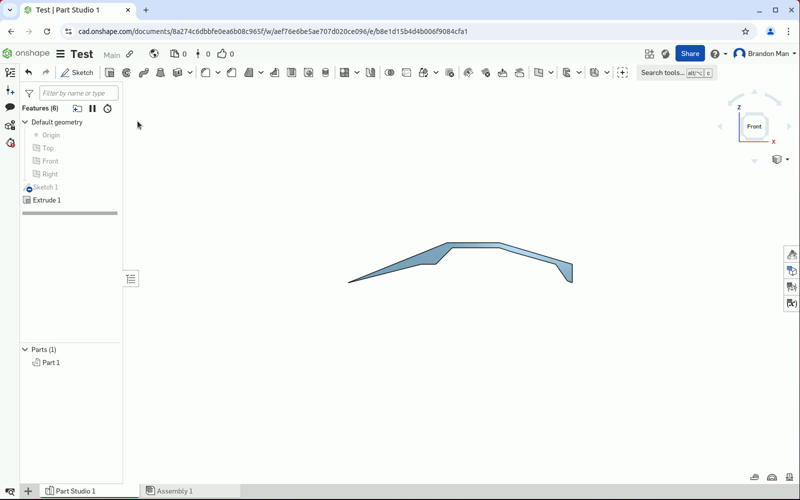
key(shift+h)
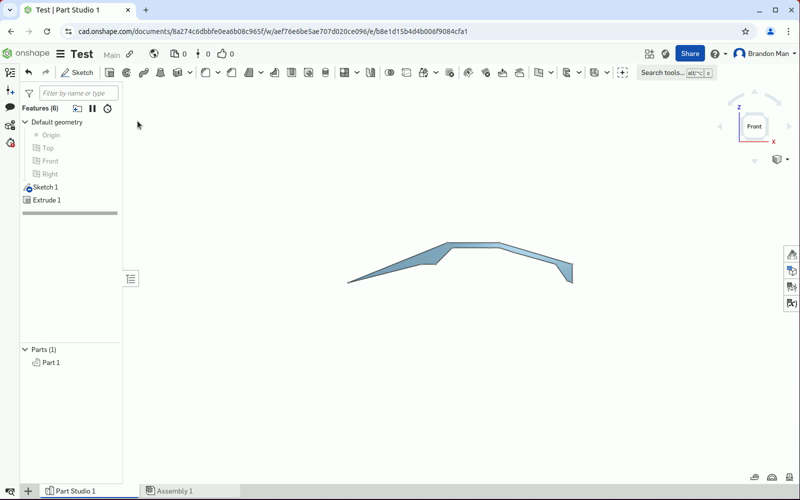
key(shift+h)
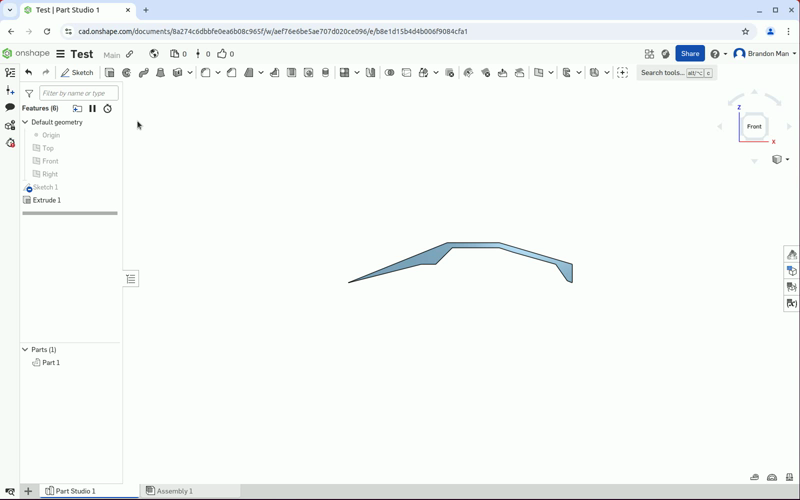
mouse_move(73, 189)
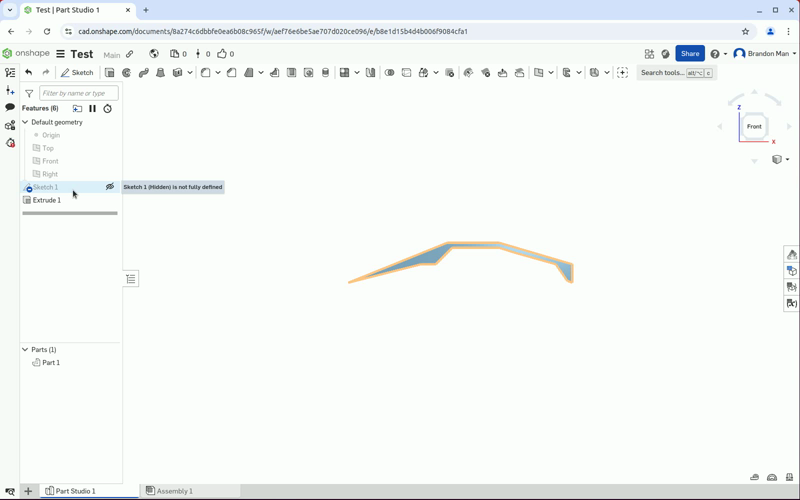
click(73, 189)
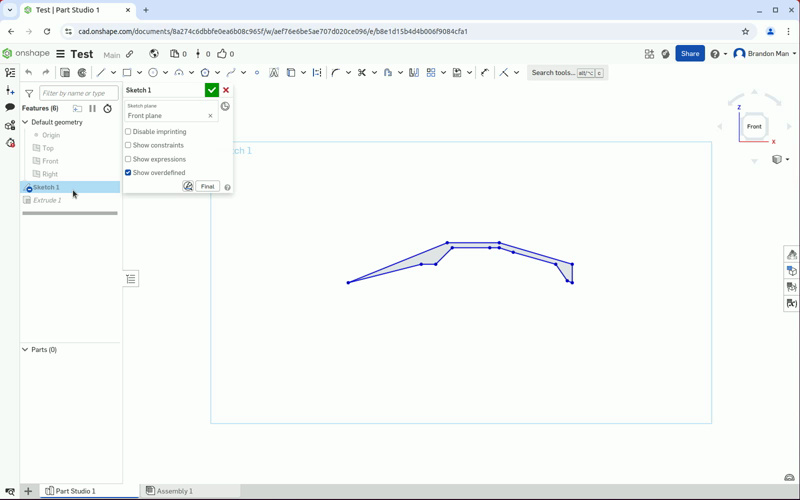
mouse_move(229, 92)
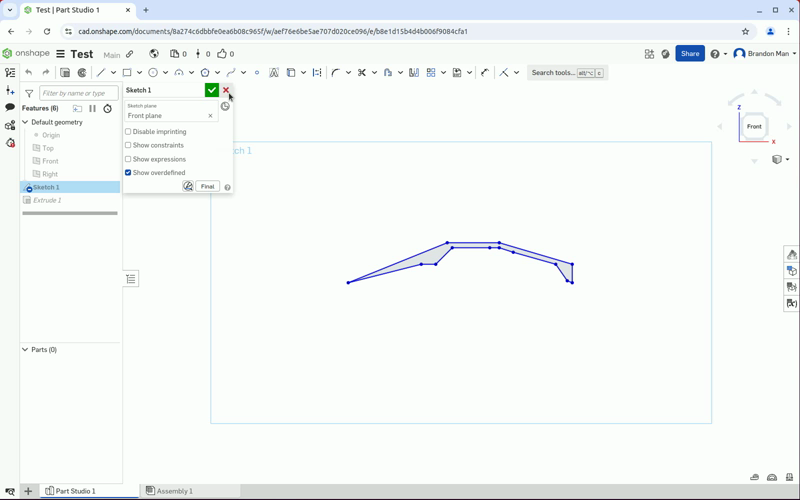
click(229, 92)
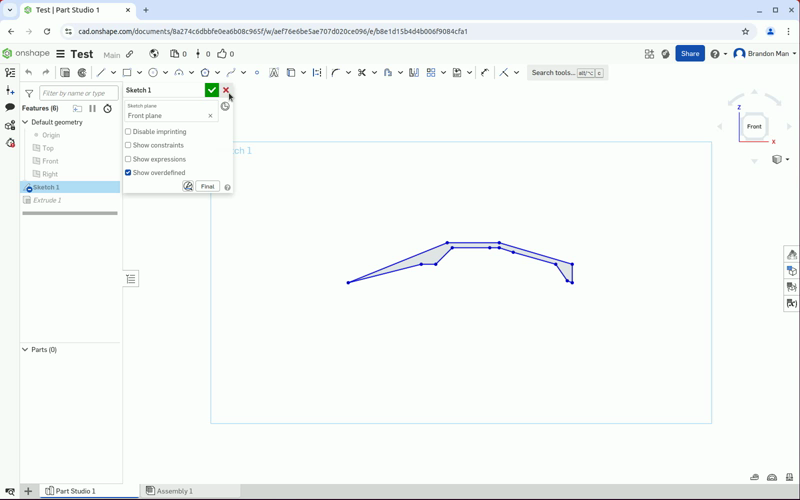
key(shift+s)
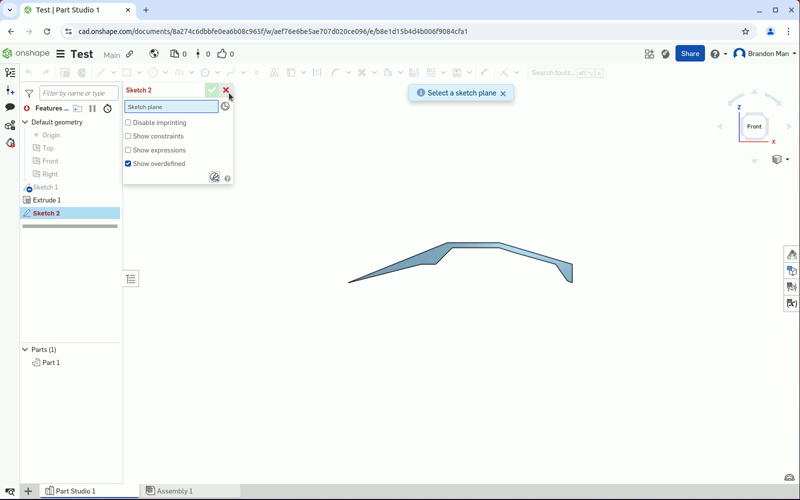
mouse_move(73, 163)
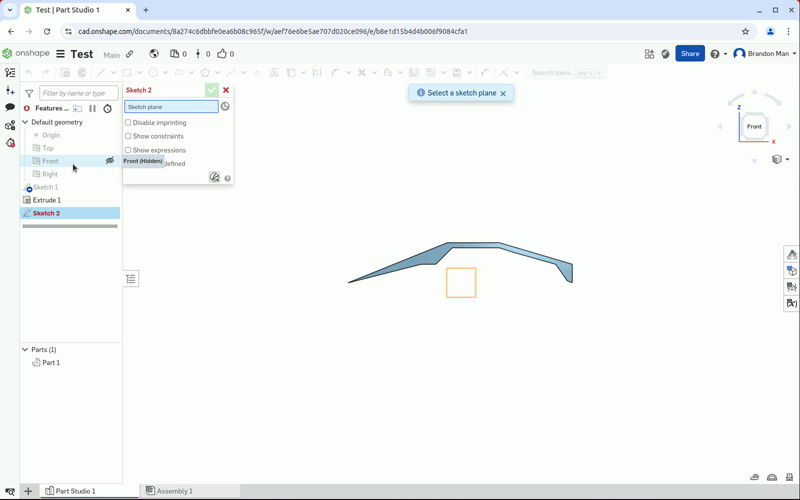
click(73, 163)
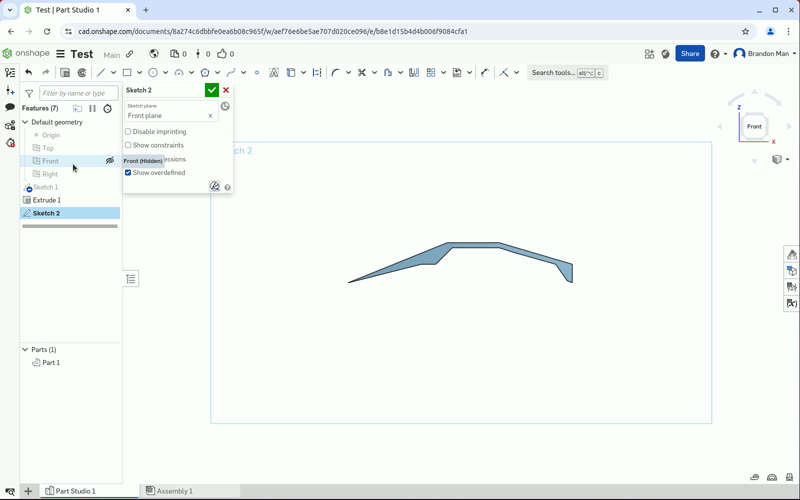
mouse_move(73, 352)
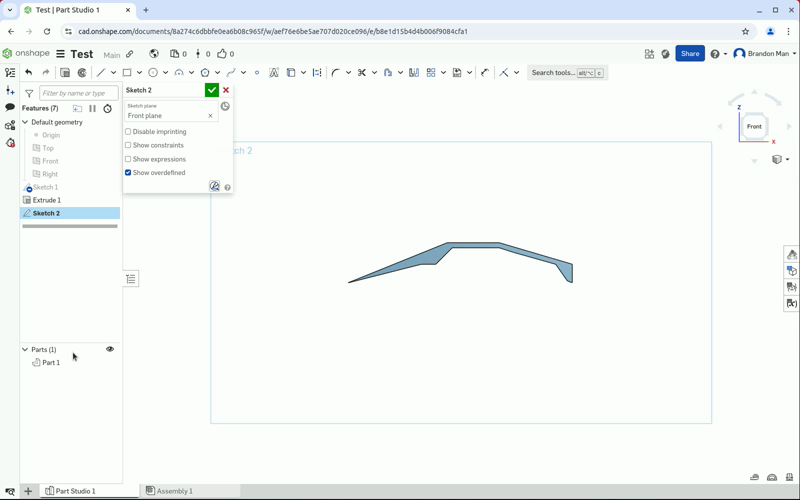
key(y)
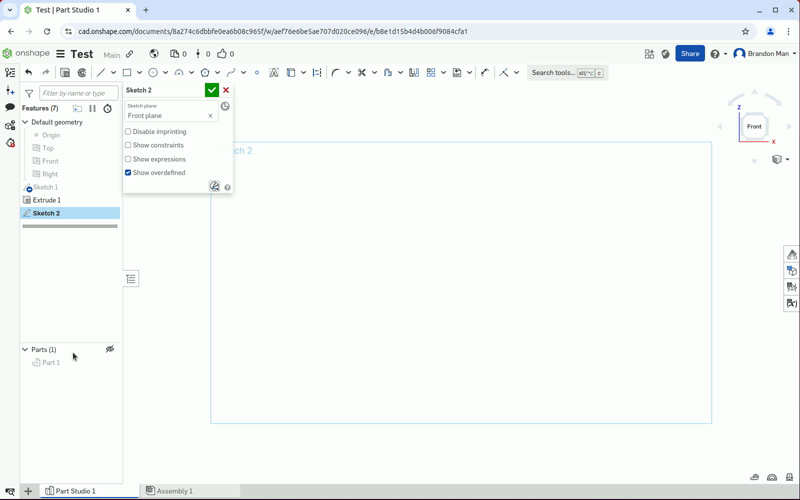
key(l)
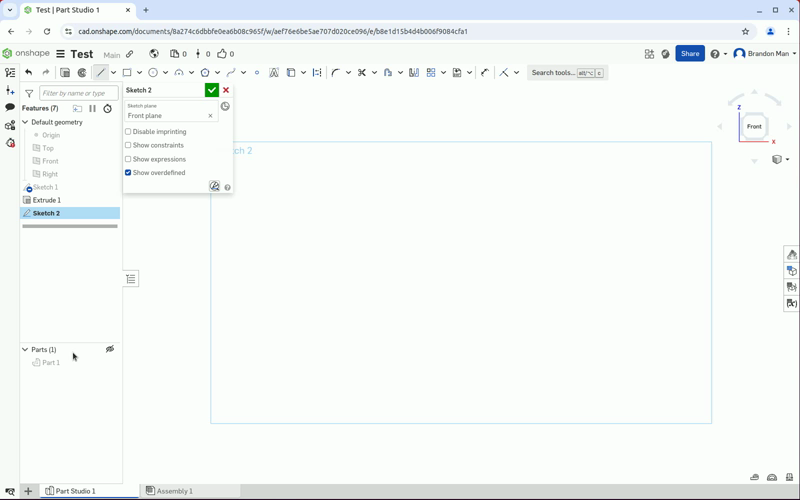
key_down(shift)
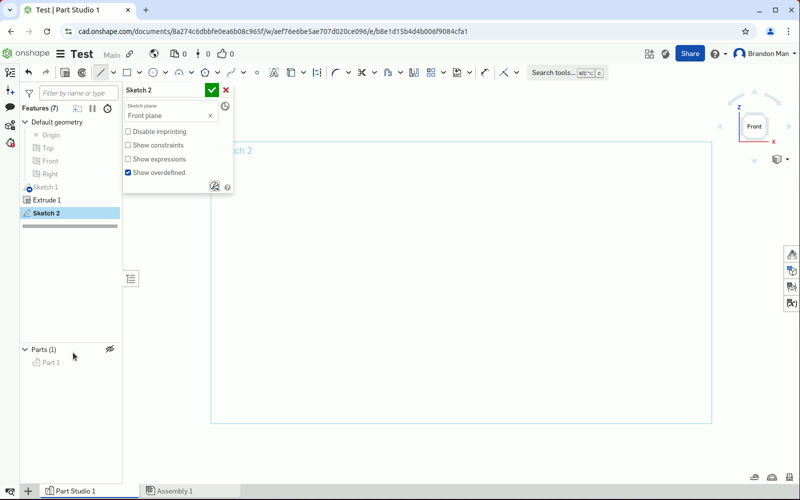
mouse_move(489, 249)
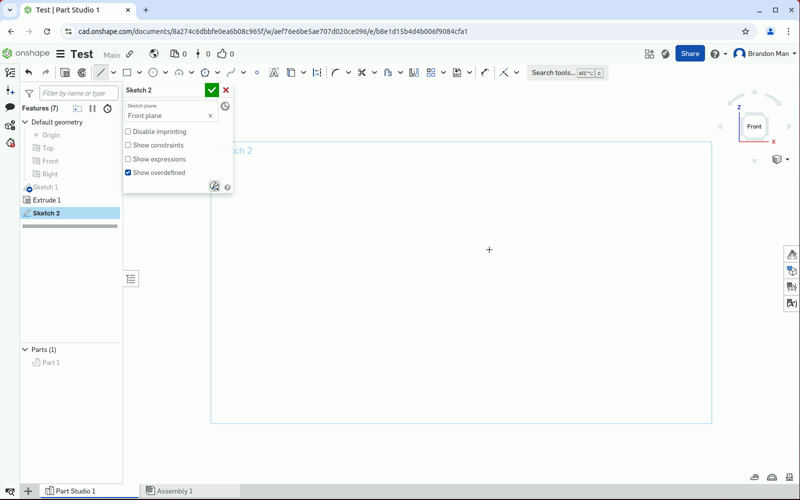
click(489, 249)
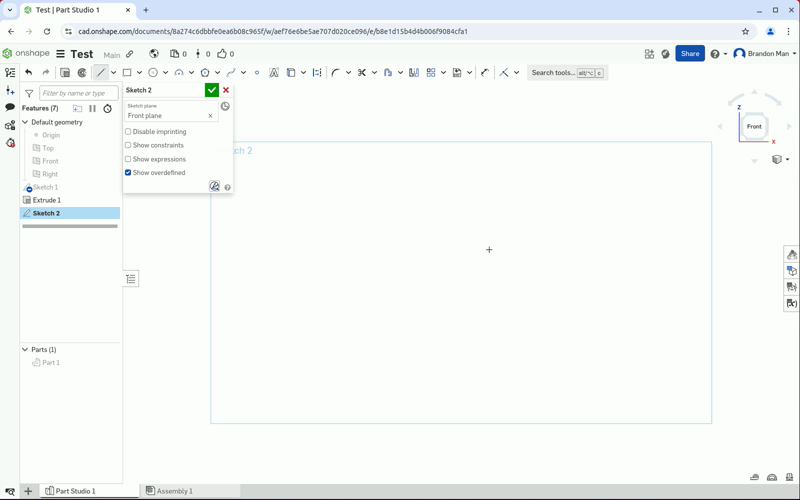
key_up(shift)
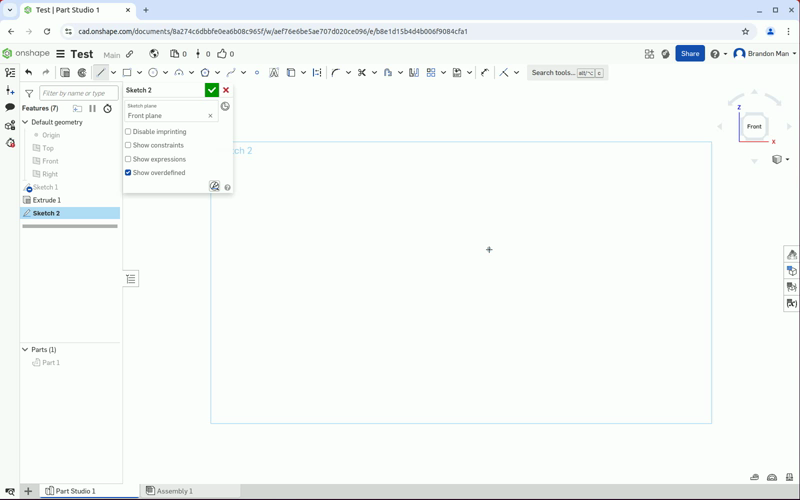
key_down(shift)
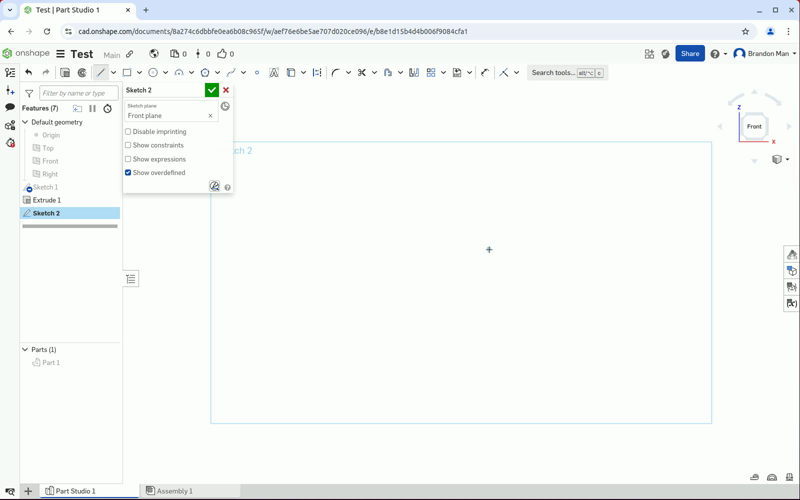
mouse_move(519, 249)
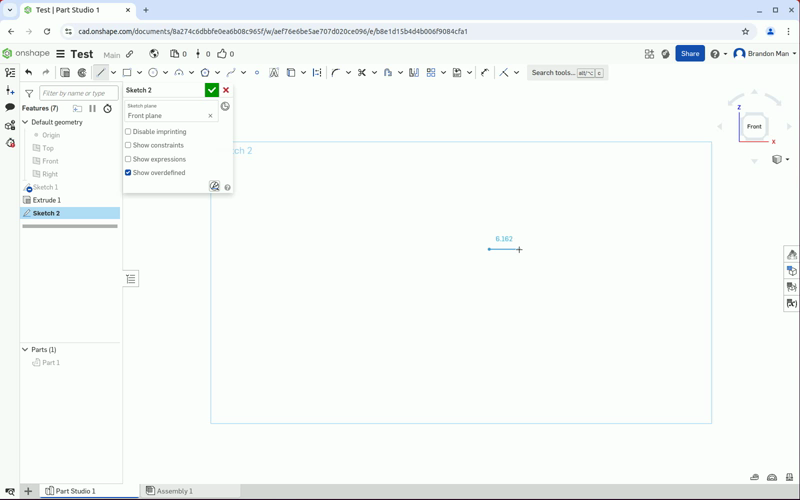
mouse_move(496, 264)
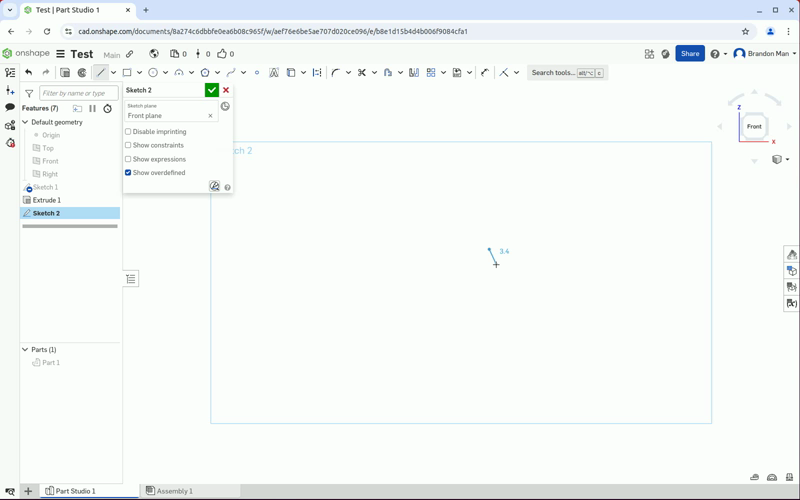
click(496, 264)
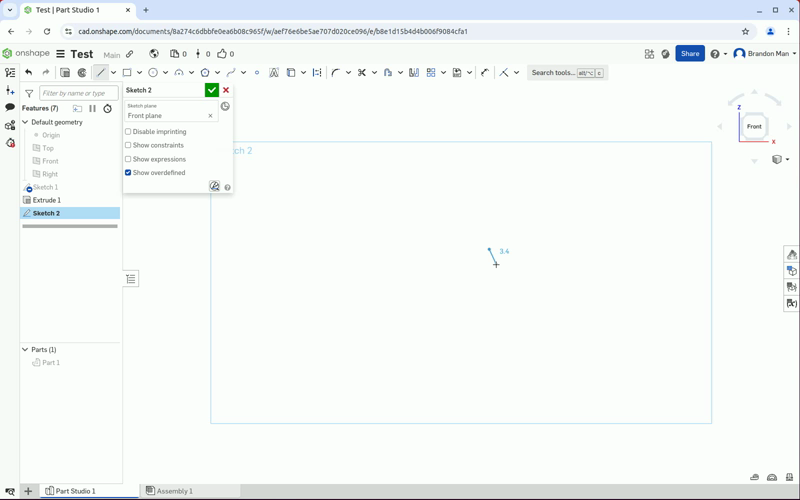
key_up(shift)
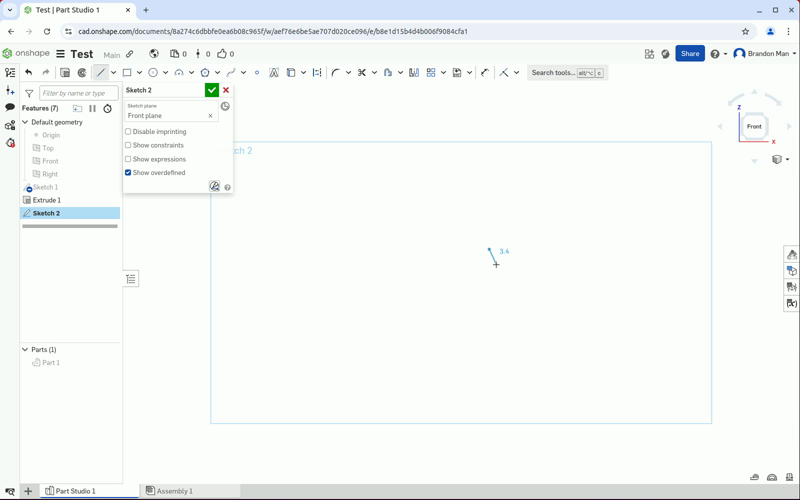
key_down(shift)
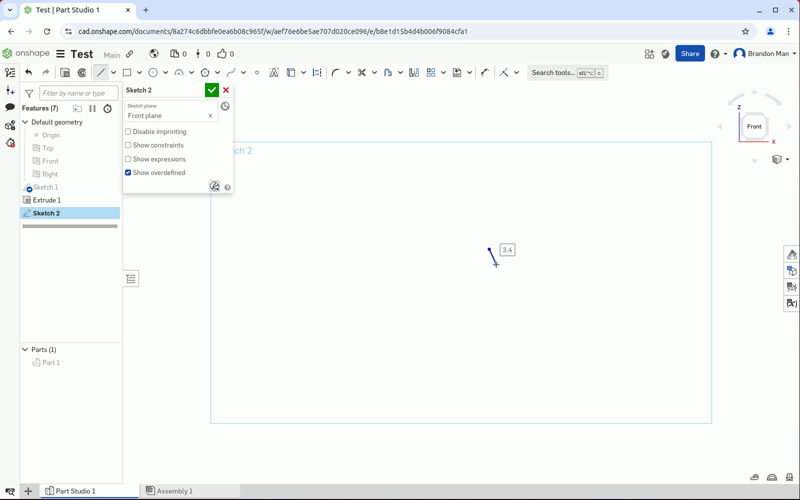
mouse_move(526, 264)
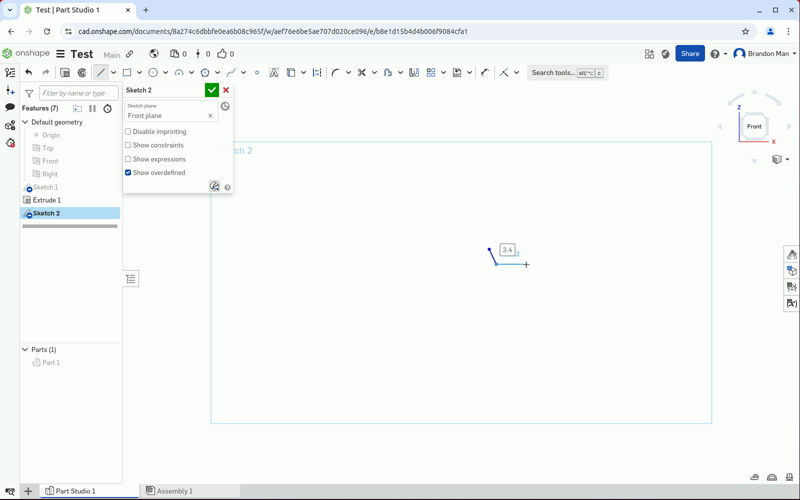
mouse_move(500, 264)
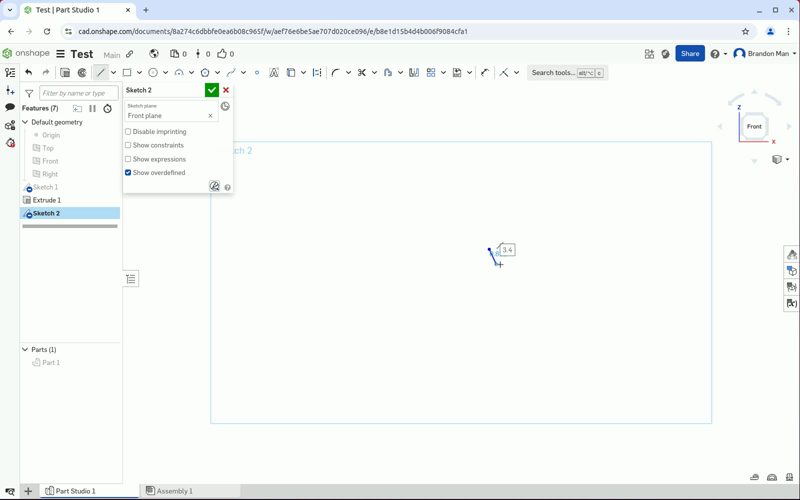
scroll(6)
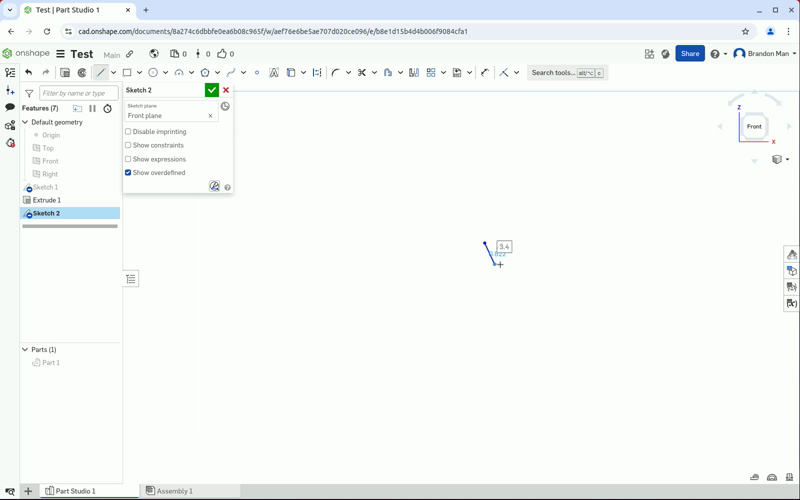
scroll(6)
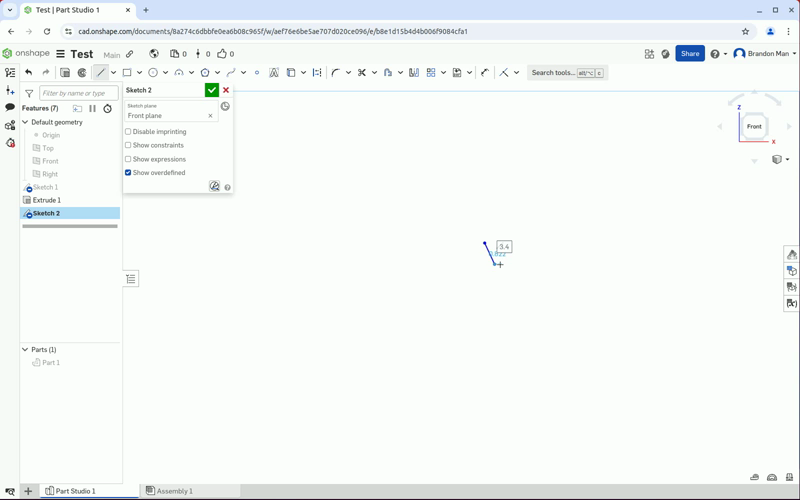
scroll(6)
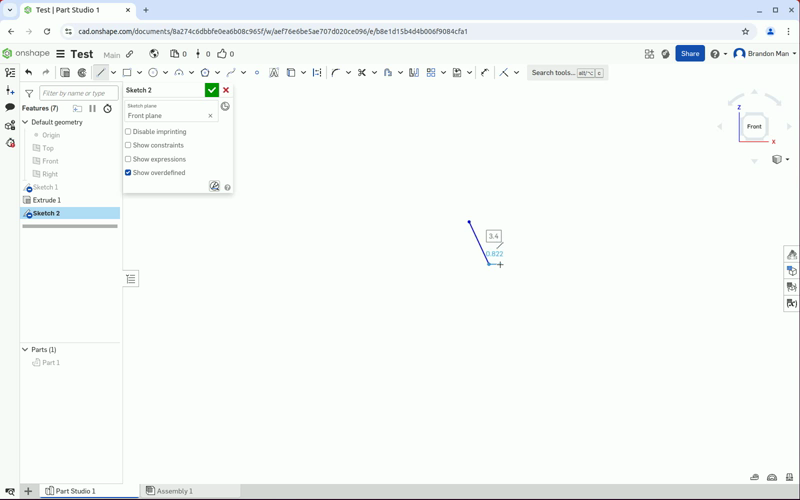
scroll(6)
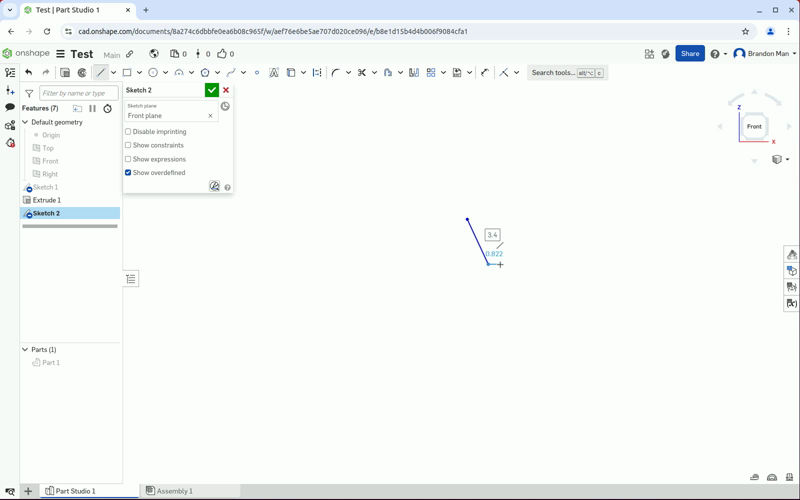
scroll(6)
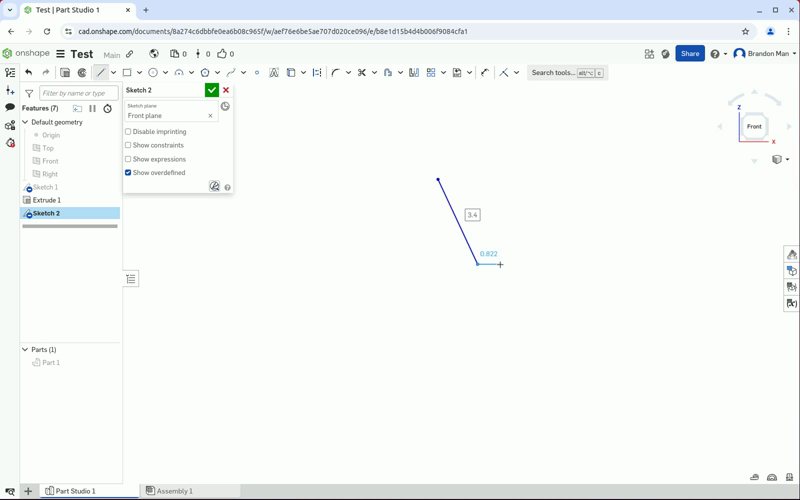
scroll(6)
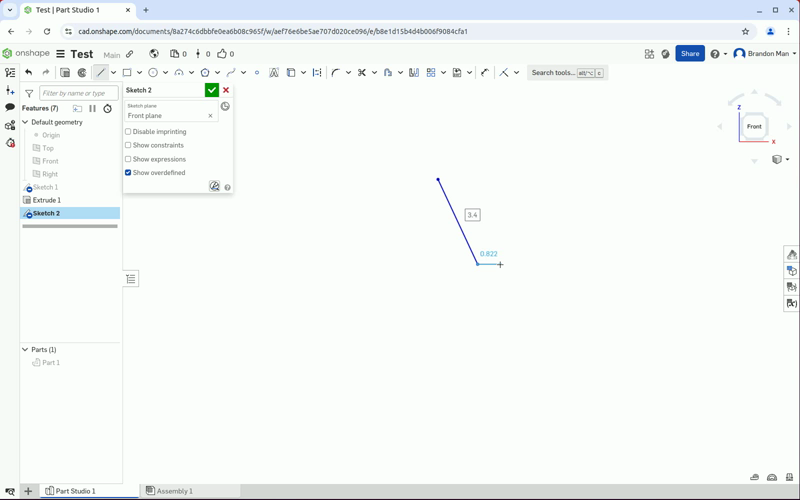
scroll(6)
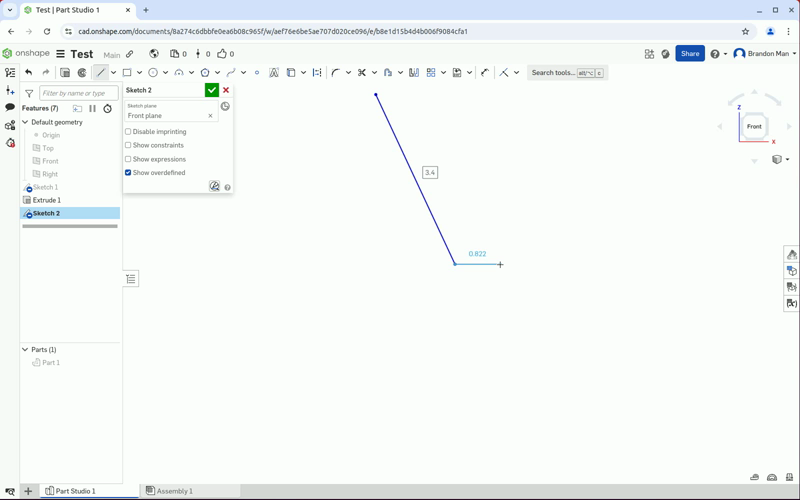
click(500, 264)
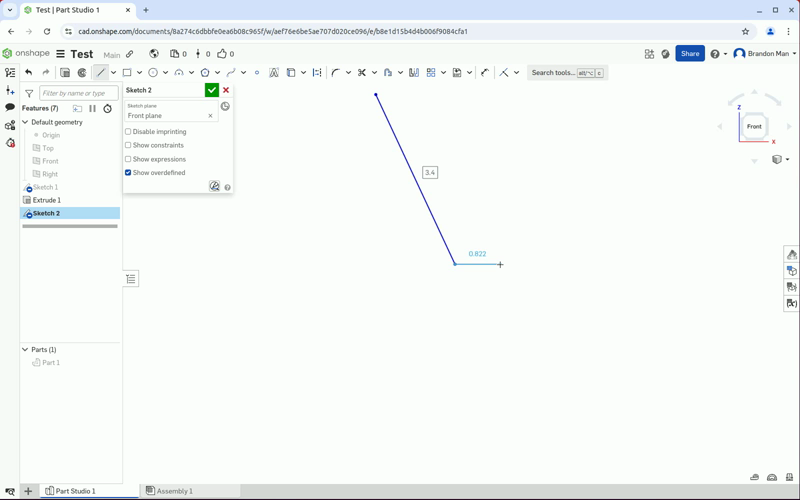
scroll(-6)
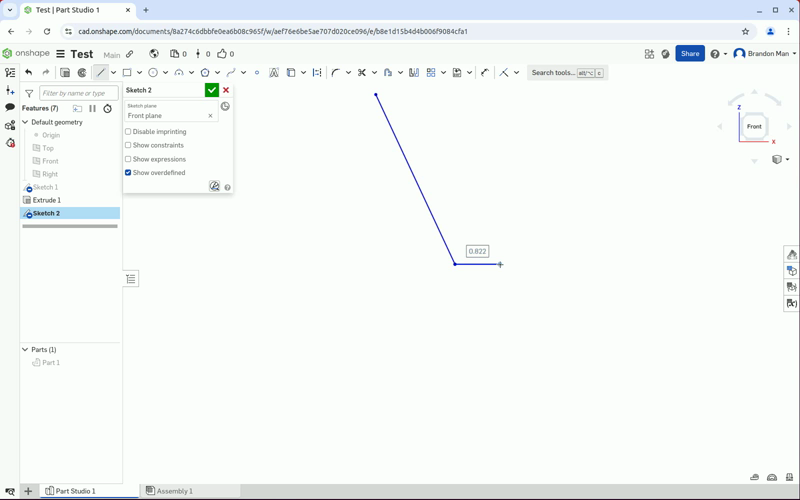
scroll(-6)
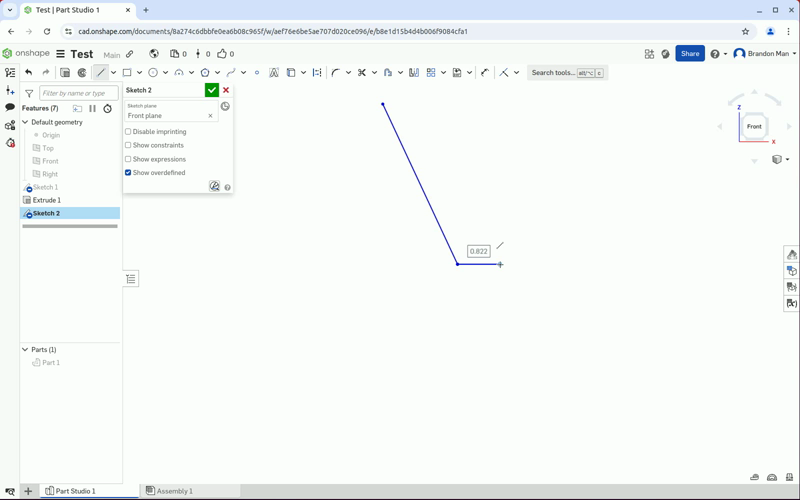
scroll(-6)
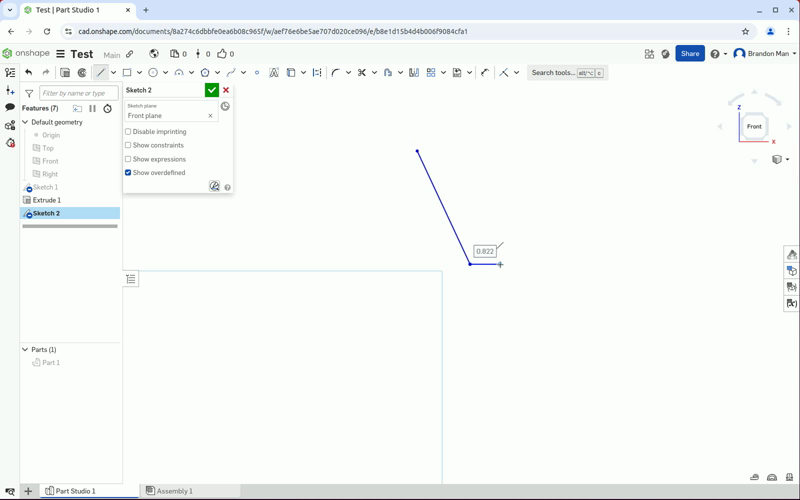
scroll(-6)
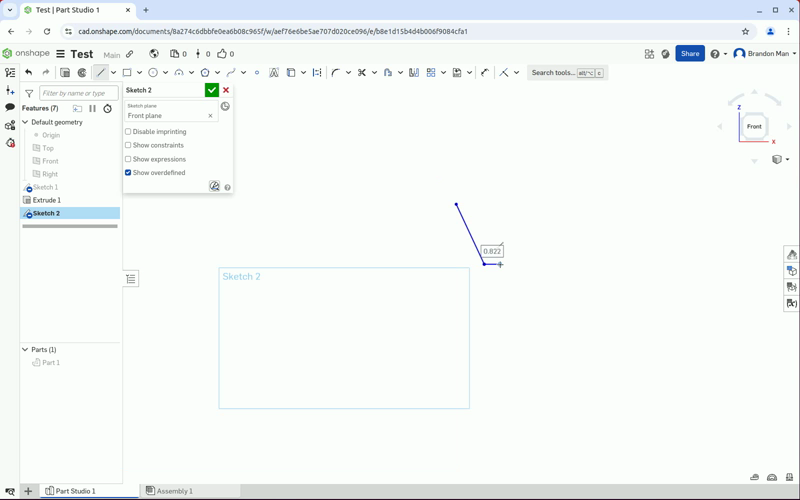
scroll(-6)
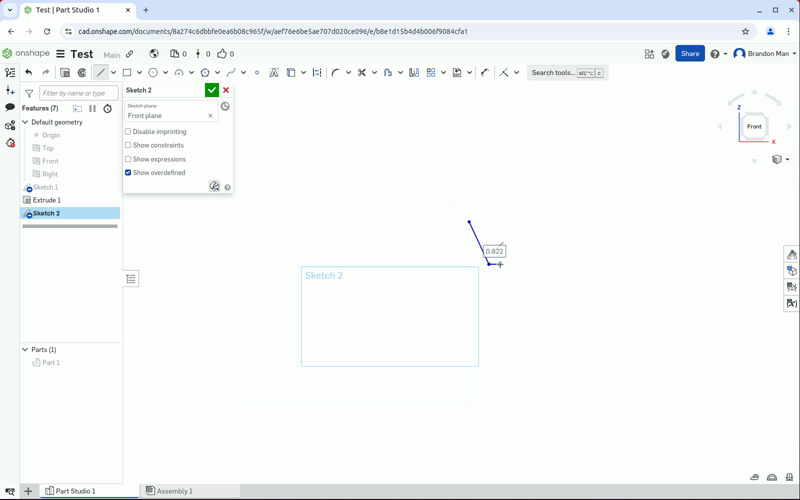
scroll(-6)
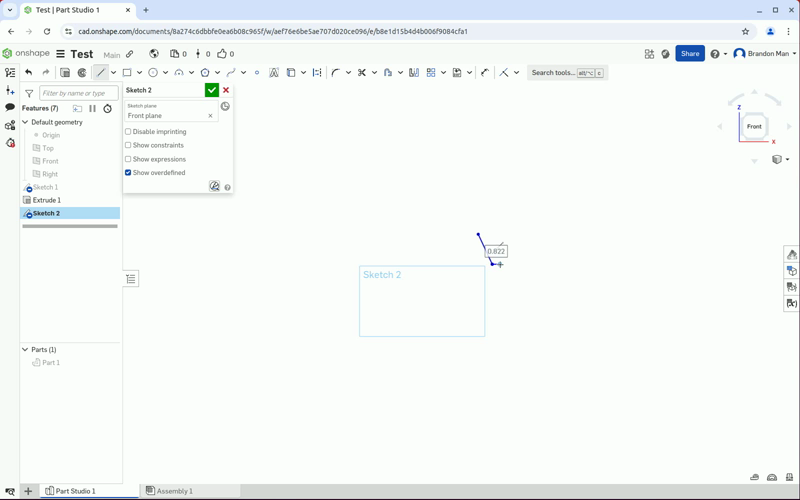
scroll(-6)
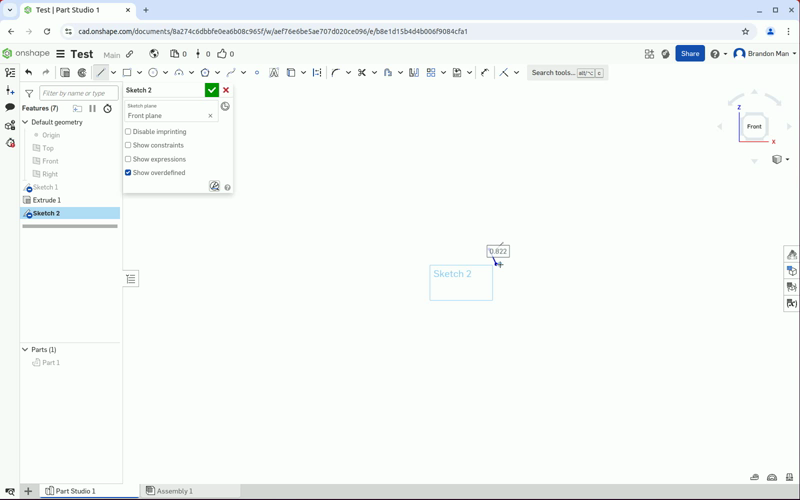
key_up(shift)
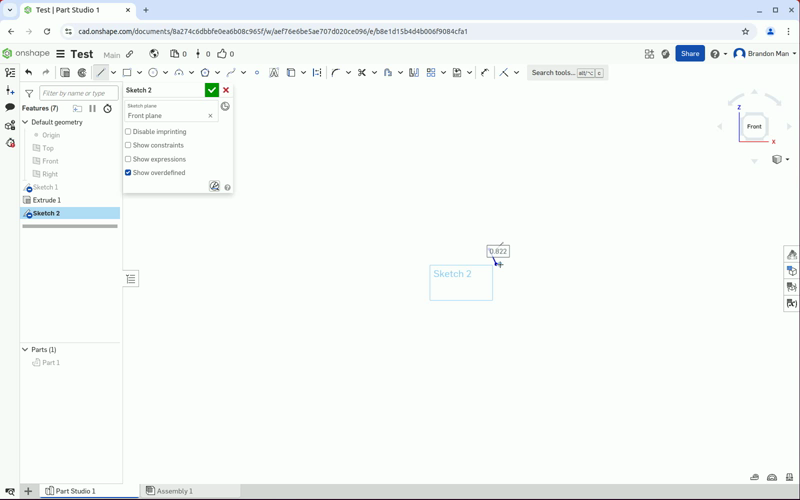
key_down(shift)
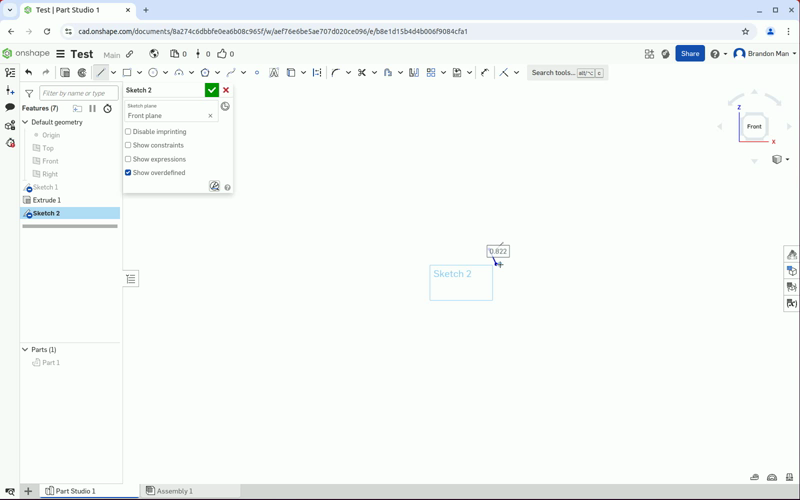
mouse_move(530, 264)
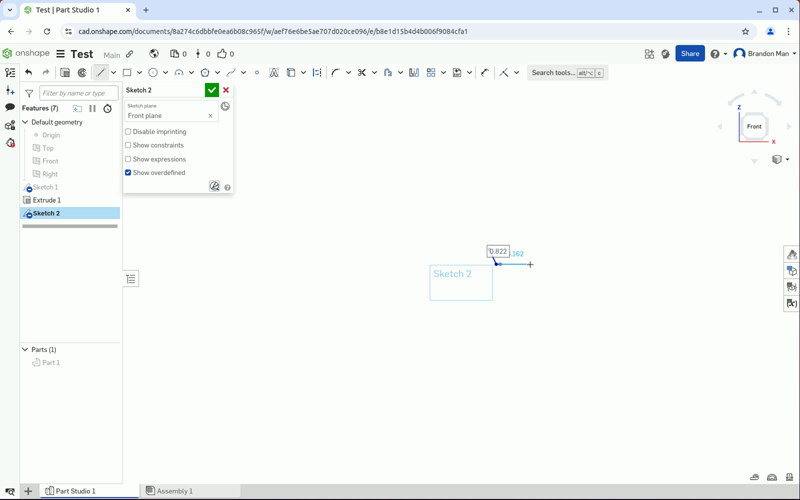
mouse_move(504, 265)
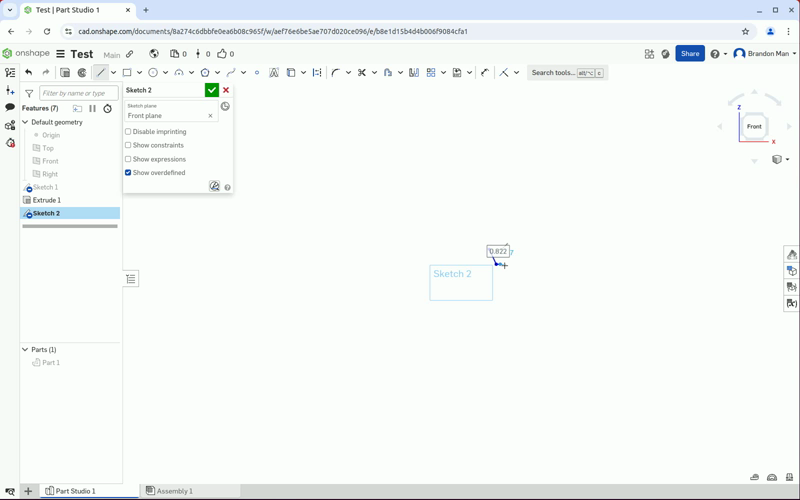
scroll(6)
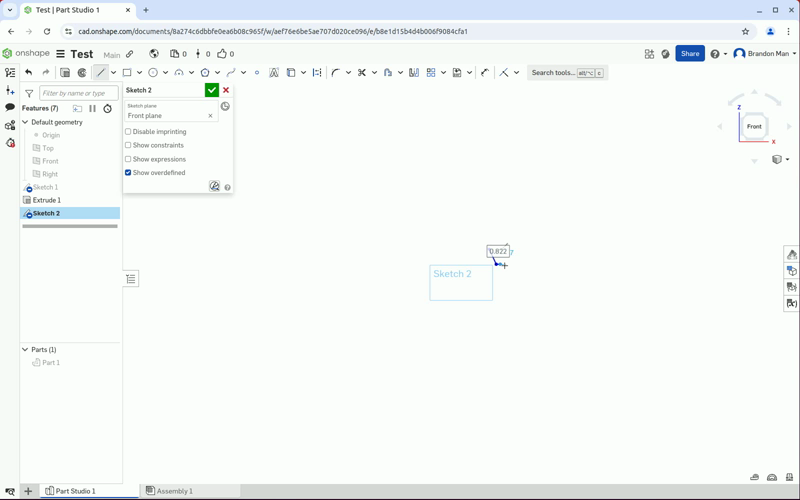
scroll(6)
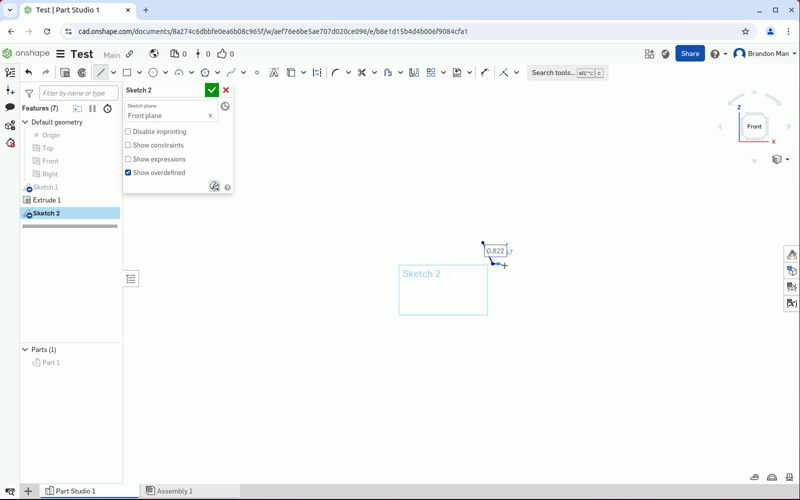
scroll(6)
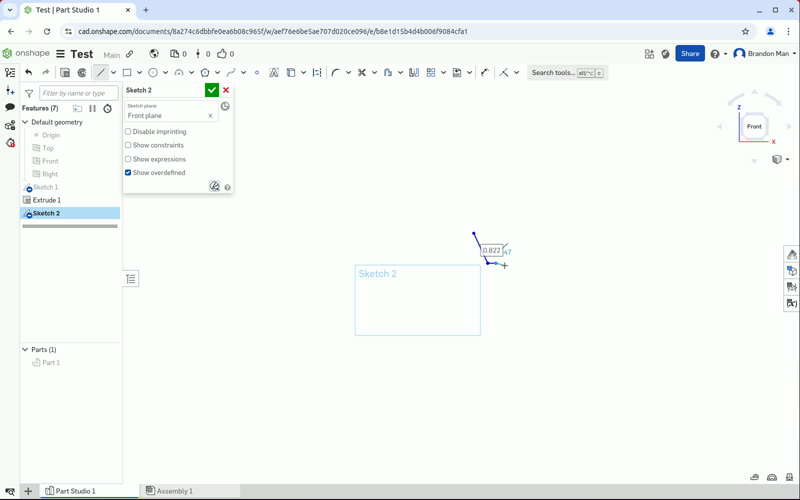
scroll(6)
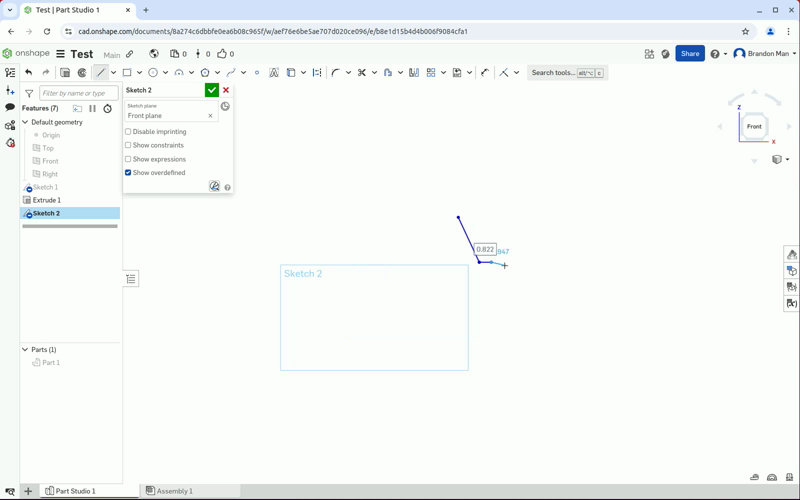
scroll(6)
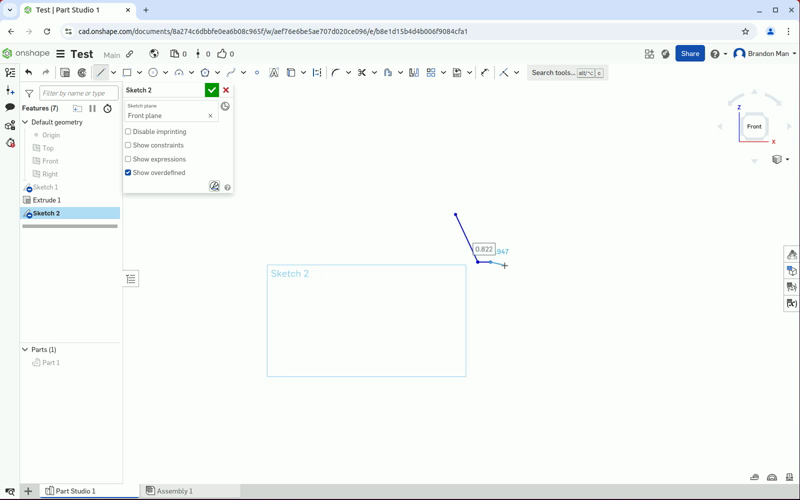
scroll(6)
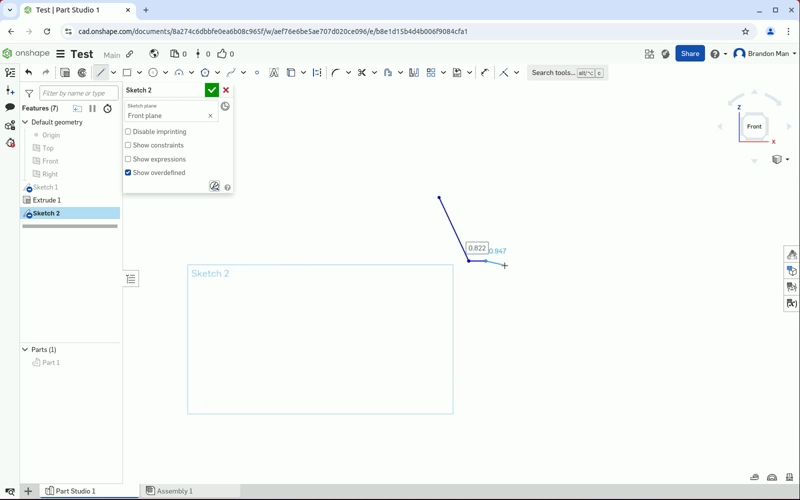
scroll(6)
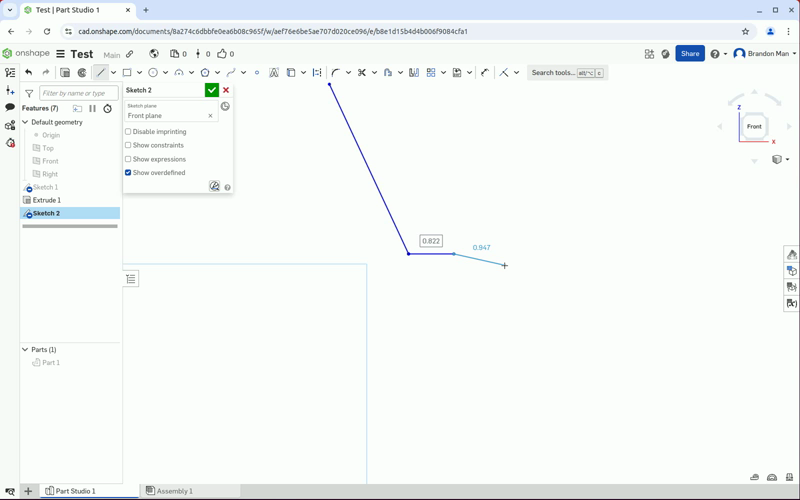
click(504, 265)
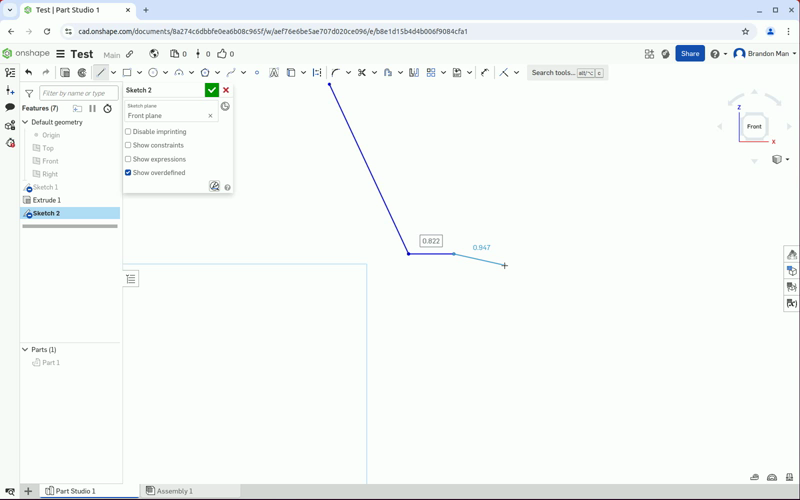
scroll(-6)
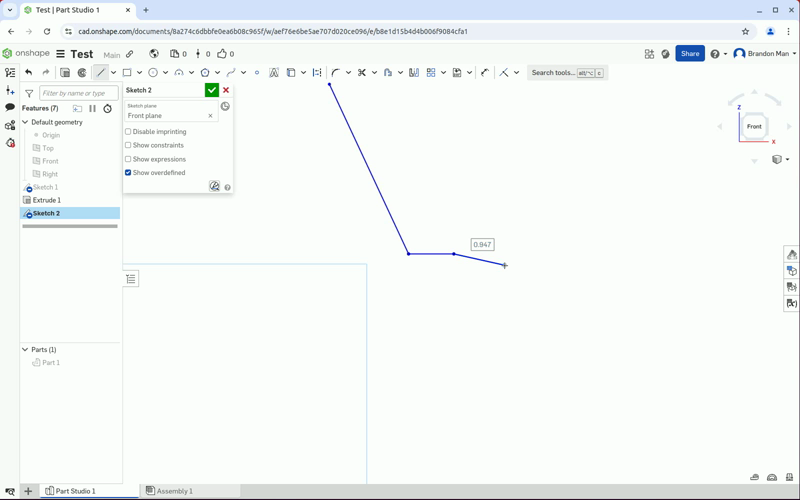
scroll(-6)
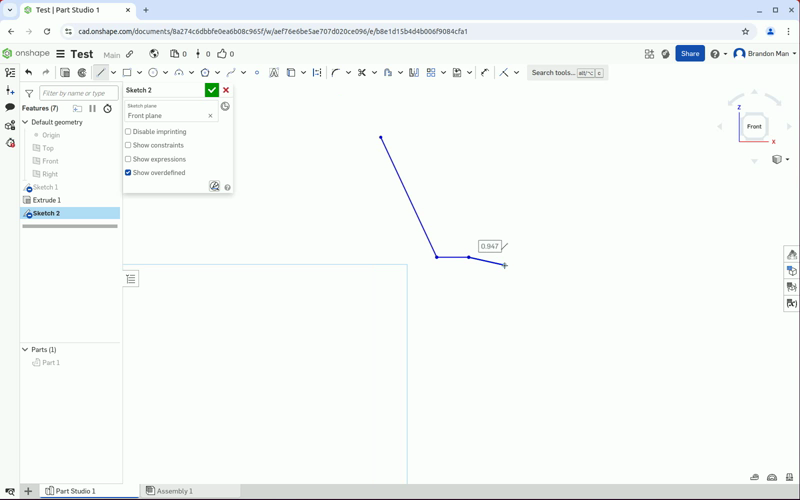
scroll(-6)
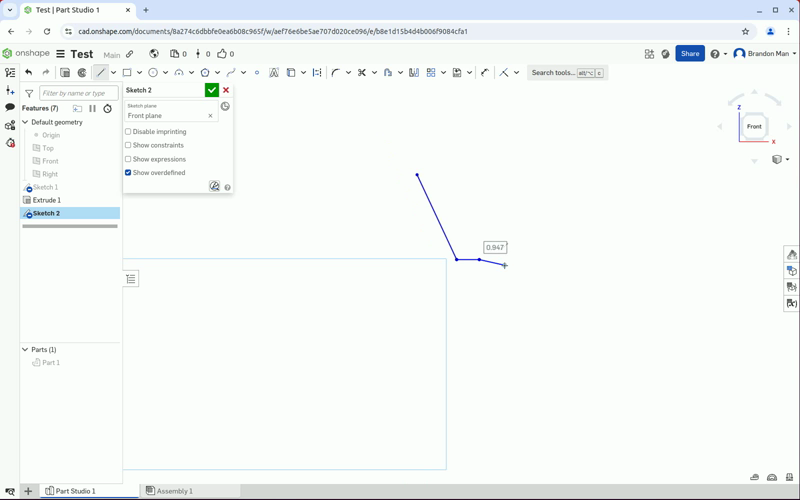
scroll(-6)
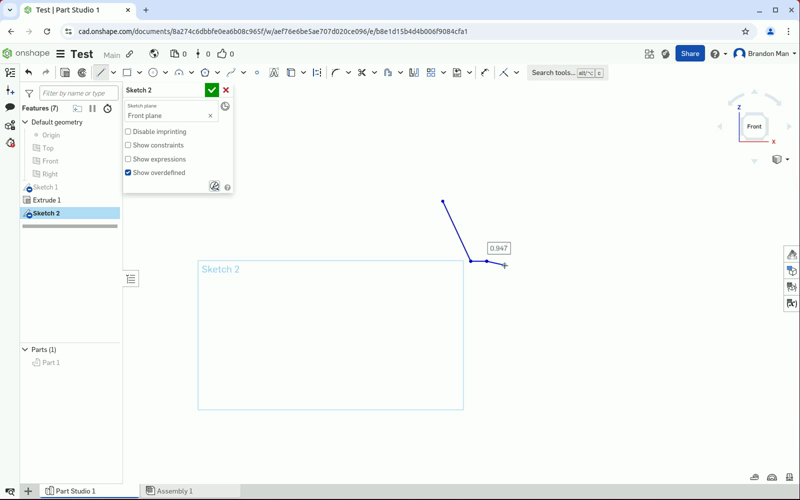
scroll(-6)
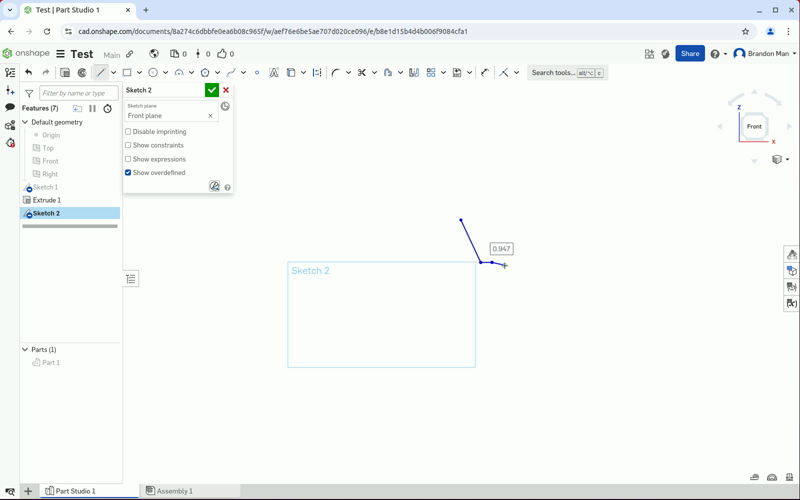
scroll(-6)
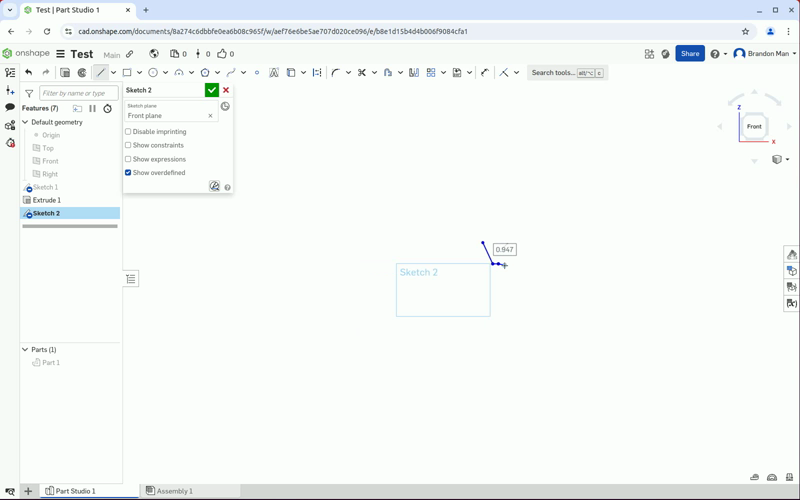
scroll(-6)
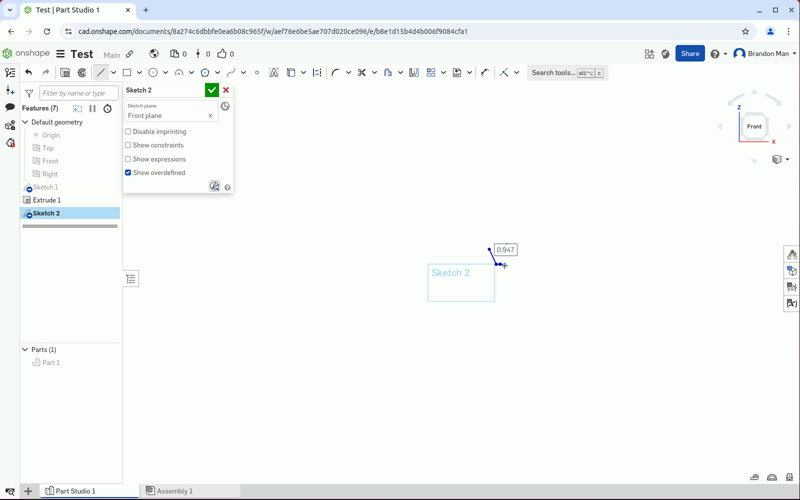
key_up(shift)
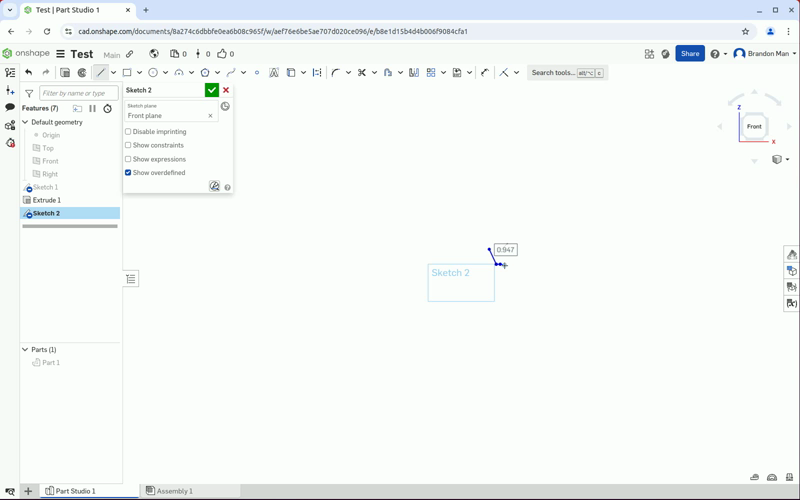
key_down(shift)
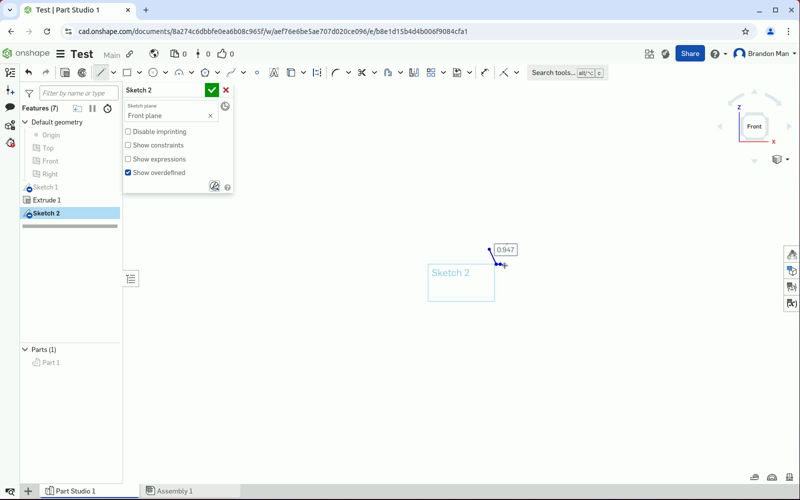
mouse_move(534, 265)
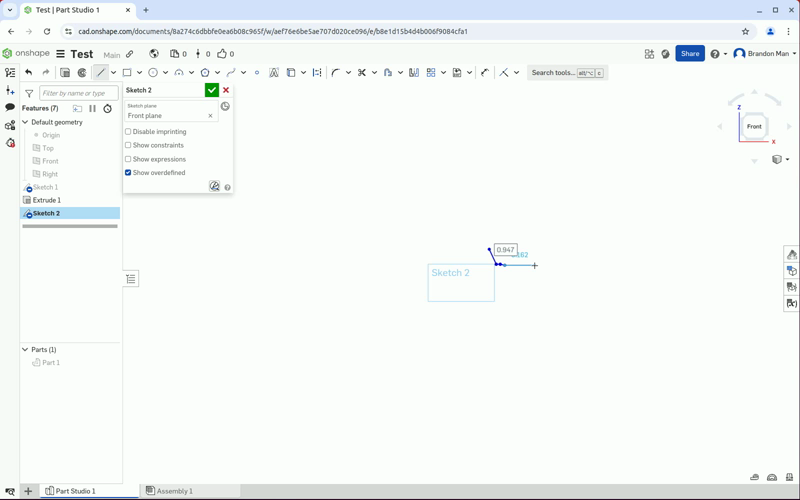
mouse_move(515, 253)
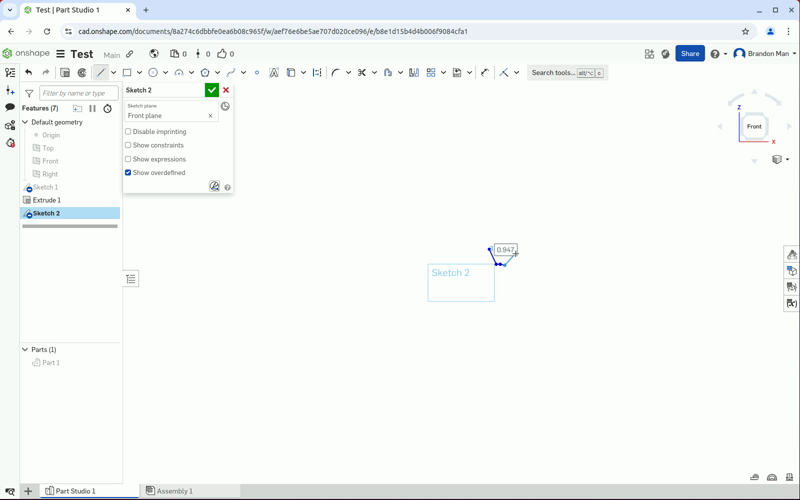
click(515, 253)
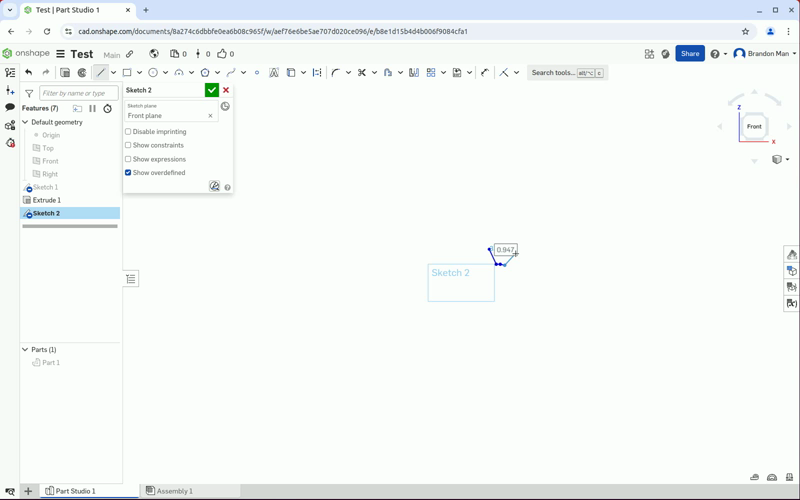
key_up(shift)
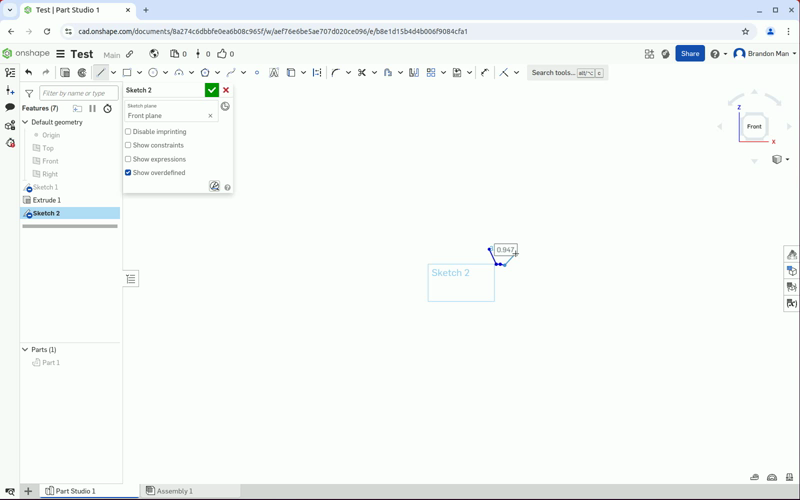
key_down(shift)
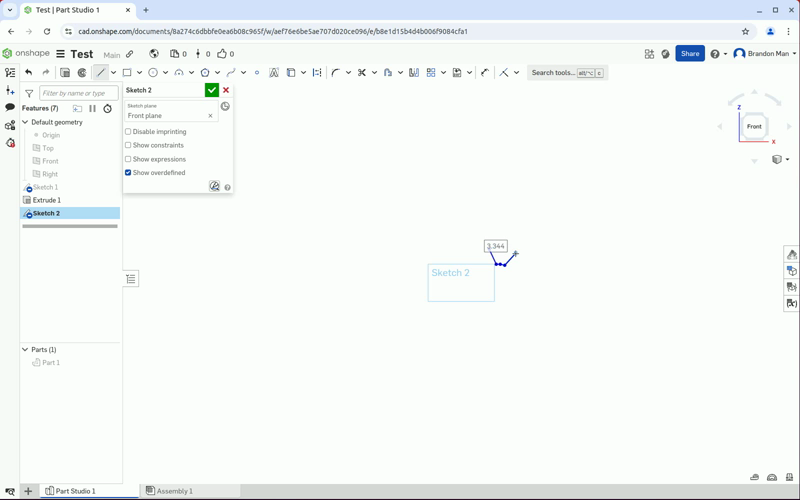
mouse_move(545, 253)
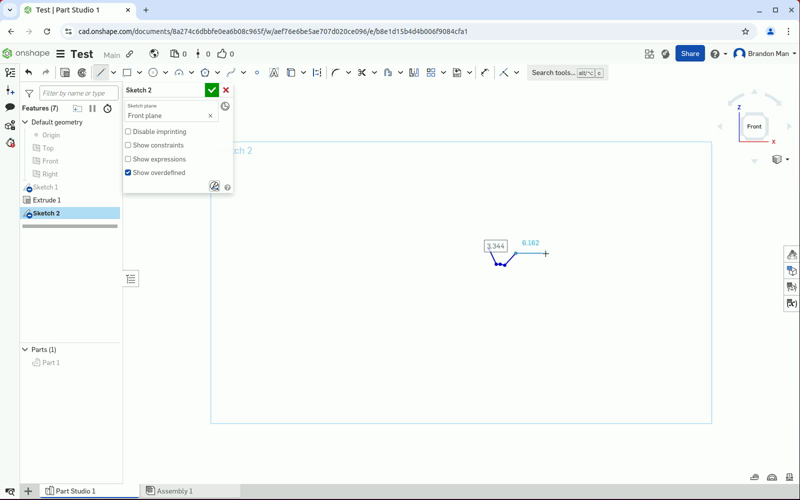
mouse_move(499, 249)
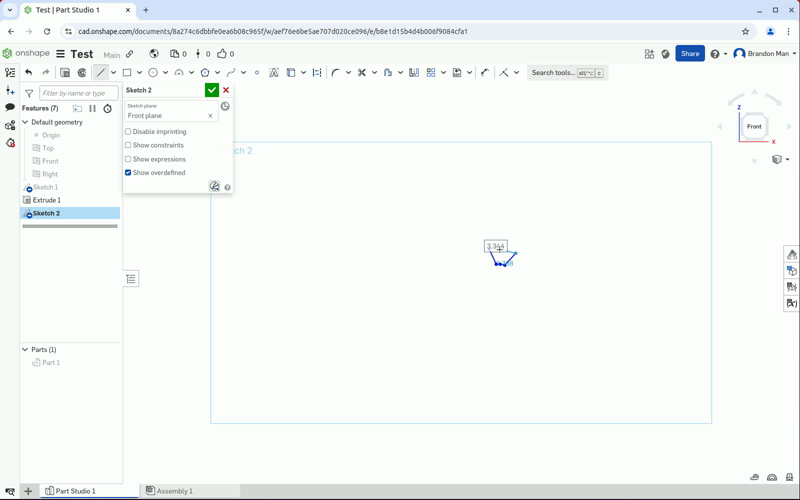
click(499, 249)
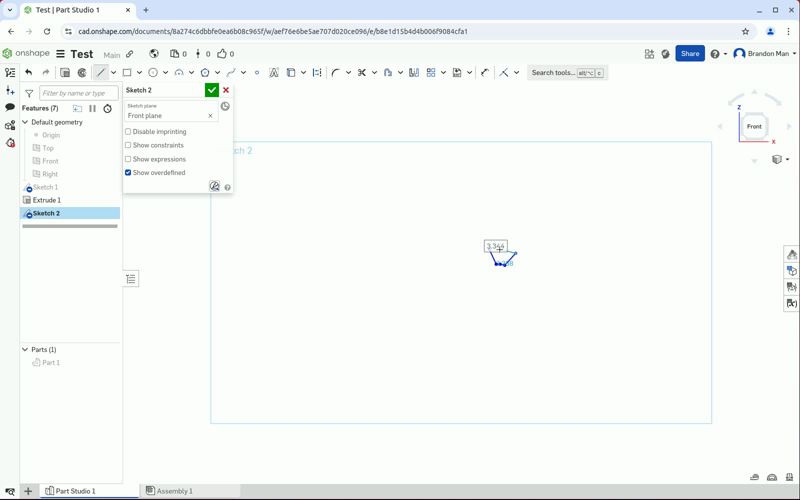
key_up(shift)
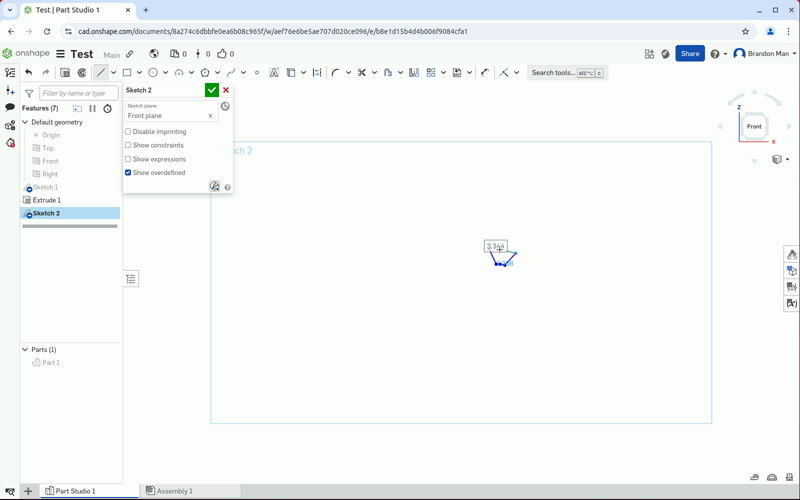
mouse_move(529, 249)
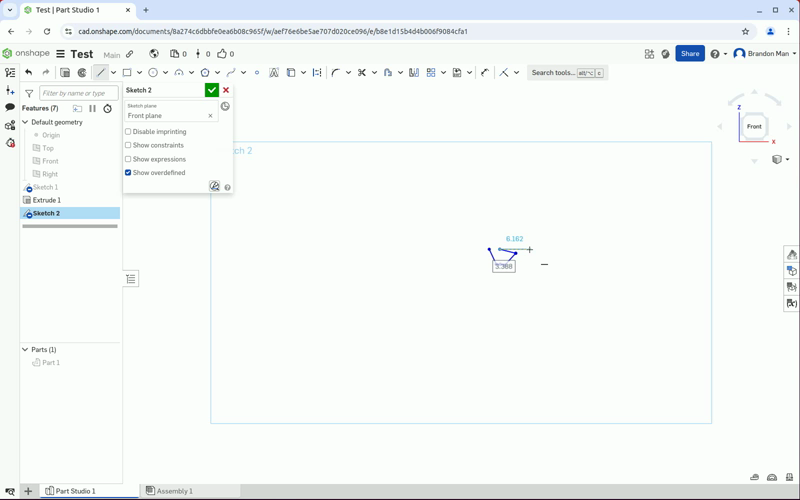
key_down(shift)
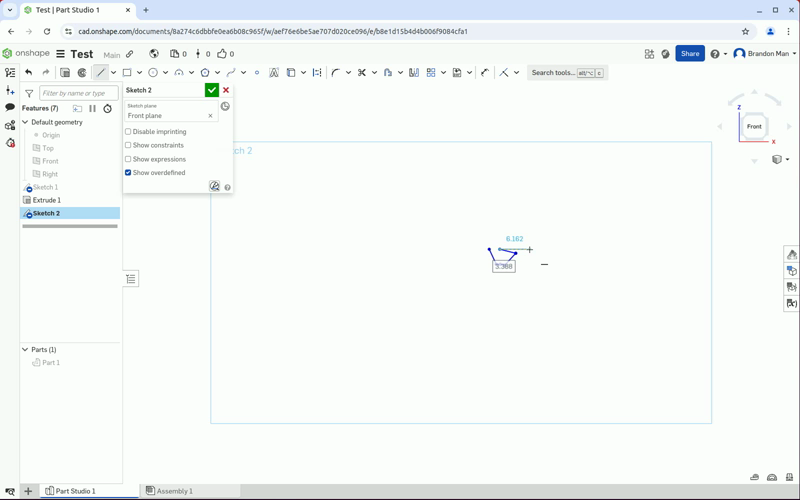
mouse_move(489, 249)
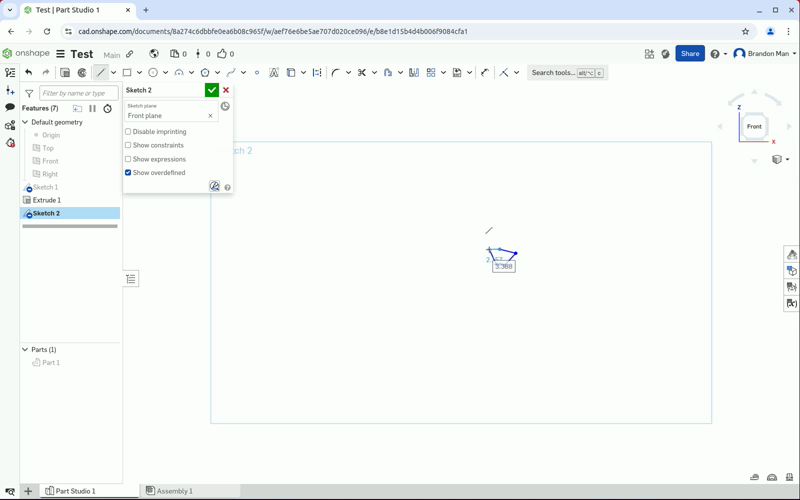
key_up(shift)
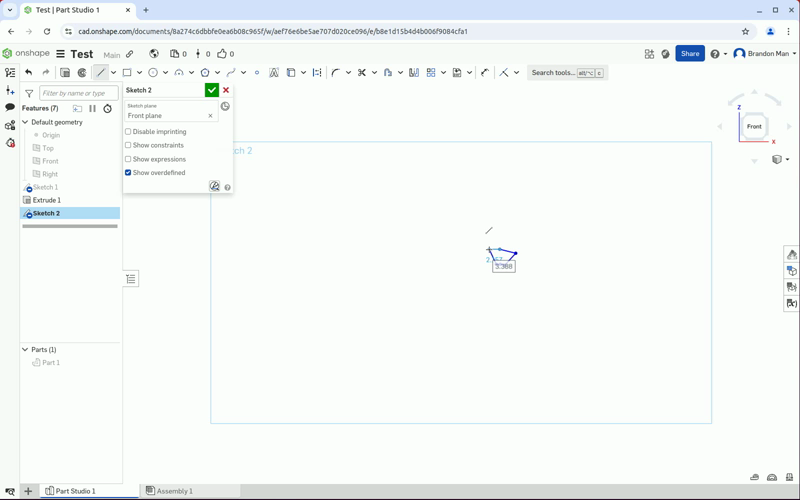
click(489, 249)
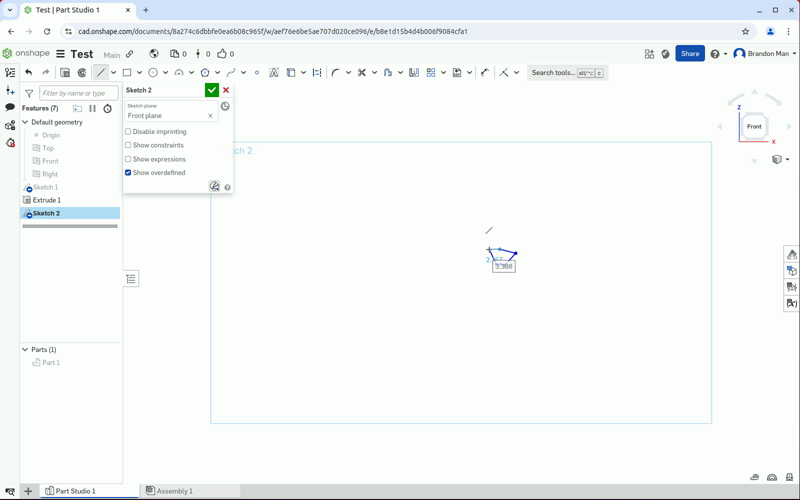
key(esc)
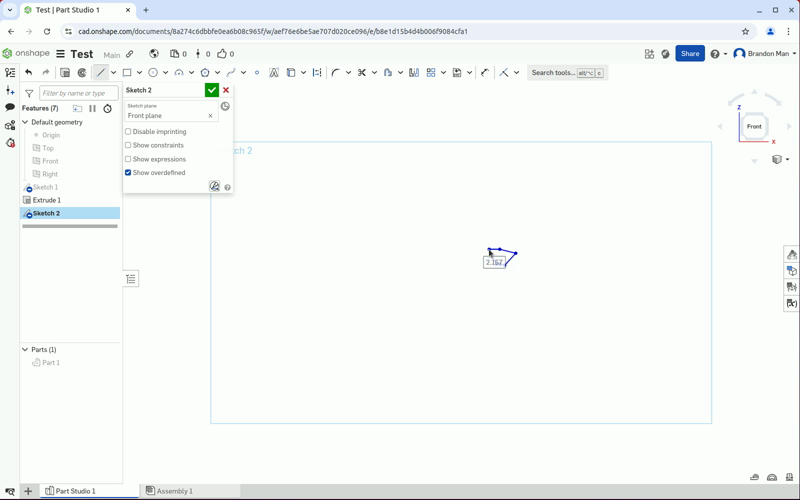
mouse_move(499, 251)
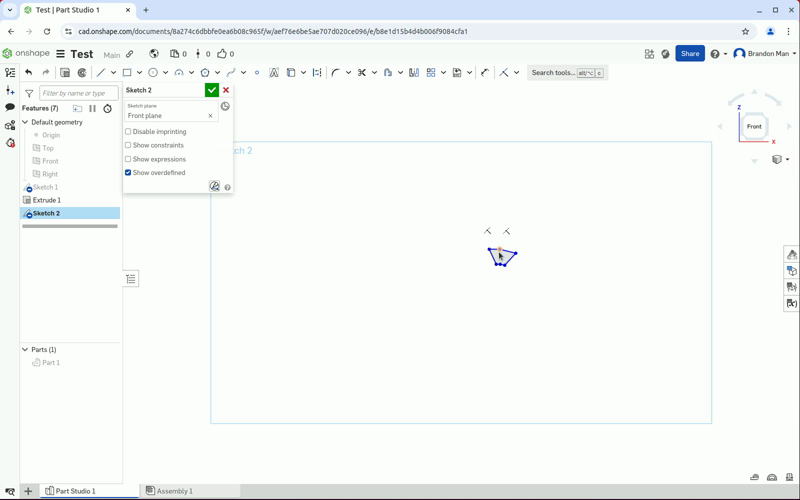
scroll(6)
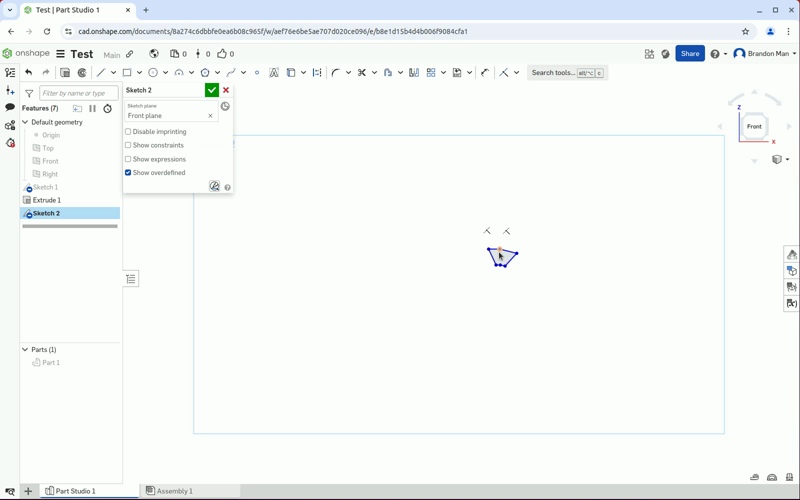
scroll(6)
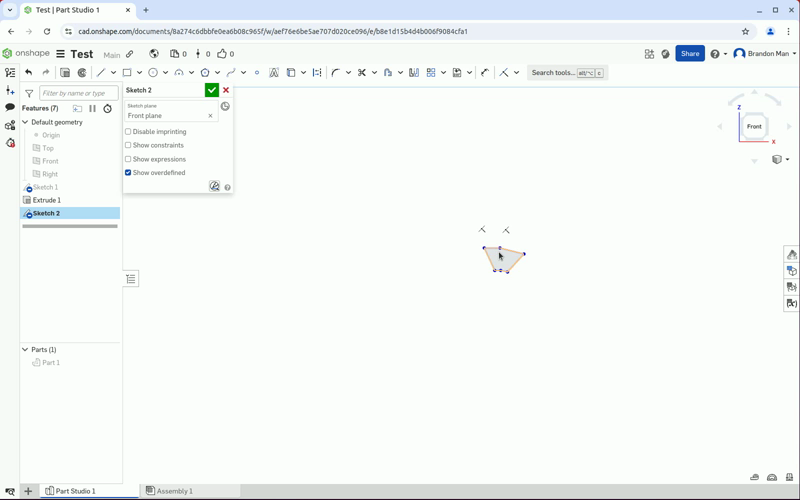
scroll(6)
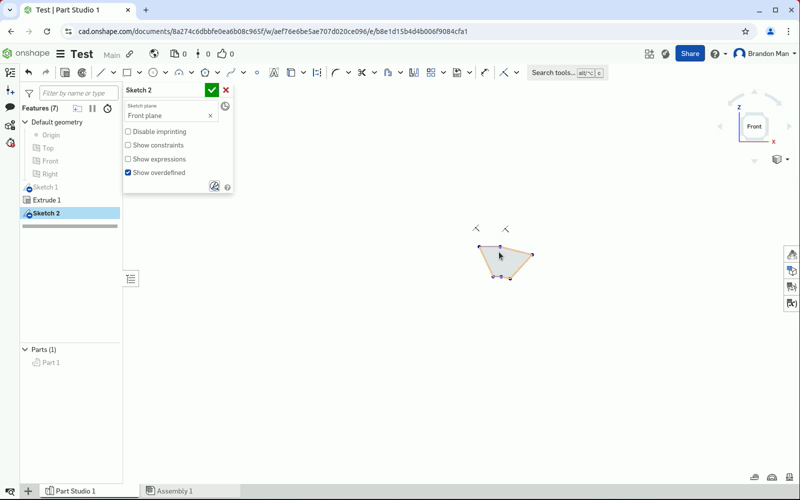
scroll(6)
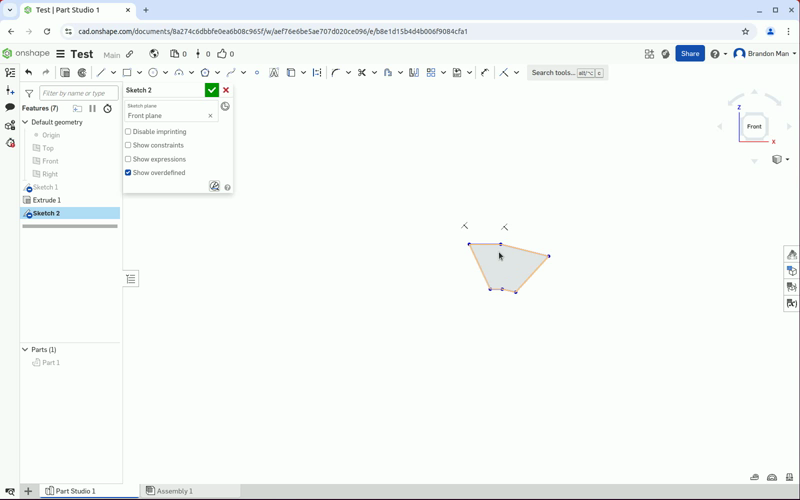
scroll(6)
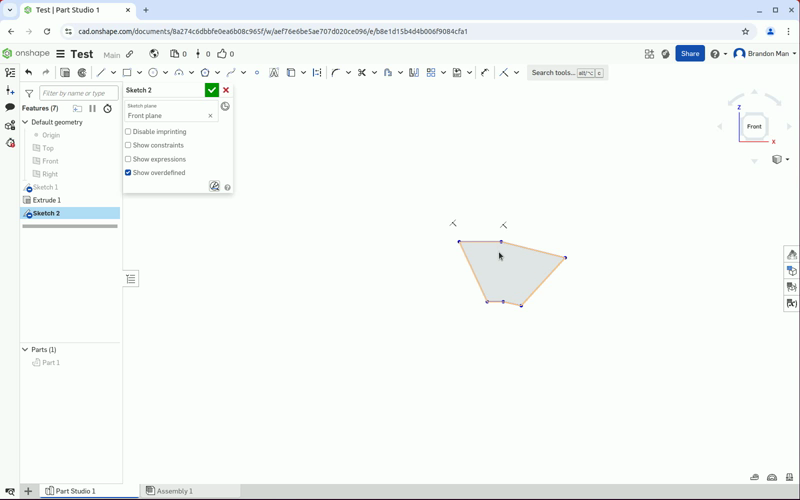
scroll(6)
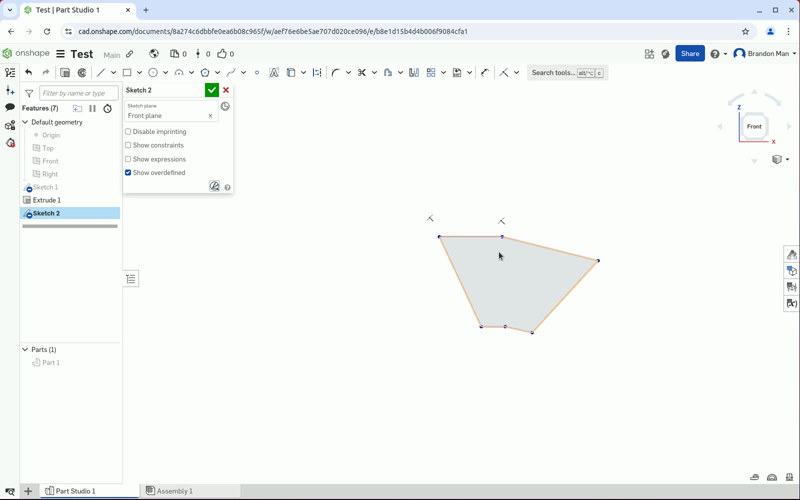
scroll(6)
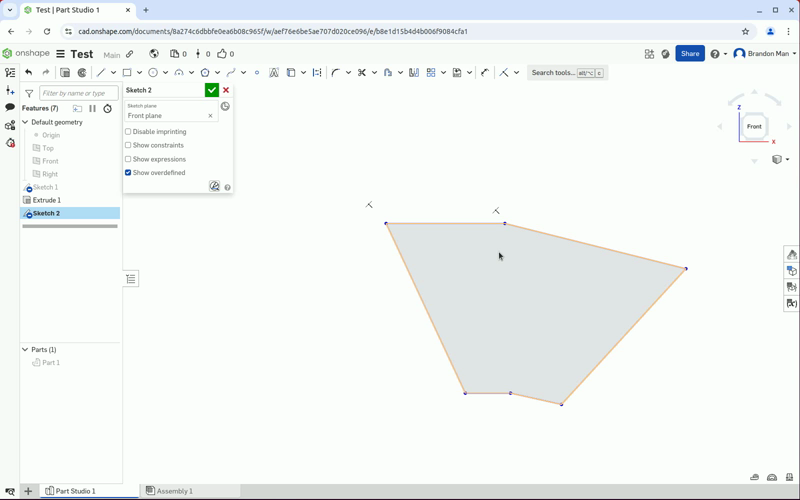
click(499, 251)
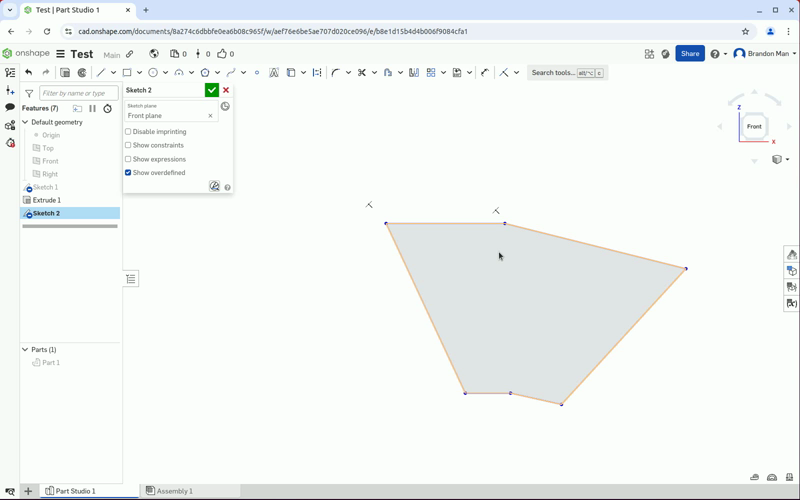
scroll(-6)
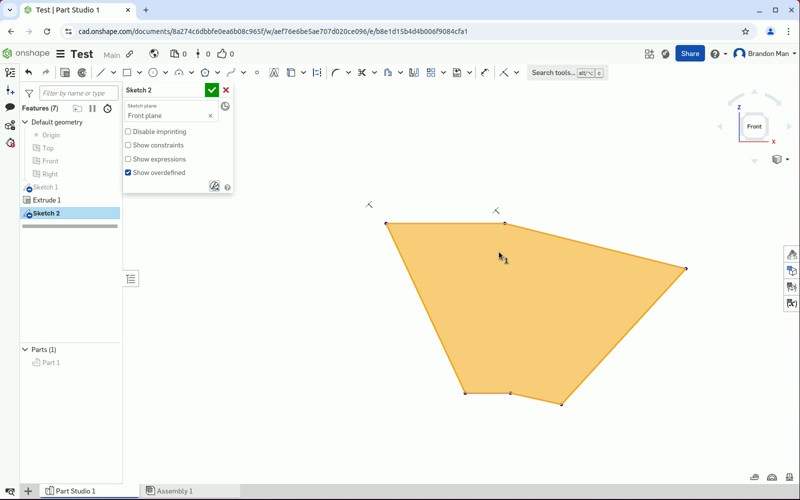
scroll(-6)
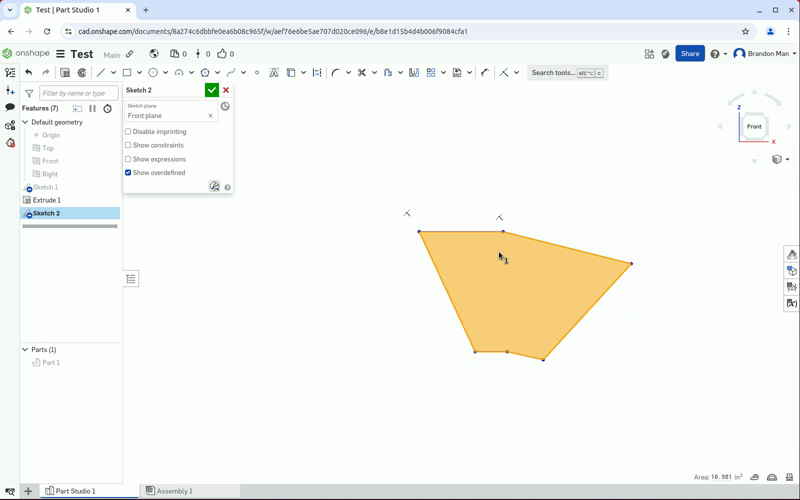
scroll(-6)
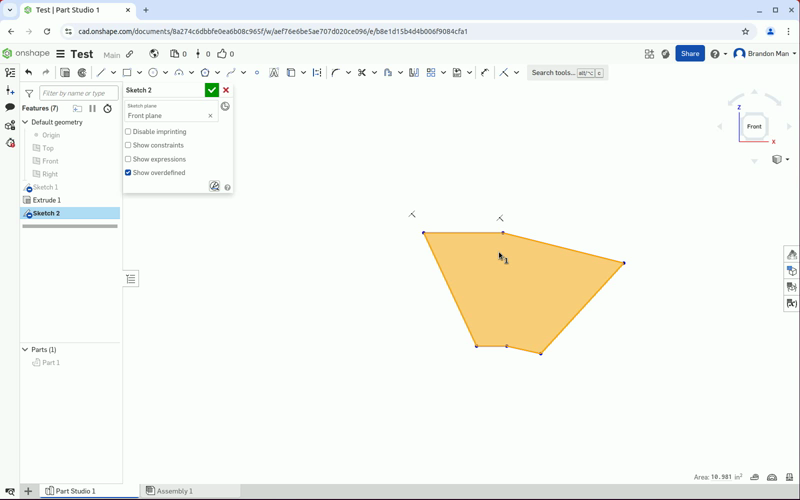
scroll(-6)
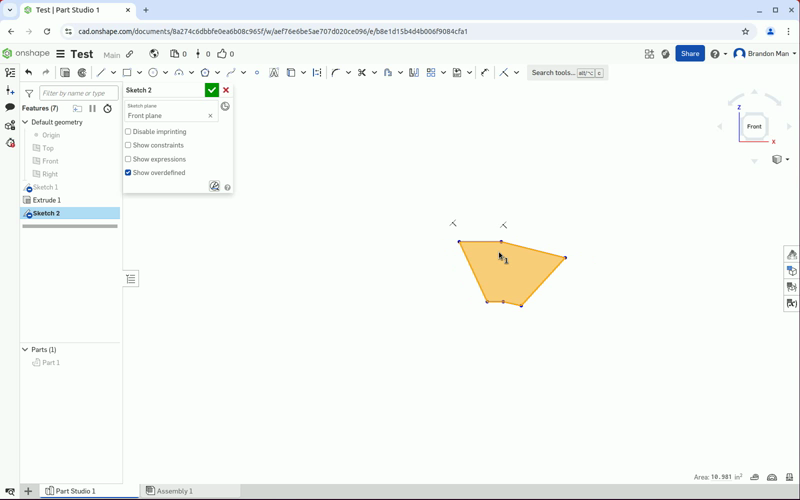
scroll(-6)
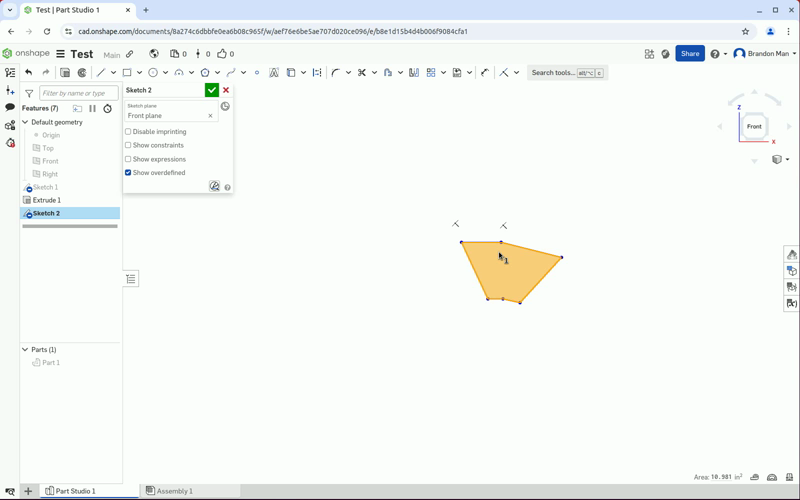
scroll(-6)
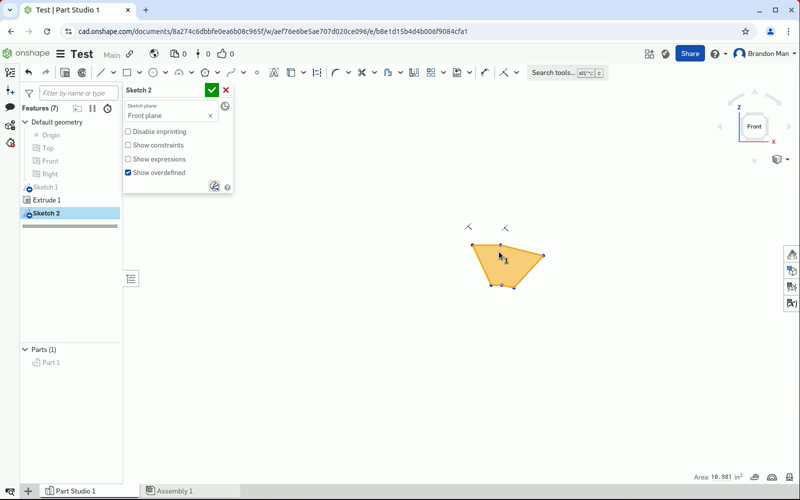
scroll(-6)
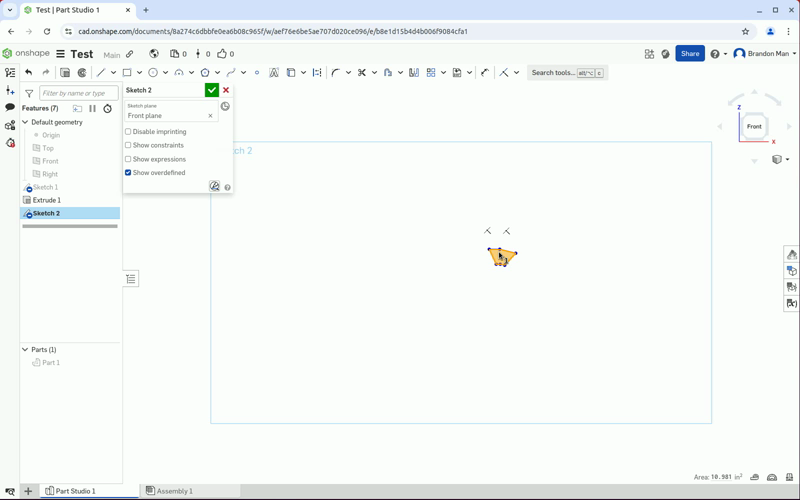
mouse_move(73, 352)
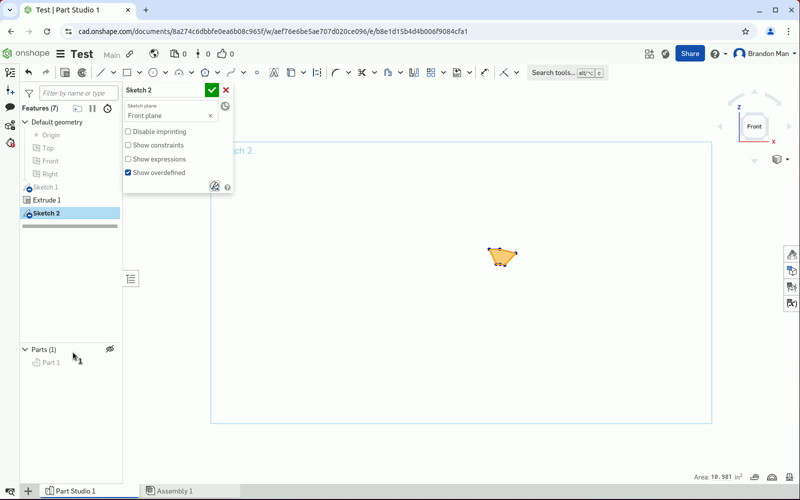
key(shift+y)
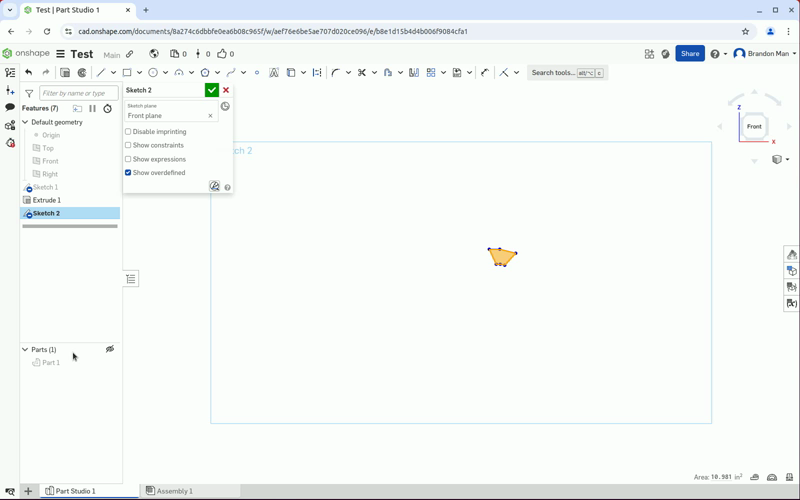
key(shift+e)
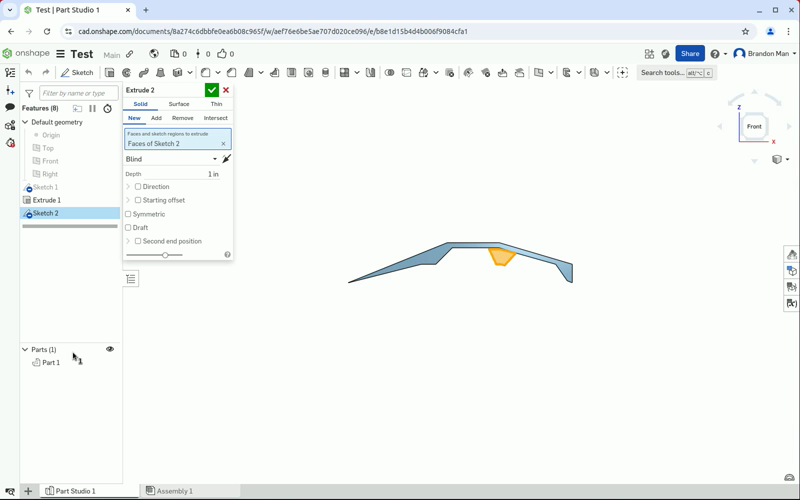
mouse_move(143, 106)
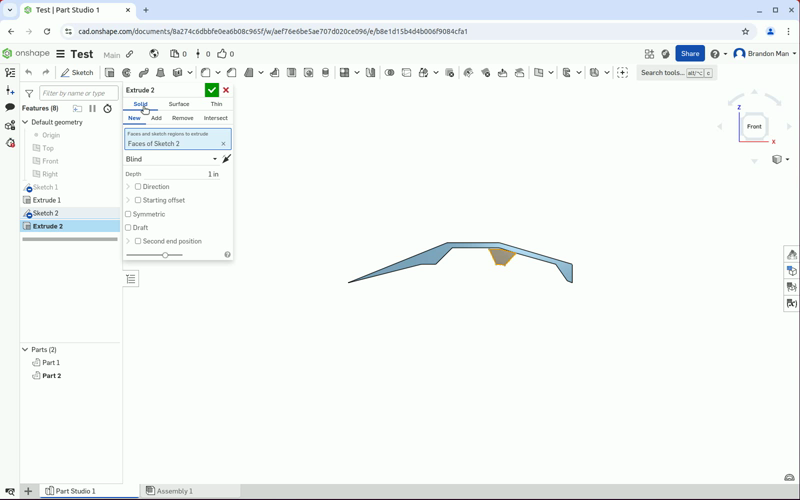
click(143, 106)
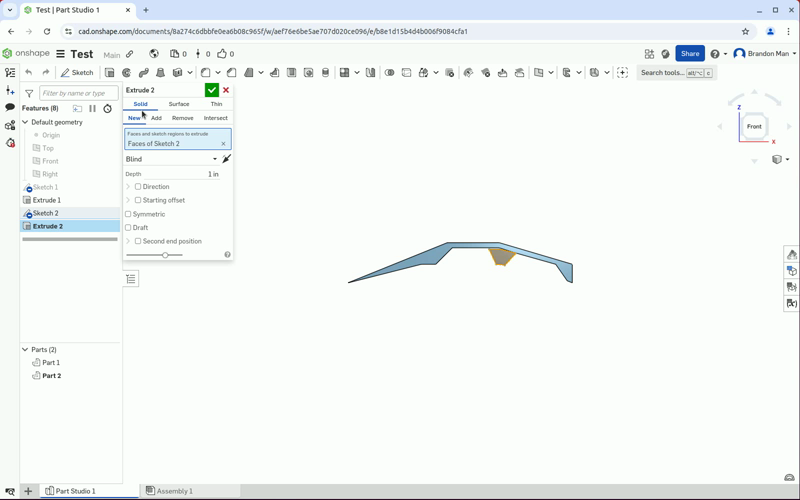
mouse_move(137, 120)
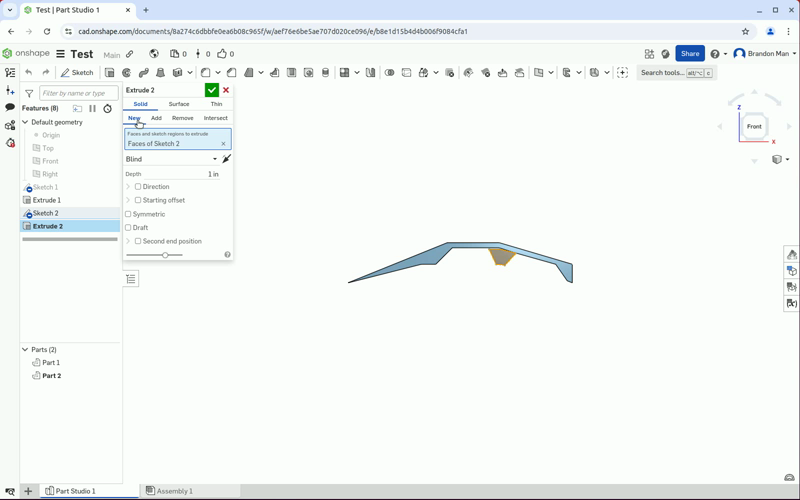
click(137, 120)
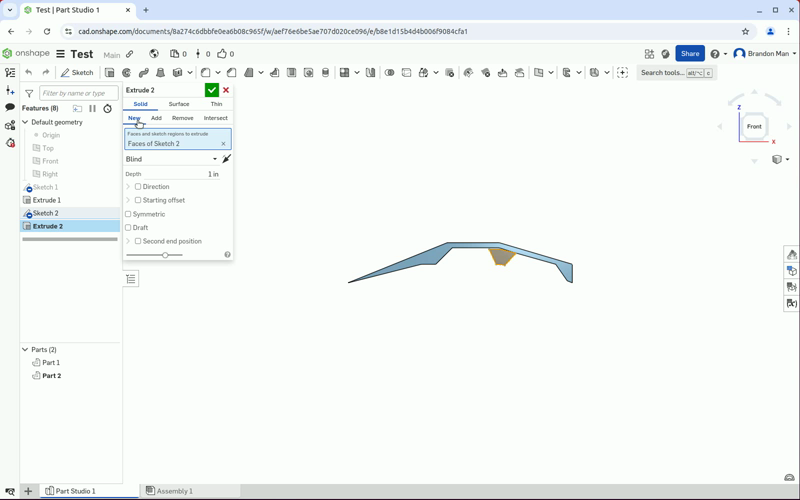
key(tab, 4)
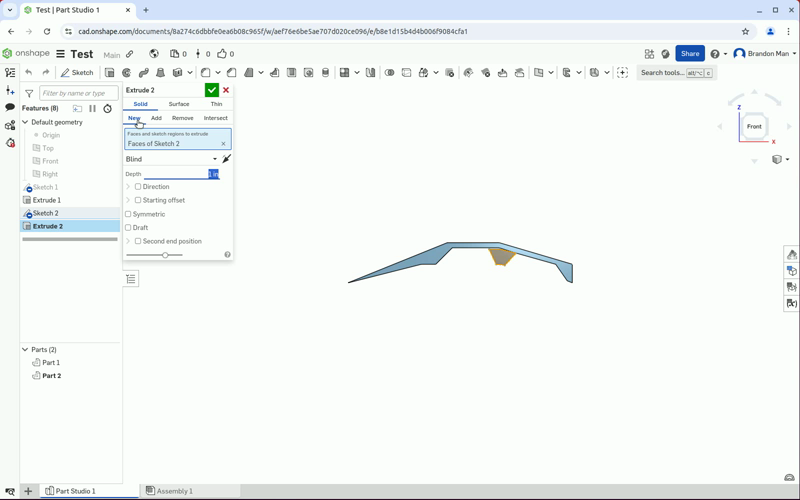
text(5.536)
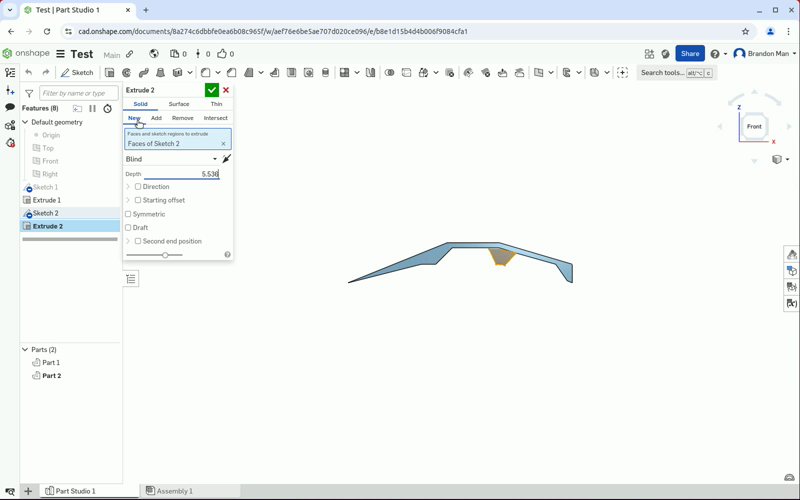
key(enter)
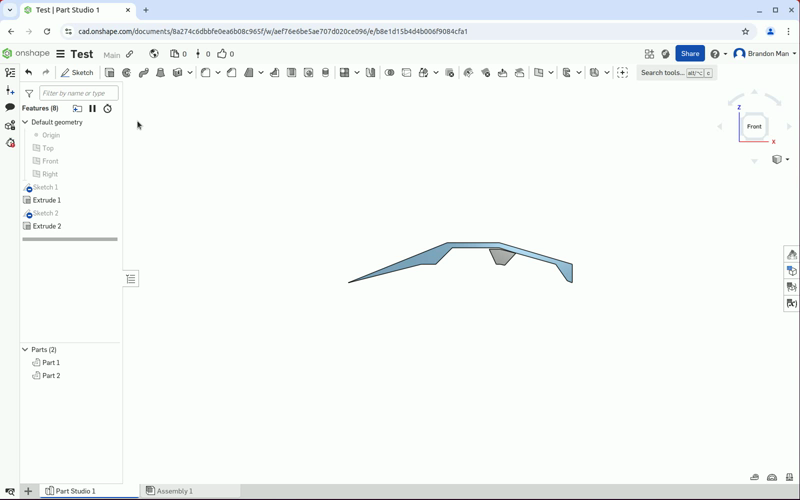
key(shift+h)
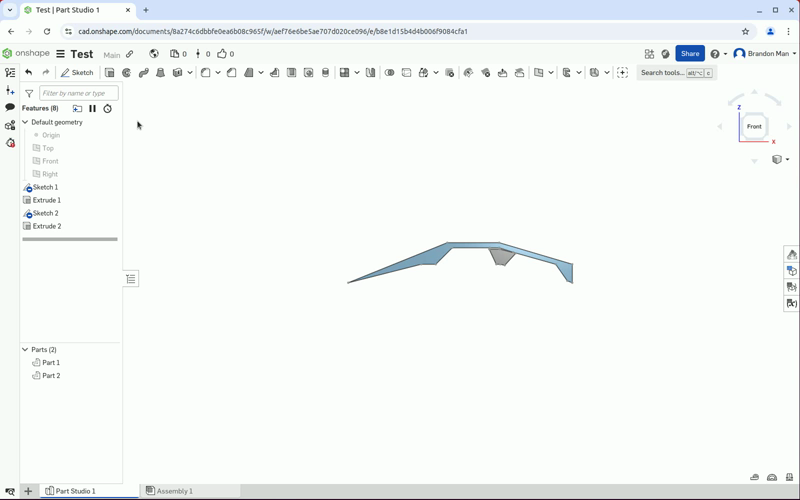
key(shift+h)
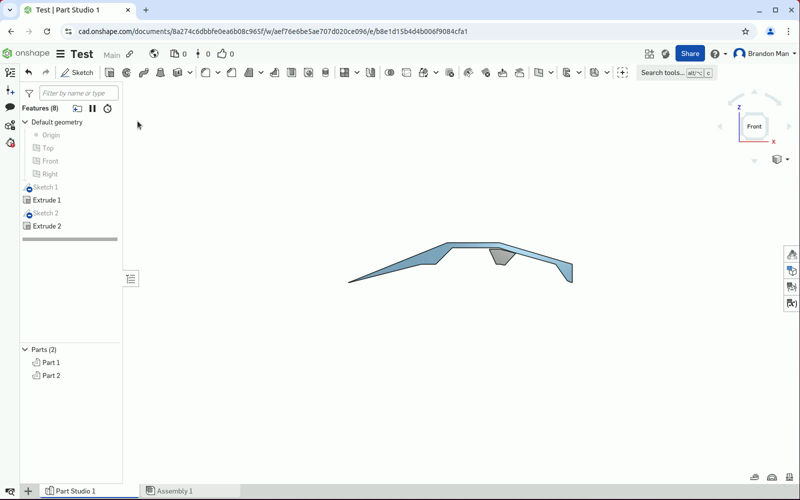
mouse_move(73, 189)
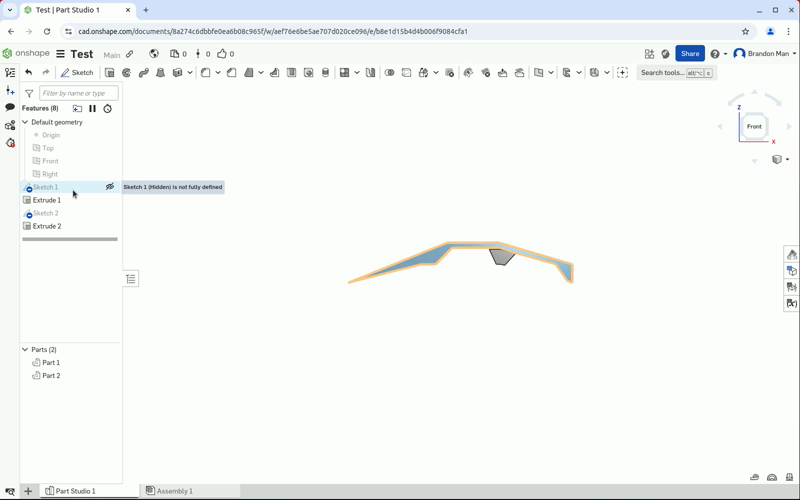
click(73, 189)
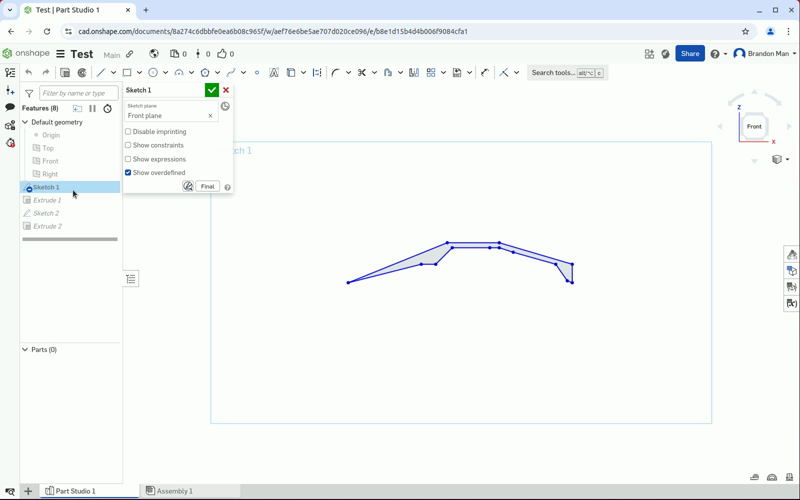
mouse_move(229, 92)
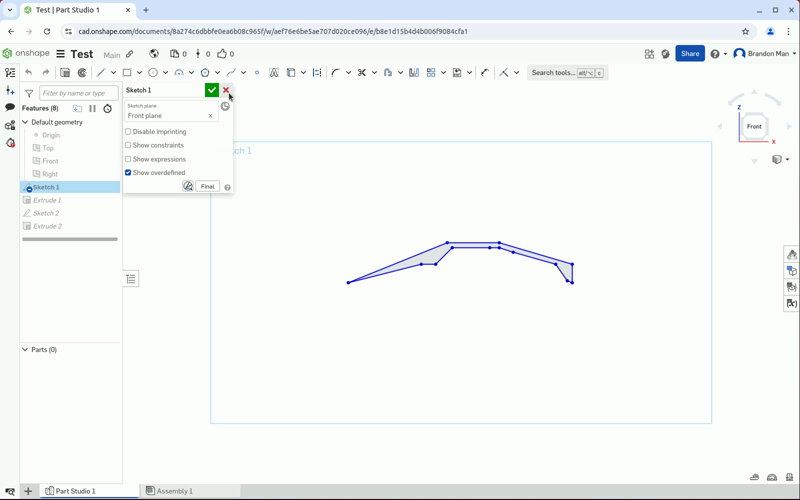
click(229, 92)
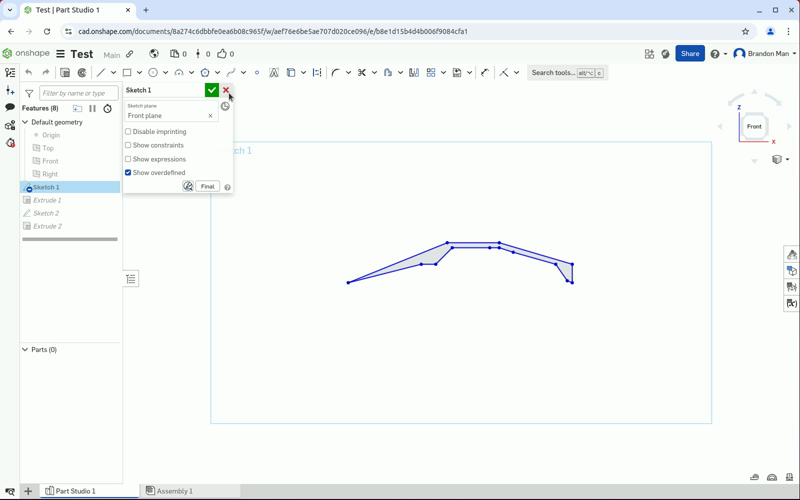
key(shift+s)
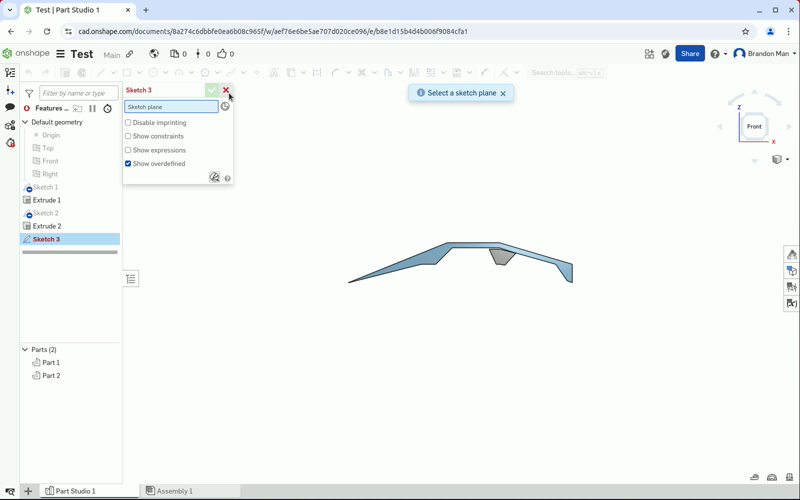
mouse_move(73, 163)
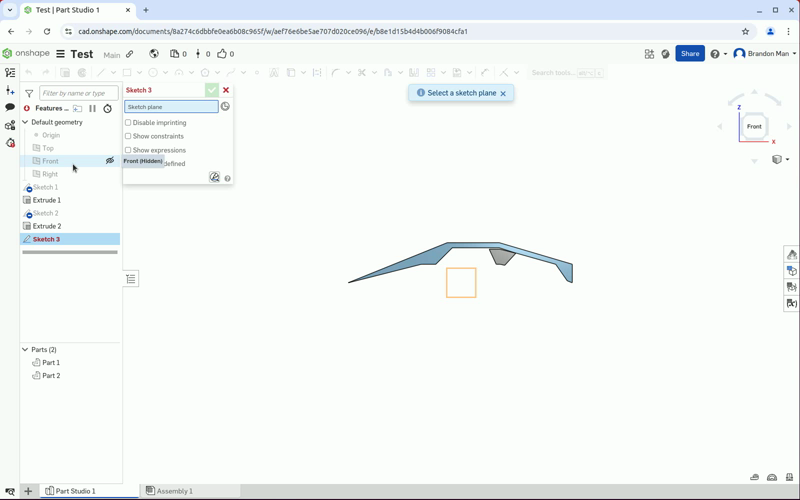
click(73, 163)
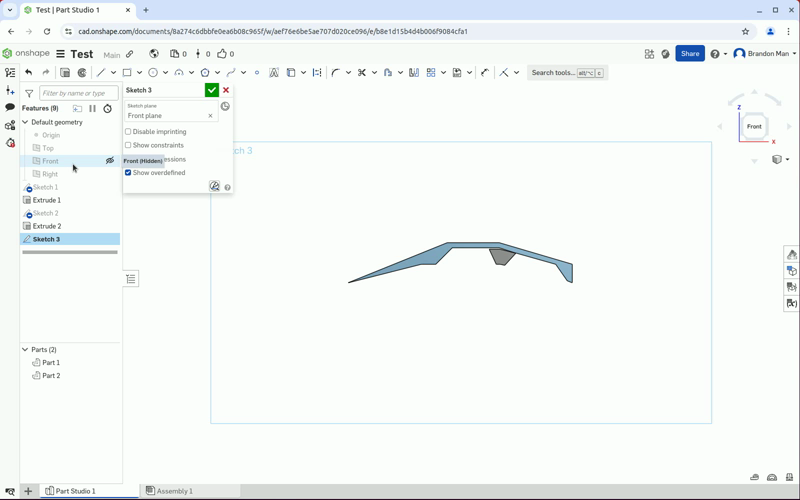
mouse_move(73, 352)
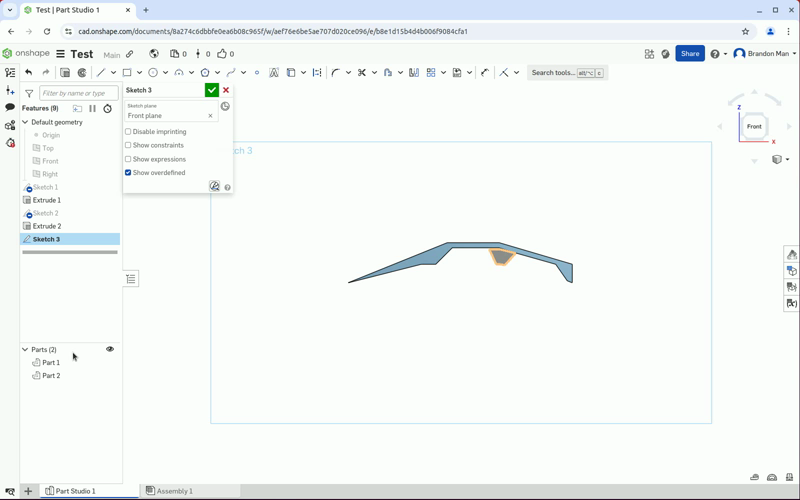
key(y)
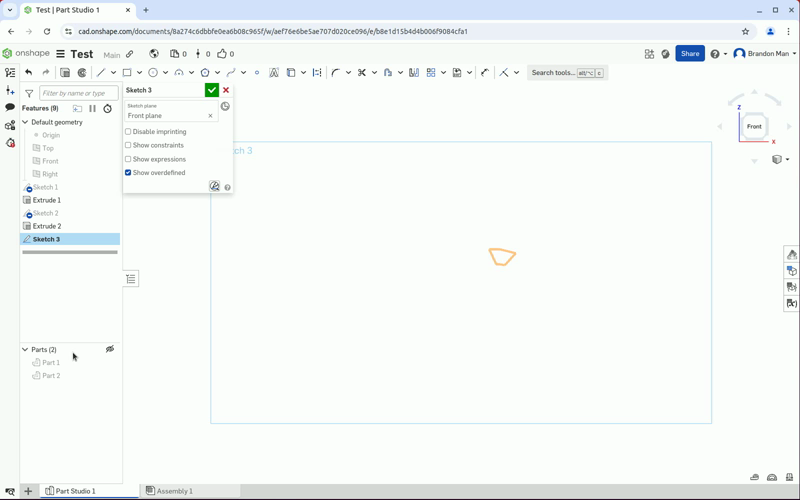
key(l)
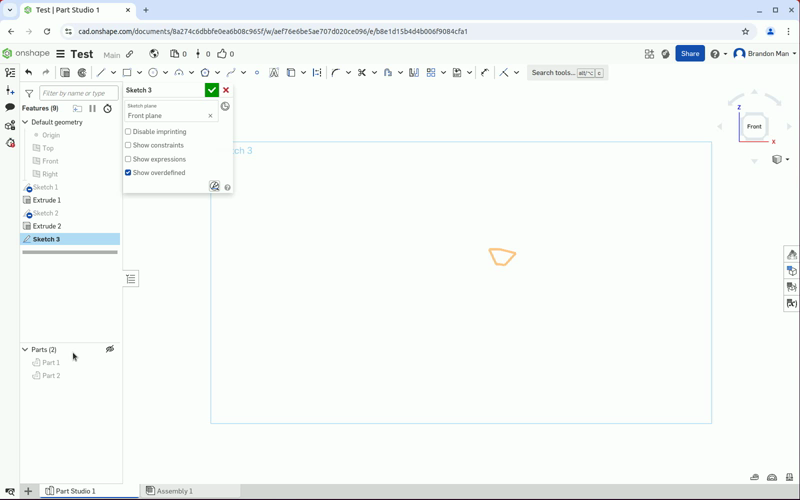
key_down(shift)
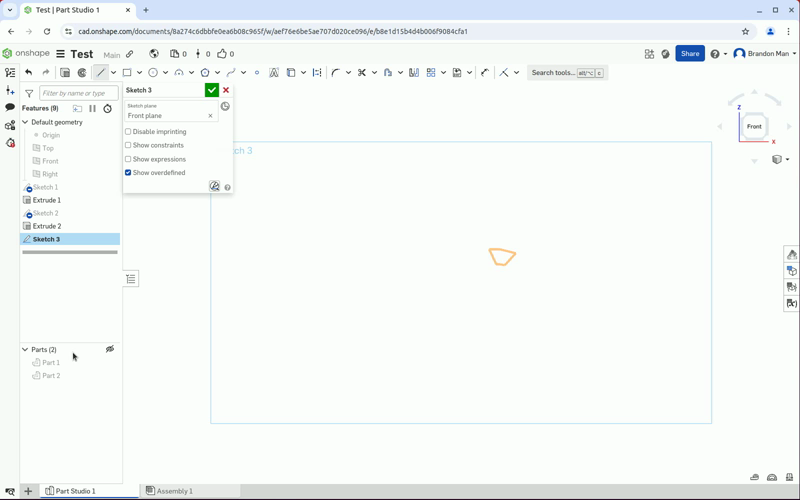
mouse_move(348, 282)
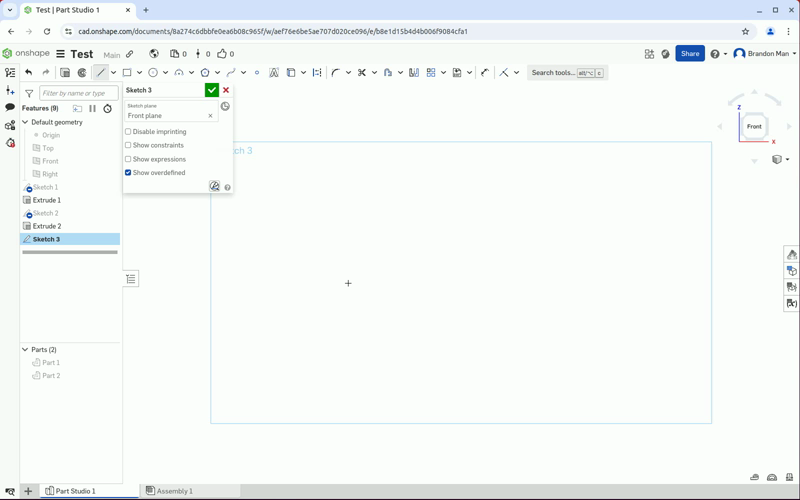
click(348, 282)
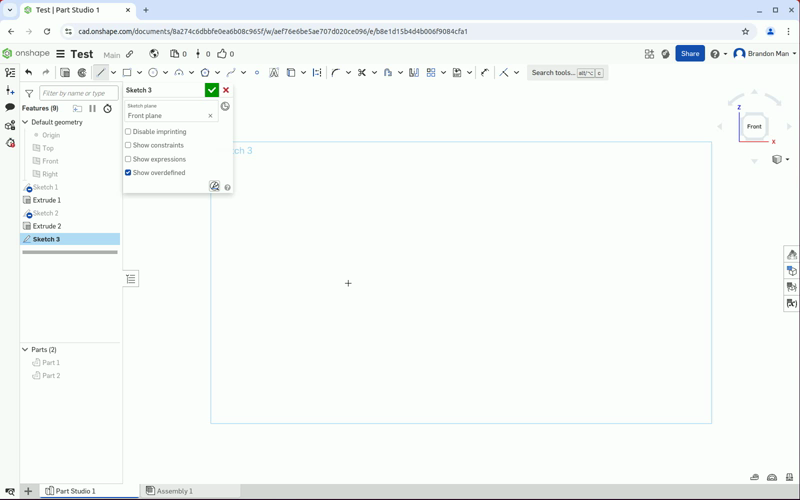
key_up(shift)
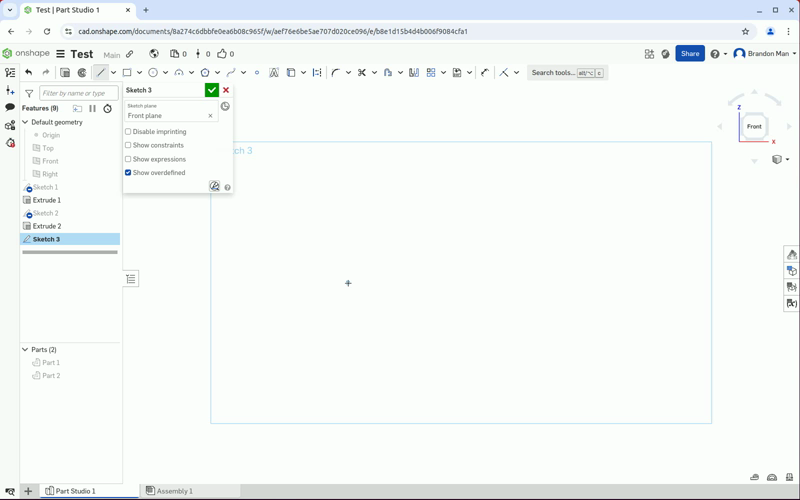
key_down(shift)
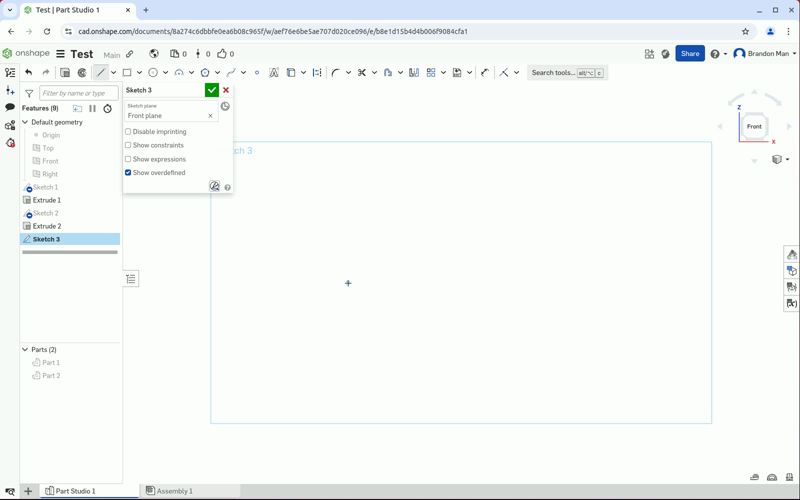
mouse_move(572, 282)
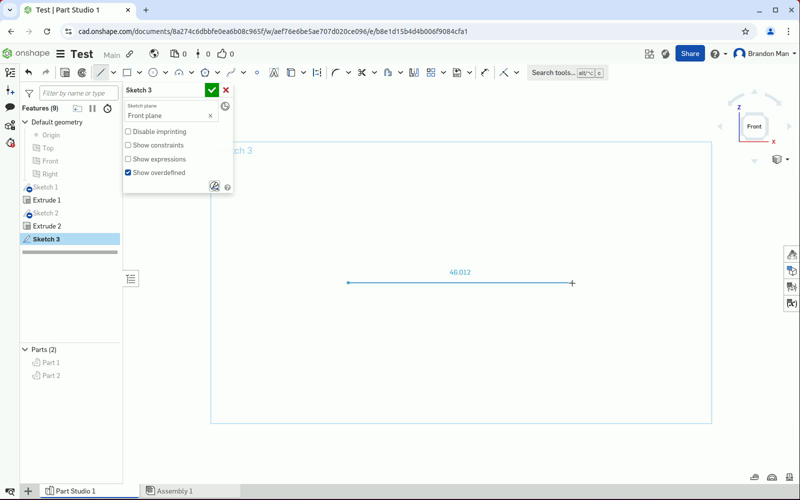
click(572, 282)
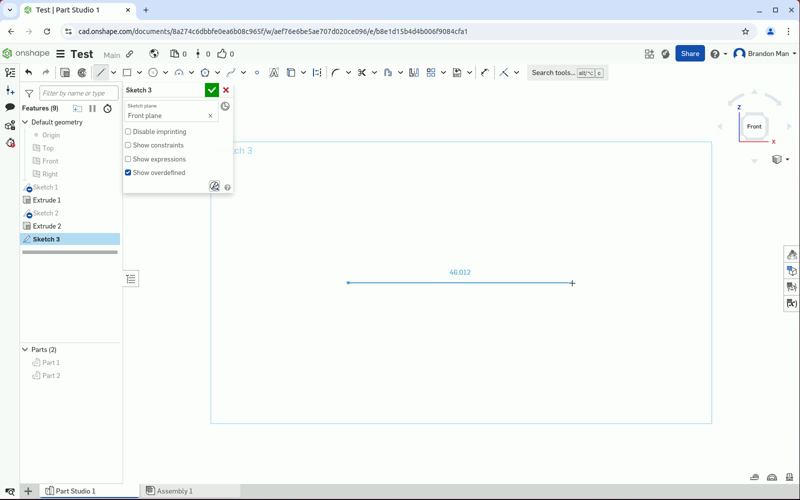
key_up(shift)
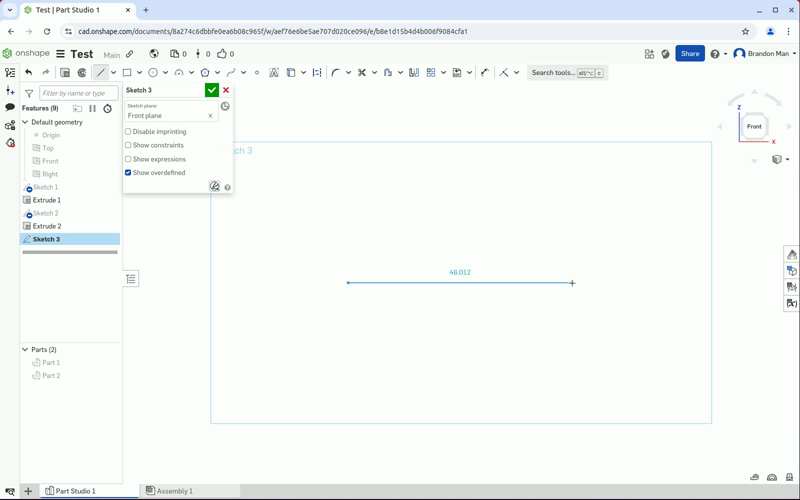
key_down(shift)
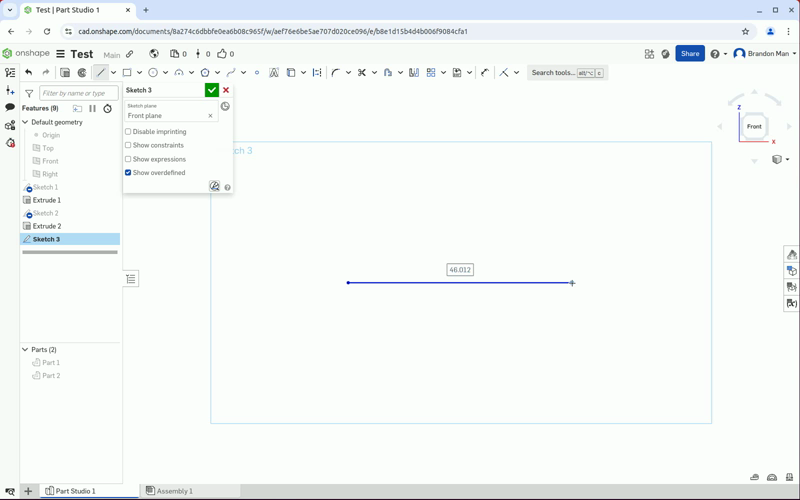
mouse_move(589, 282)
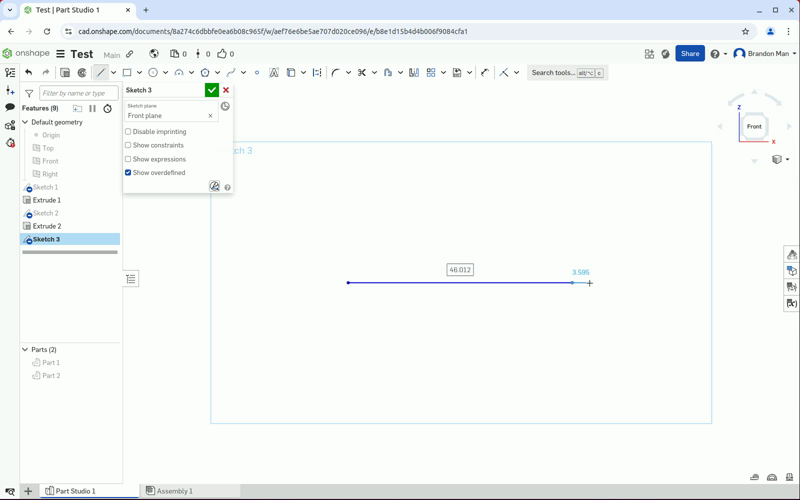
mouse_move(567, 280)
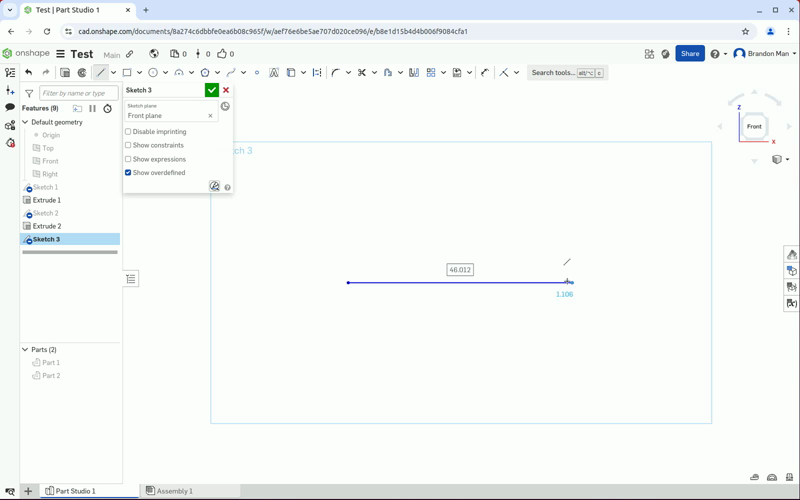
scroll(6)
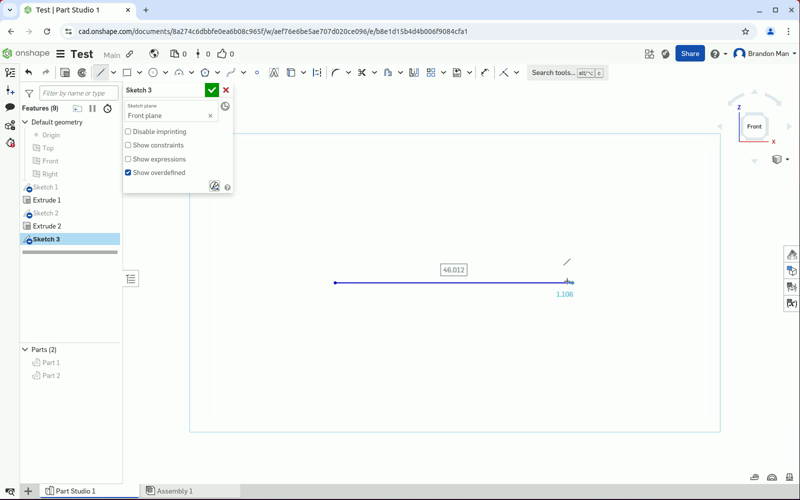
scroll(6)
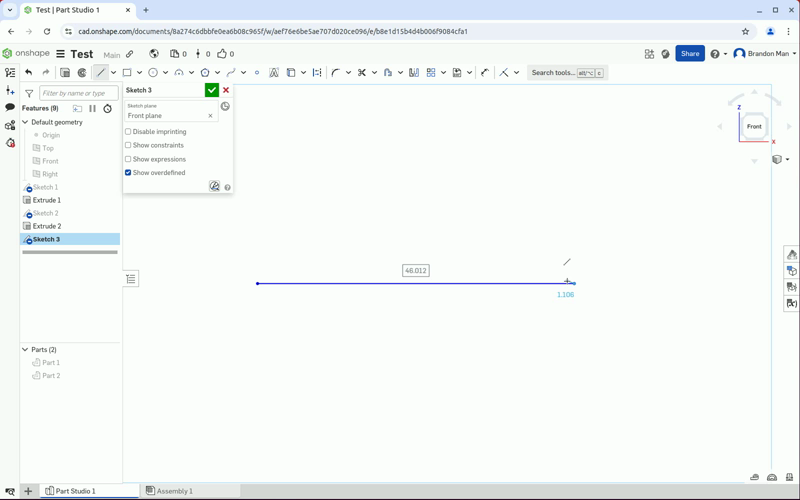
scroll(6)
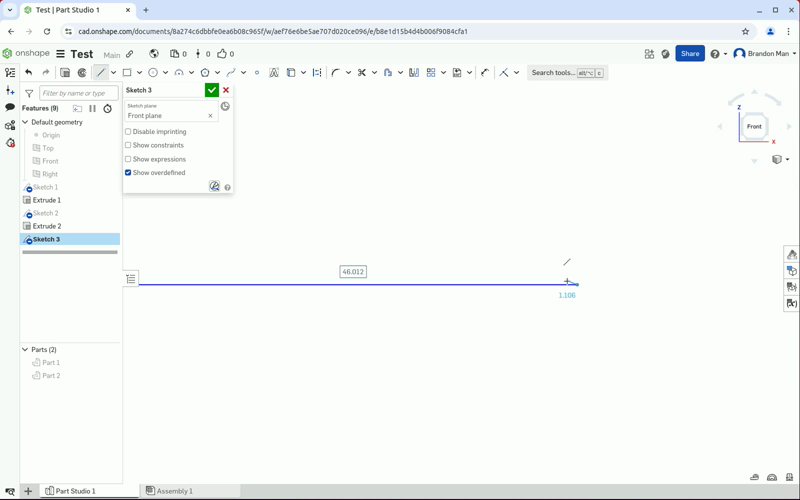
scroll(6)
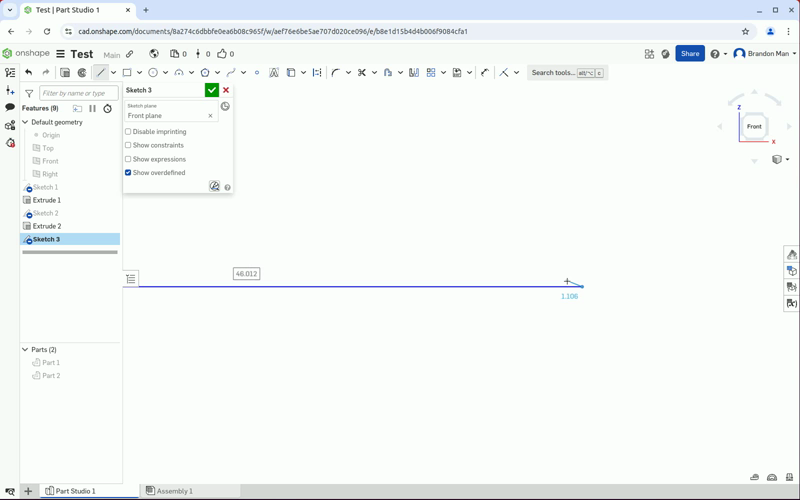
scroll(6)
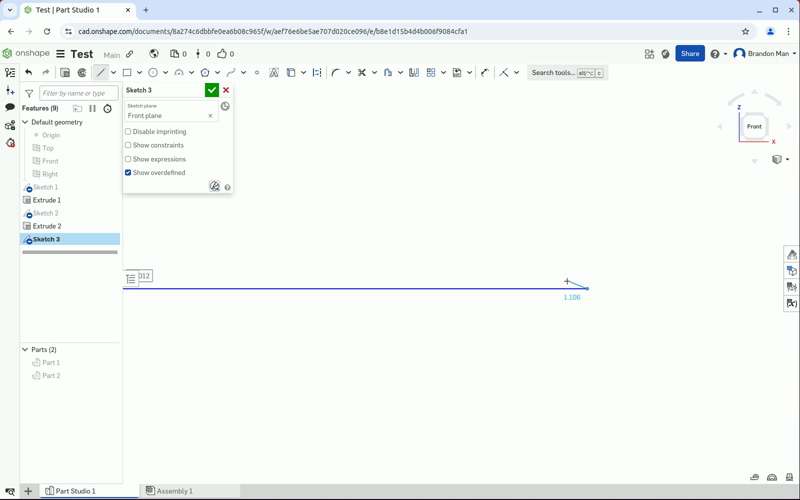
scroll(6)
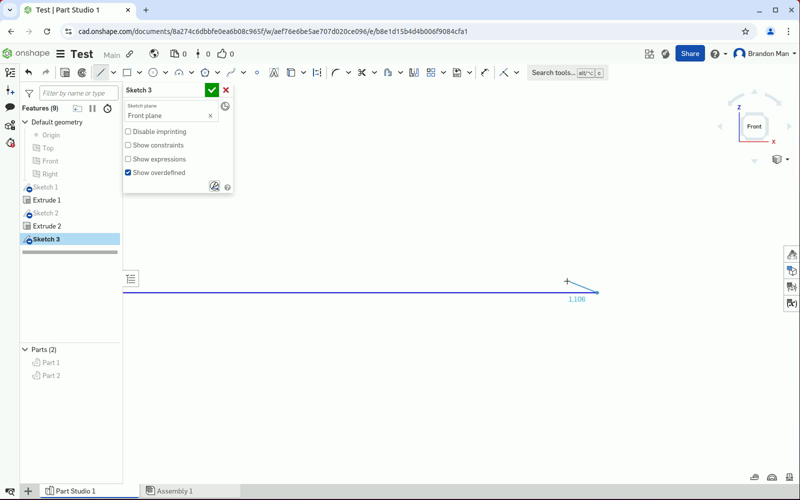
scroll(6)
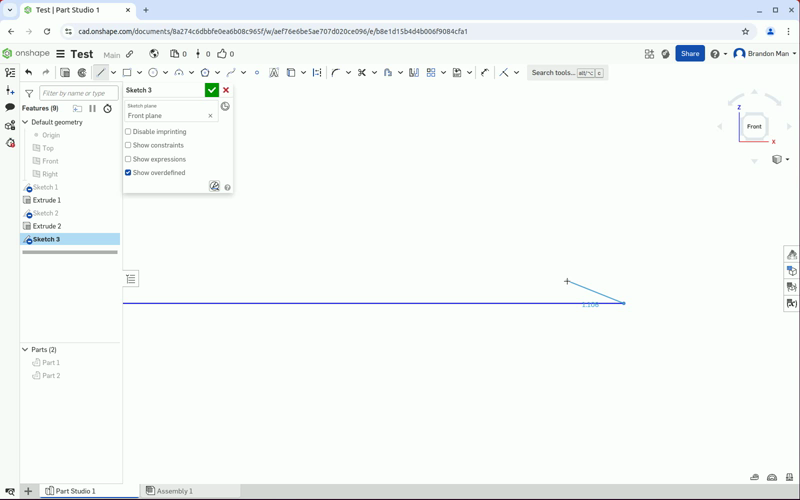
click(567, 280)
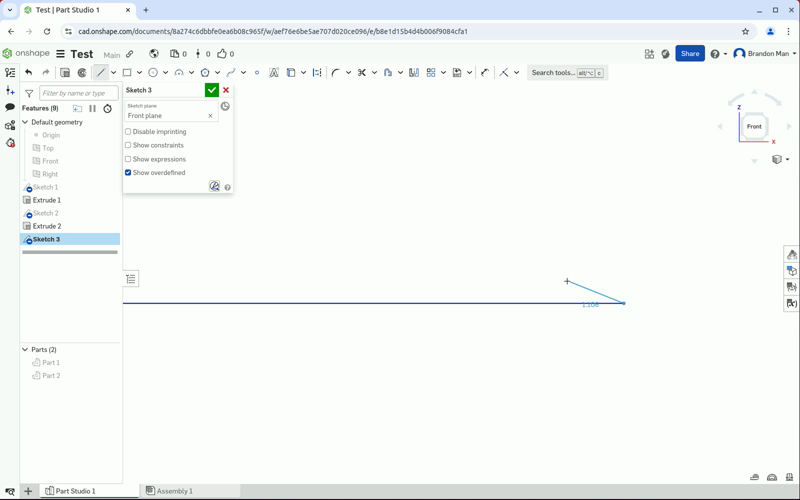
scroll(-6)
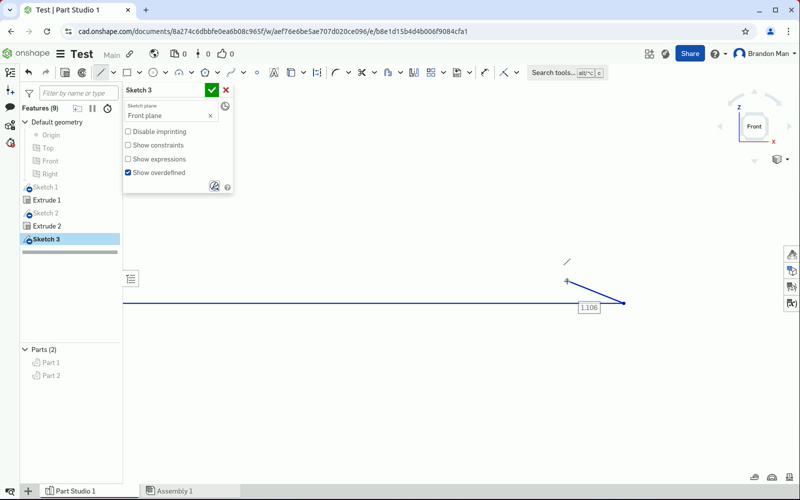
scroll(-6)
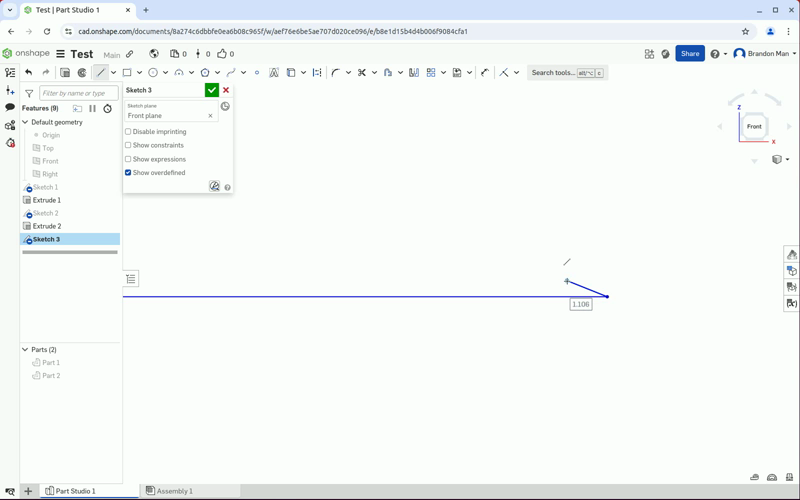
scroll(-6)
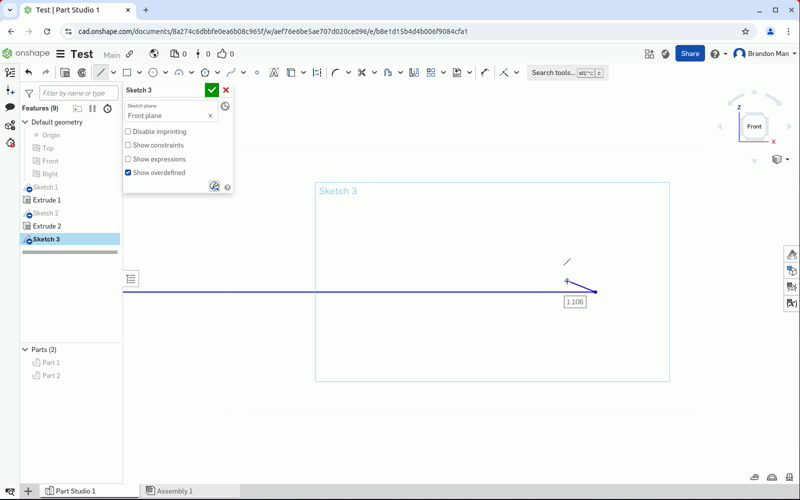
scroll(-6)
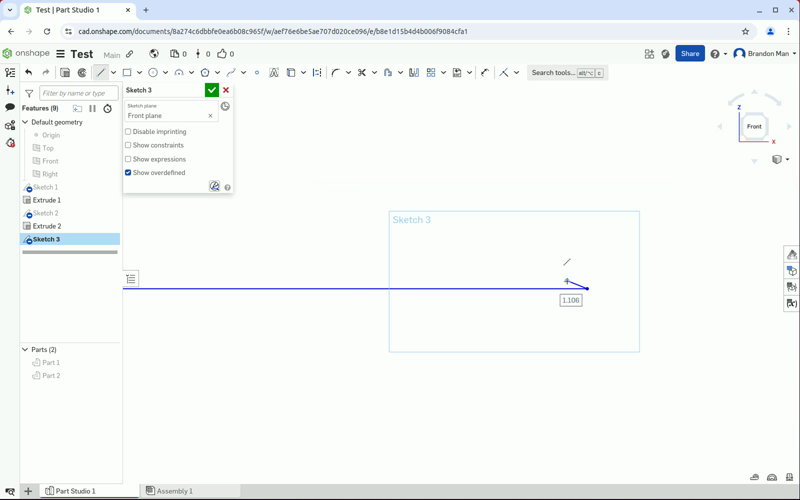
scroll(-6)
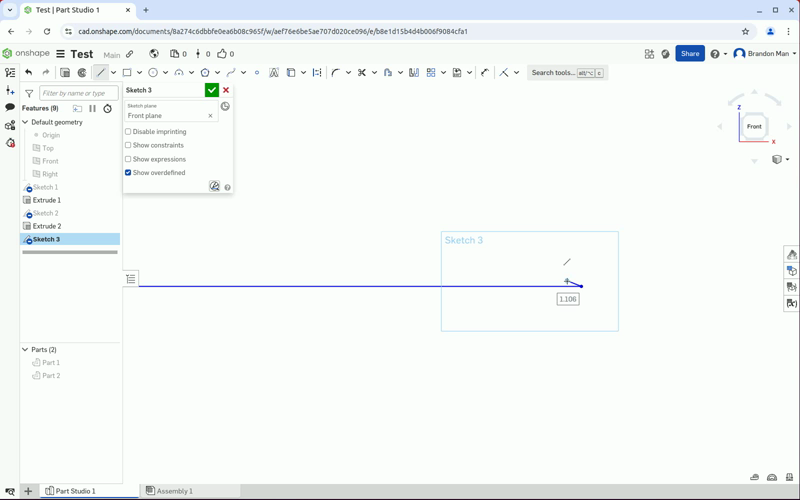
scroll(-6)
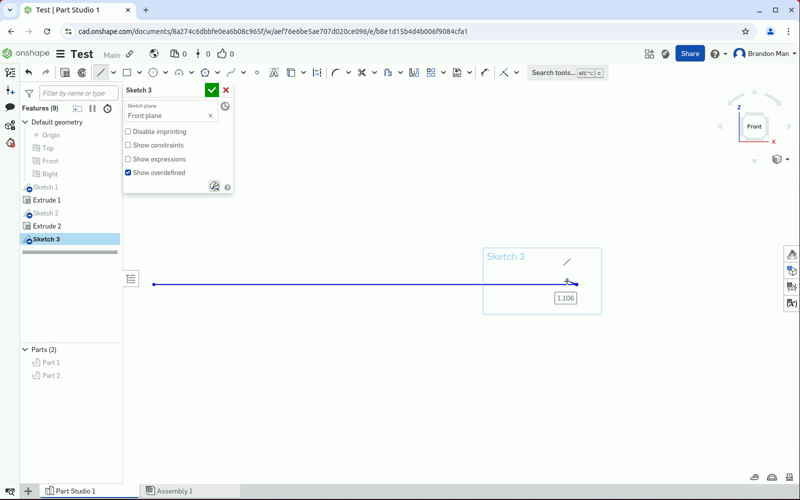
scroll(-6)
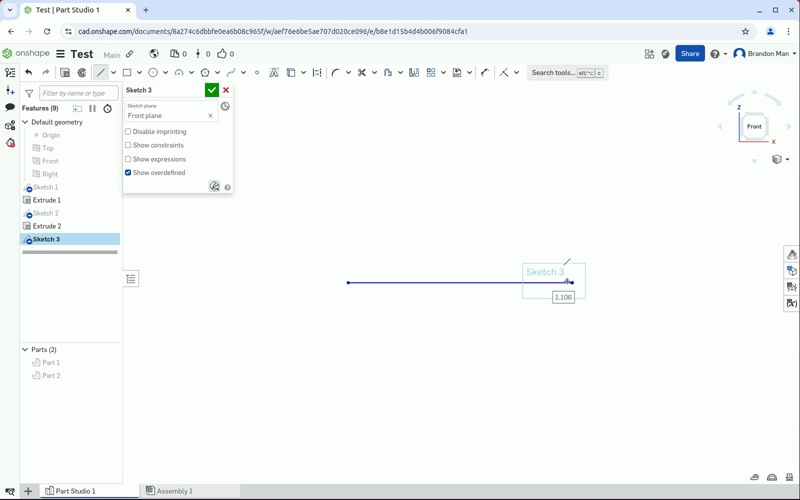
key_up(shift)
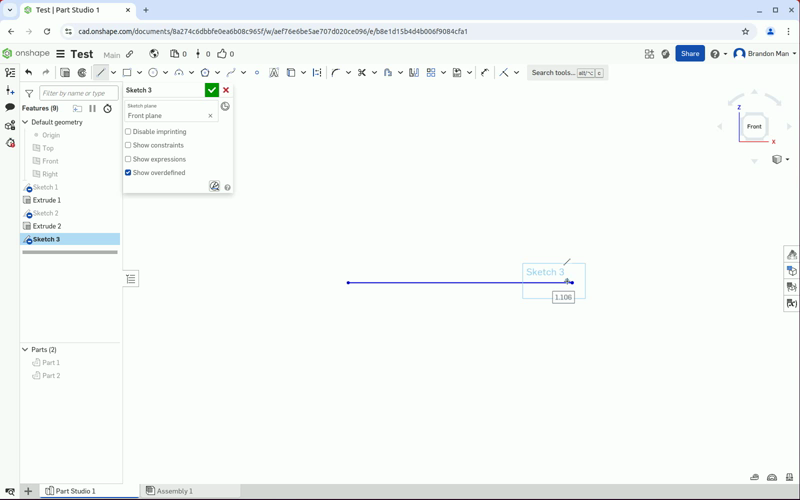
key_down(shift)
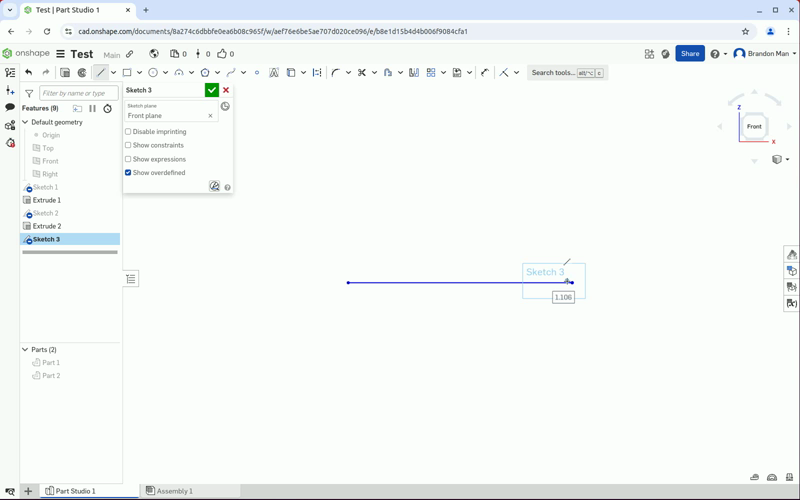
mouse_move(503, 264)
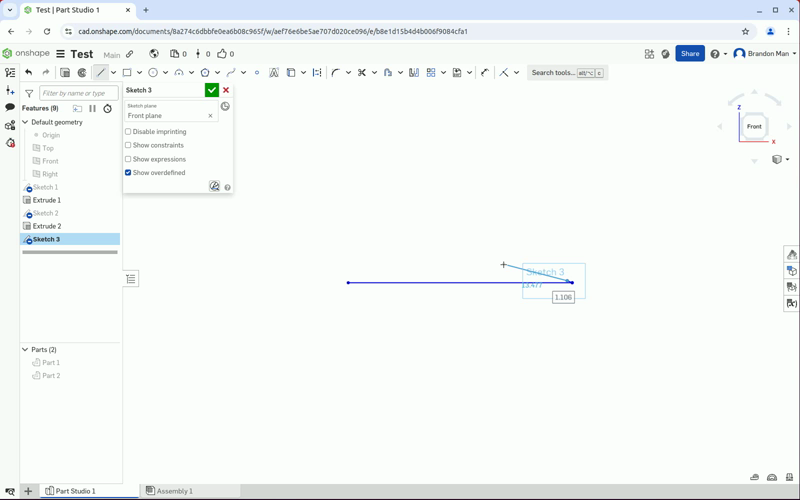
click(503, 264)
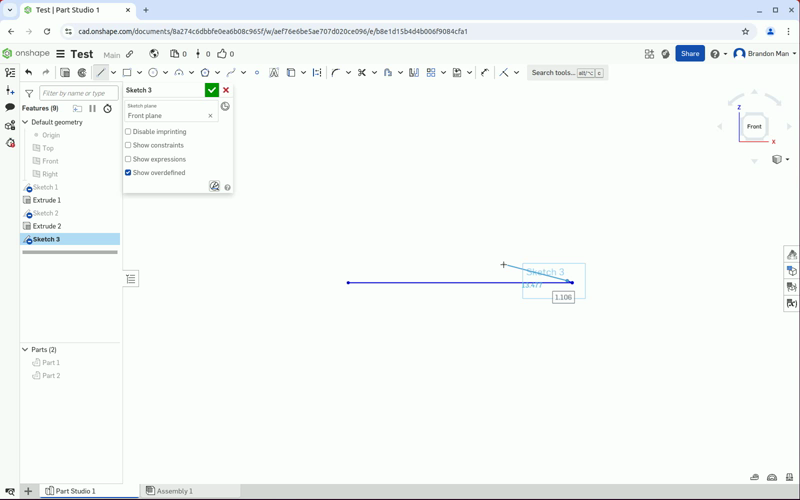
key_up(shift)
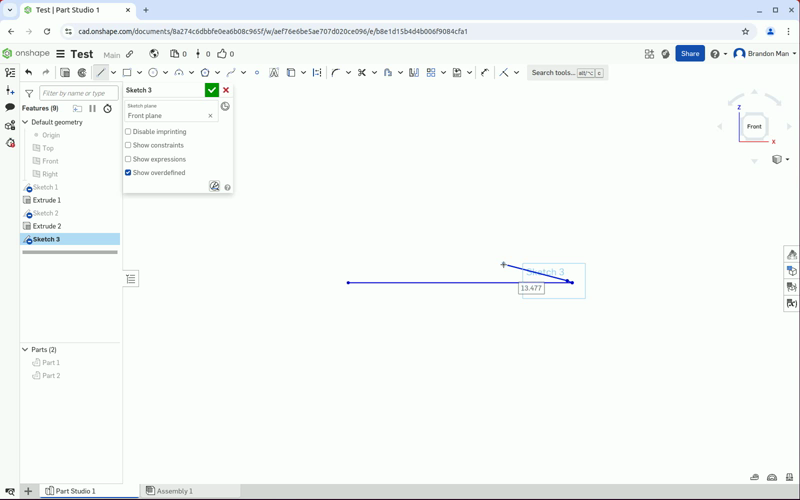
key_down(shift)
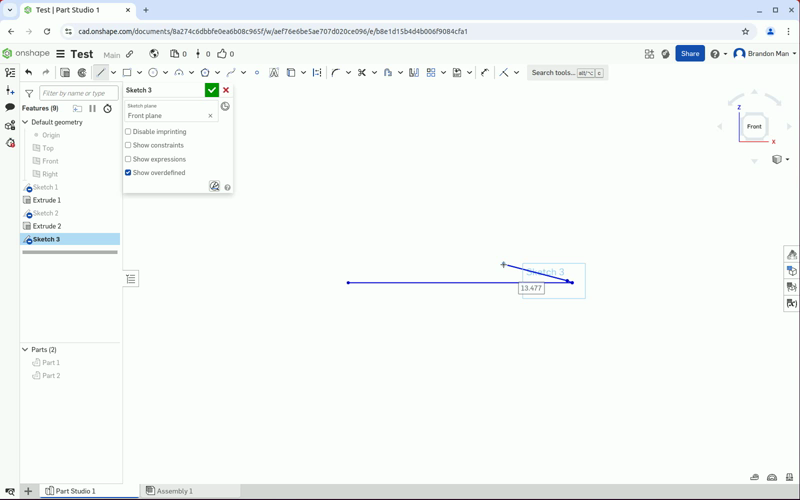
mouse_move(533, 264)
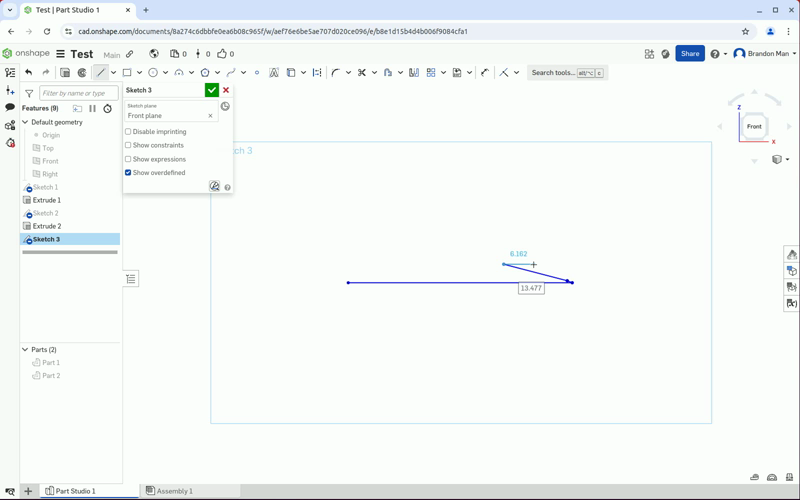
mouse_move(499, 264)
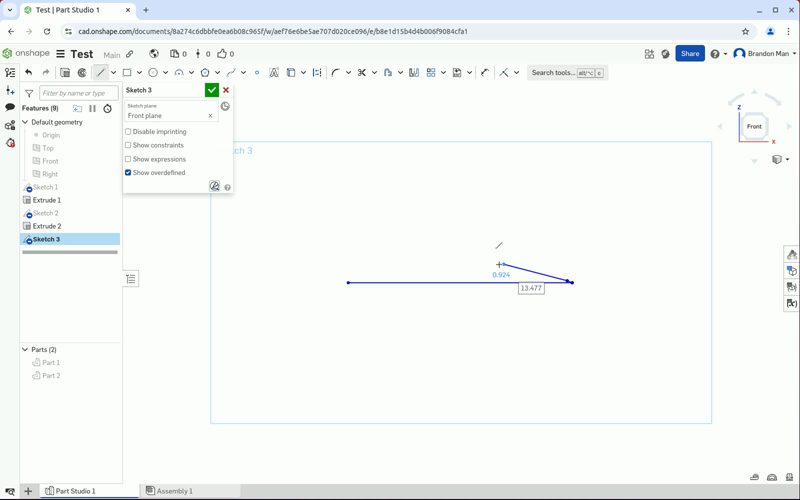
scroll(6)
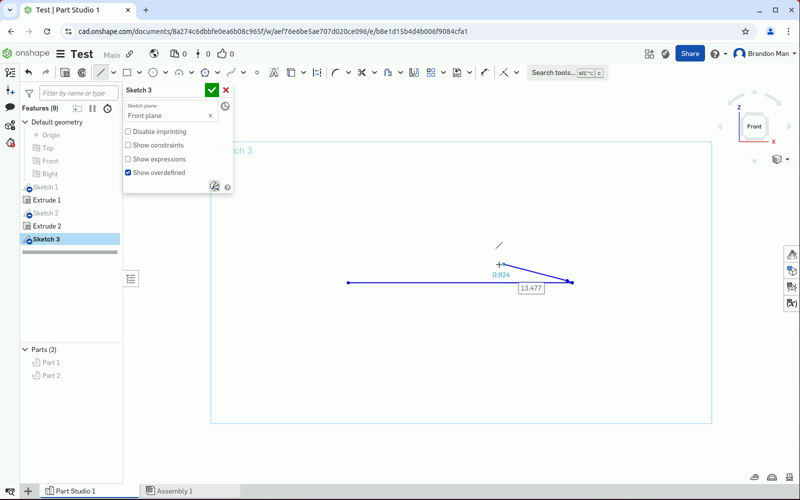
scroll(6)
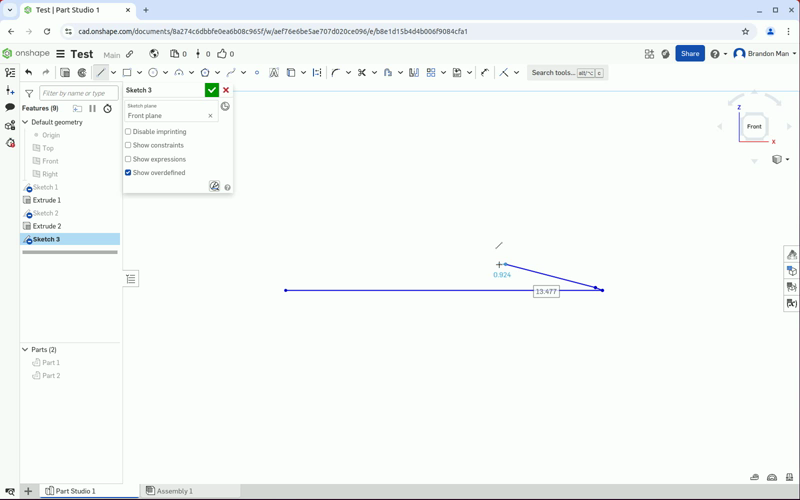
scroll(6)
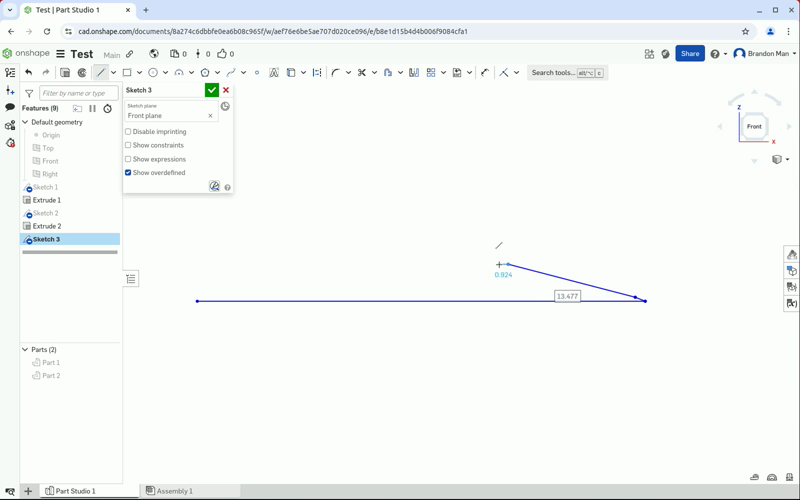
scroll(6)
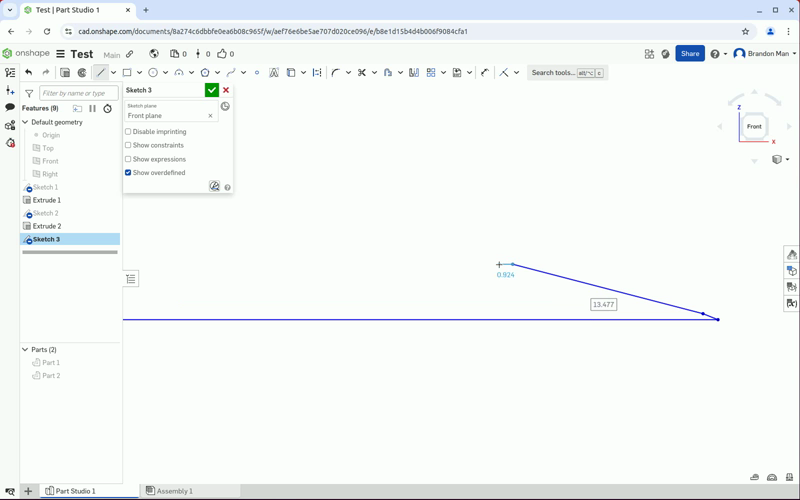
scroll(6)
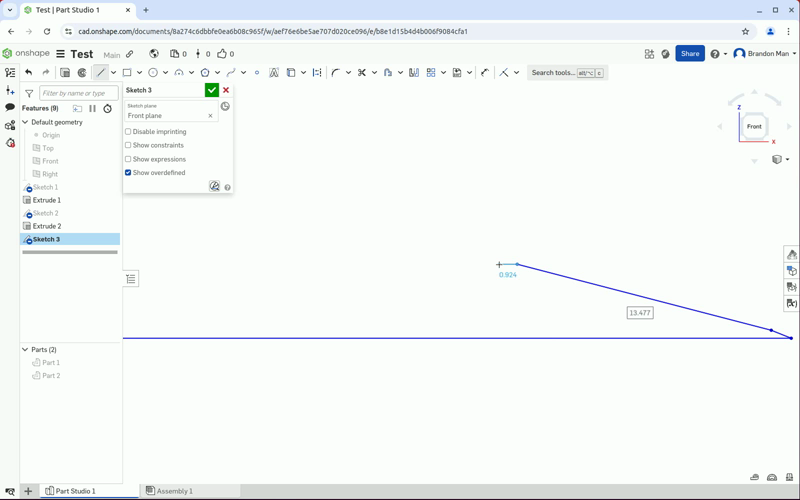
scroll(6)
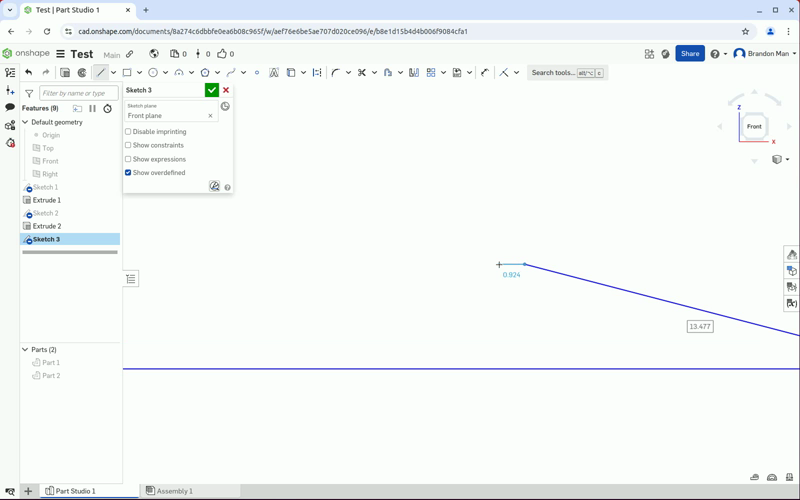
scroll(6)
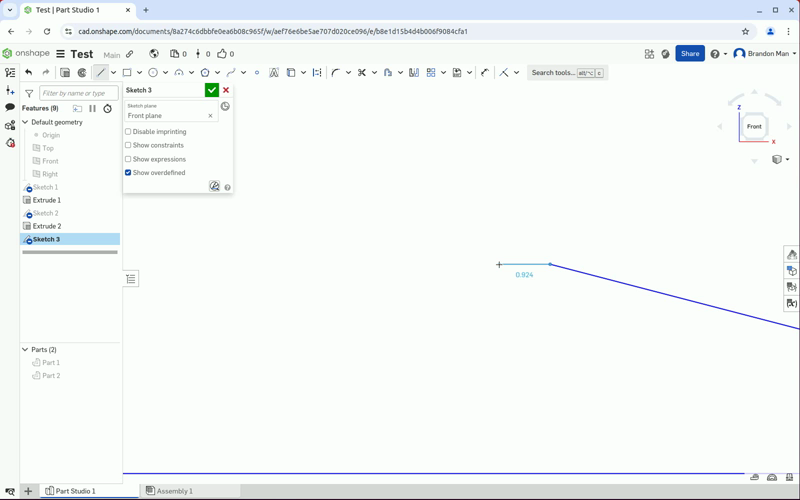
click(499, 264)
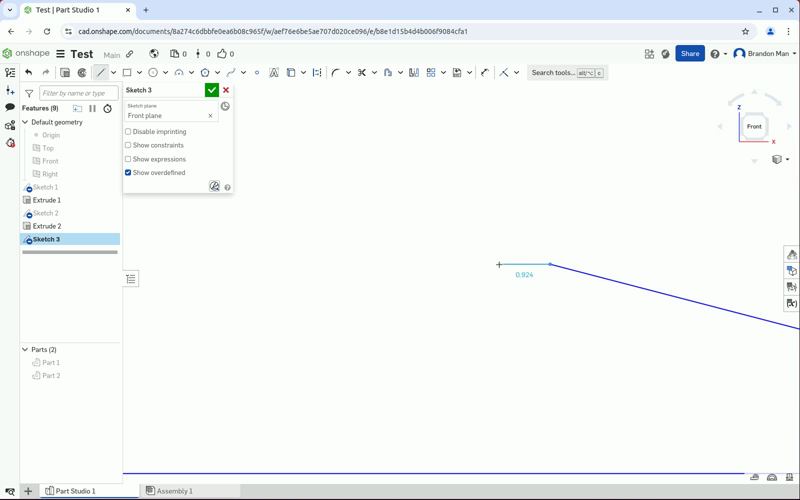
scroll(-6)
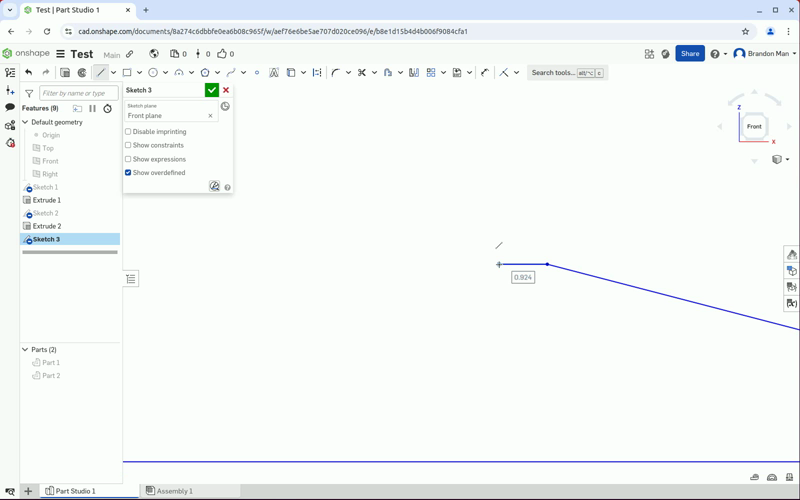
scroll(-6)
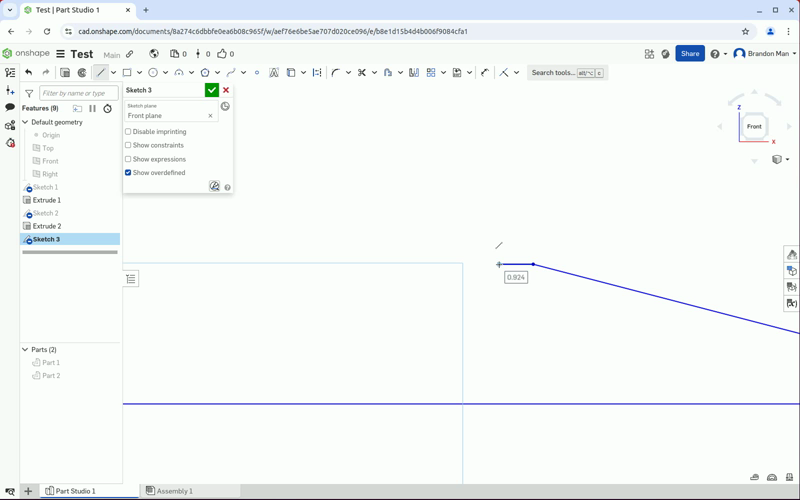
scroll(-6)
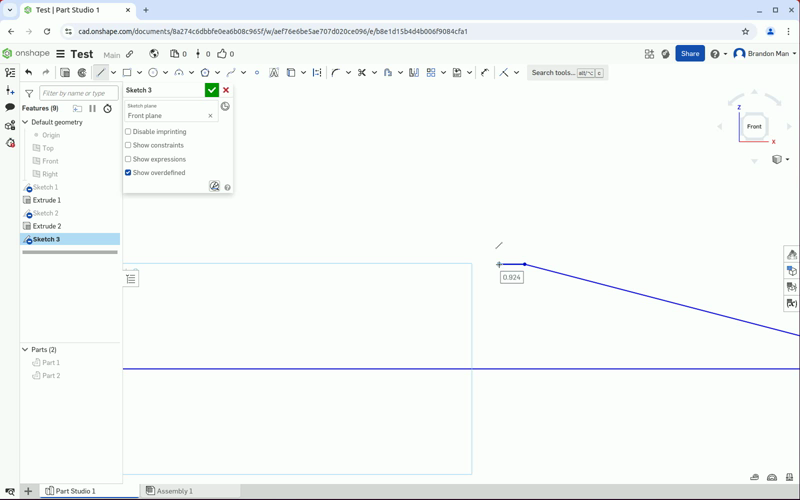
scroll(-6)
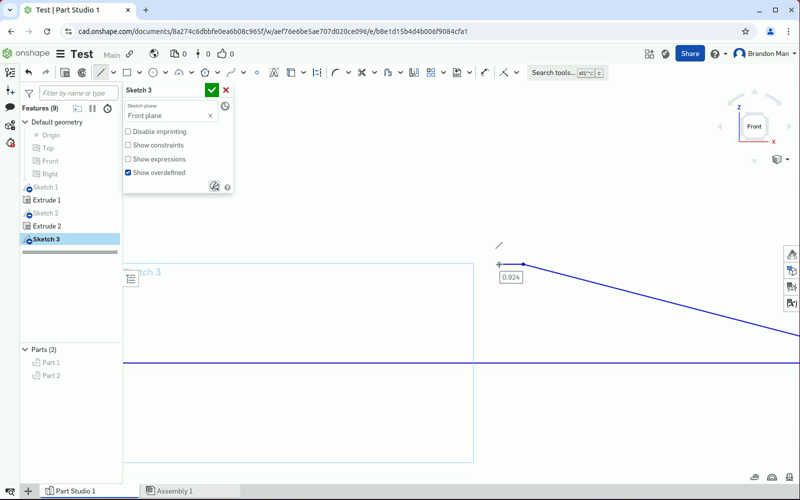
scroll(-6)
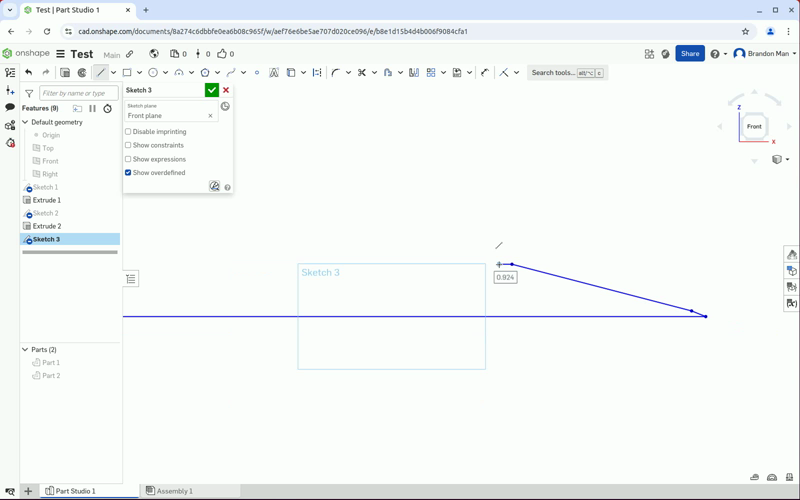
scroll(-6)
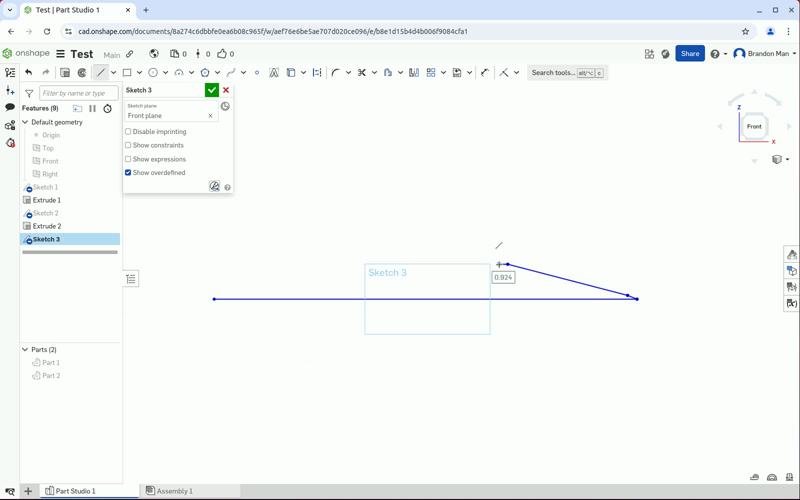
scroll(-6)
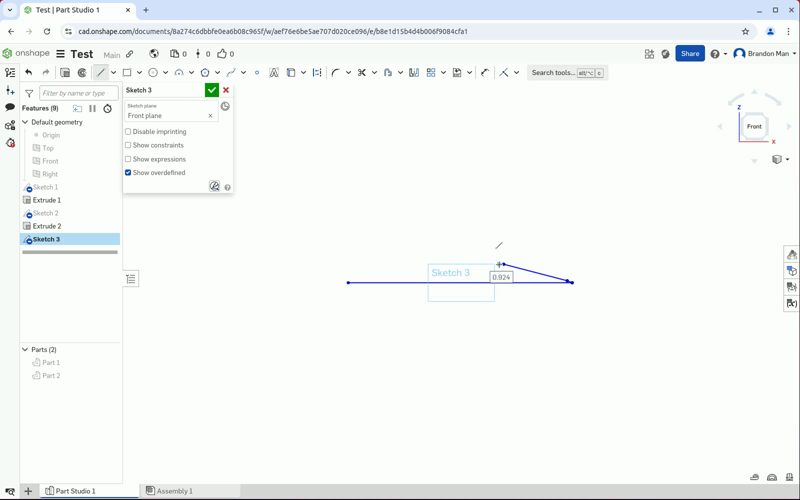
key_up(shift)
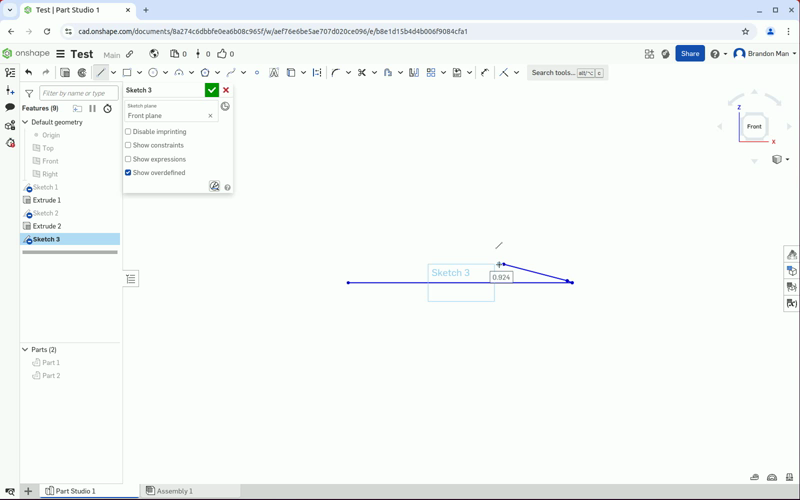
key_down(shift)
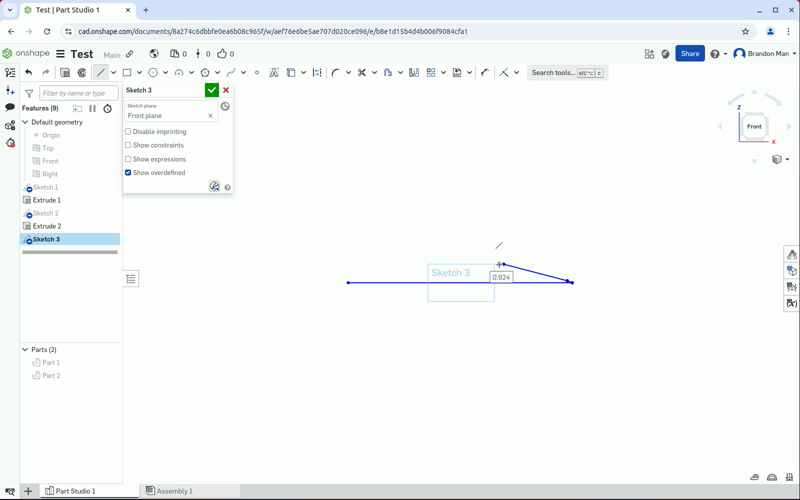
mouse_move(529, 264)
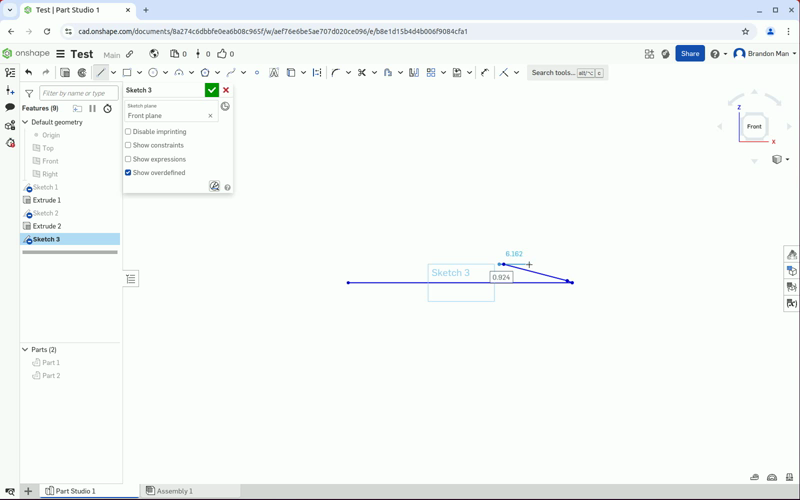
mouse_move(496, 264)
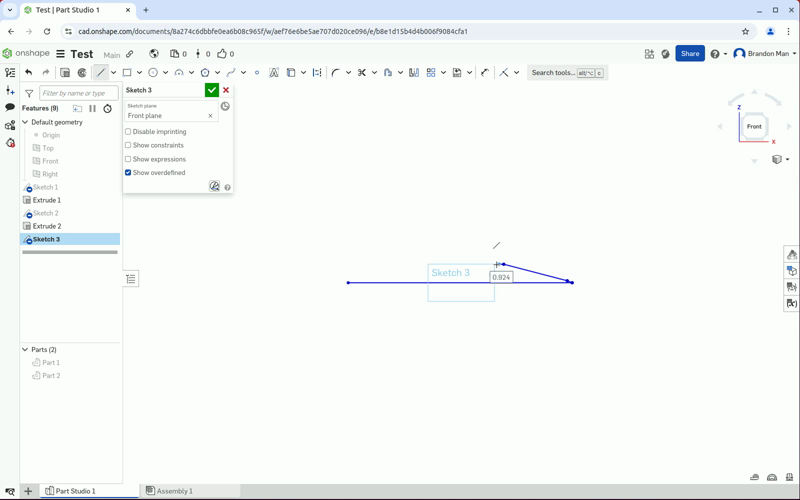
scroll(6)
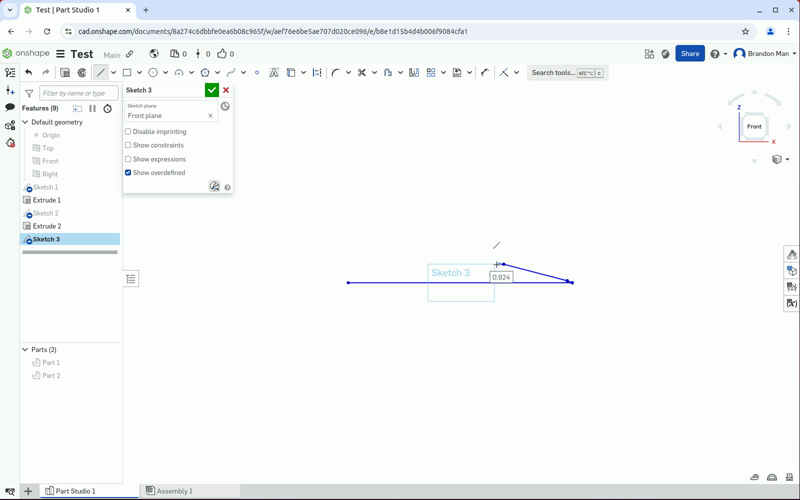
scroll(6)
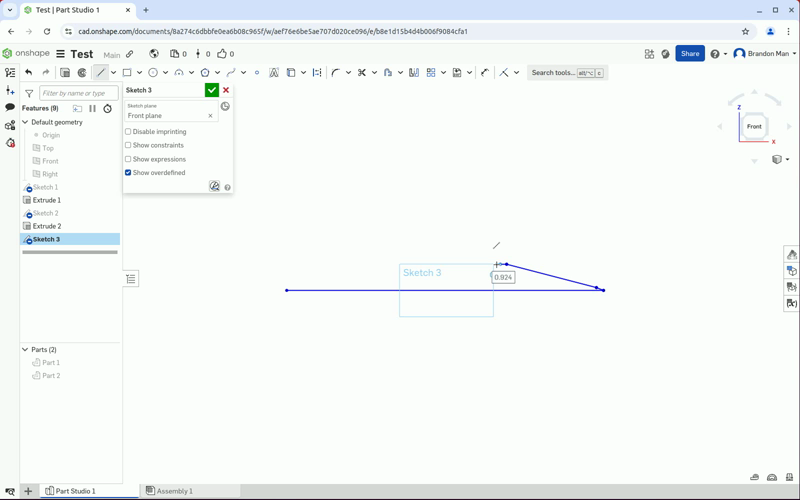
scroll(6)
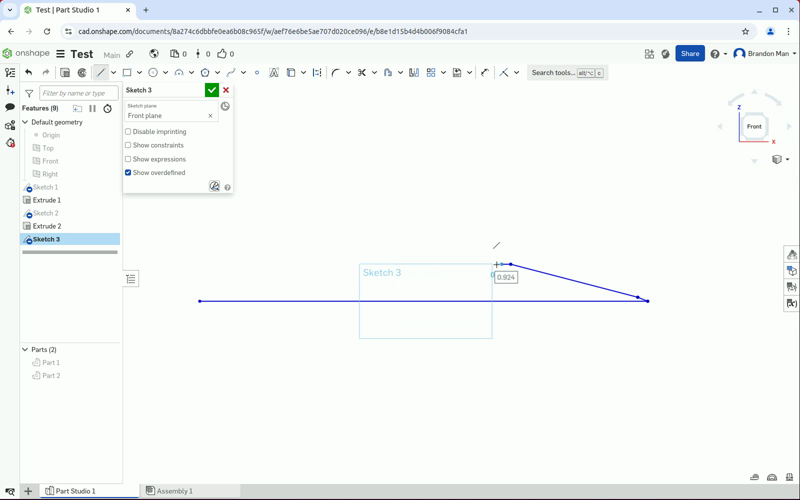
scroll(6)
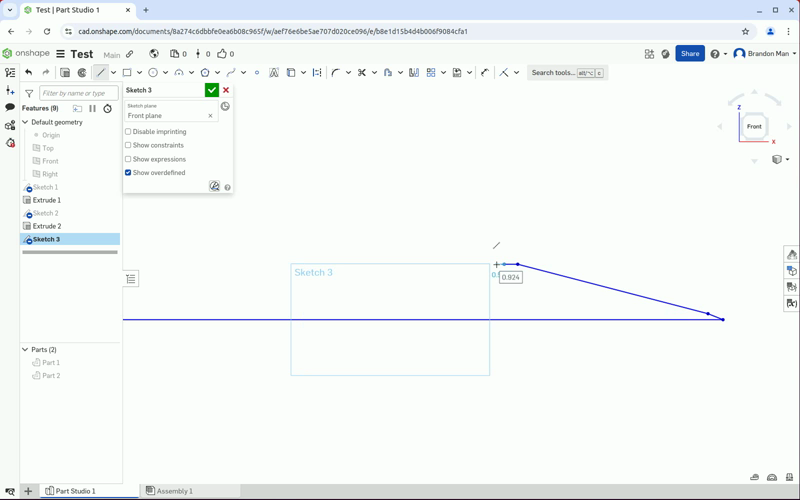
scroll(6)
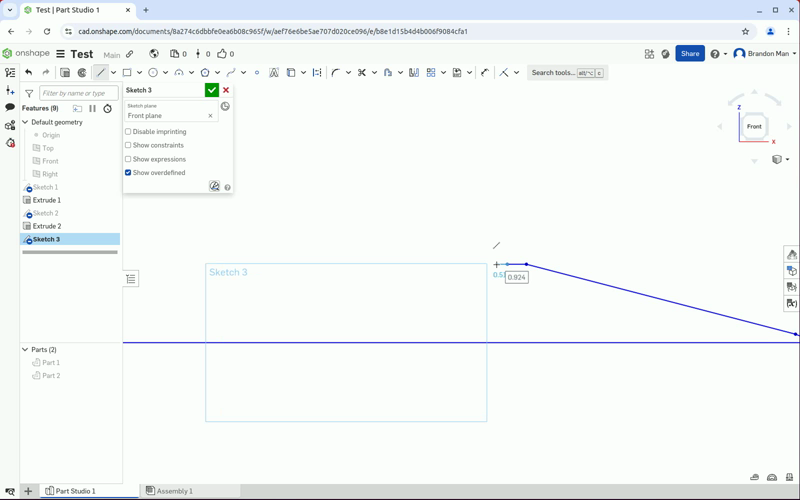
scroll(6)
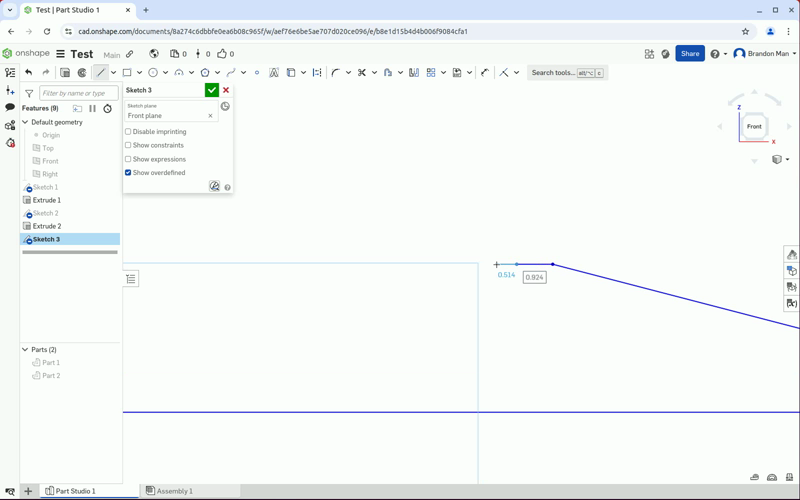
scroll(6)
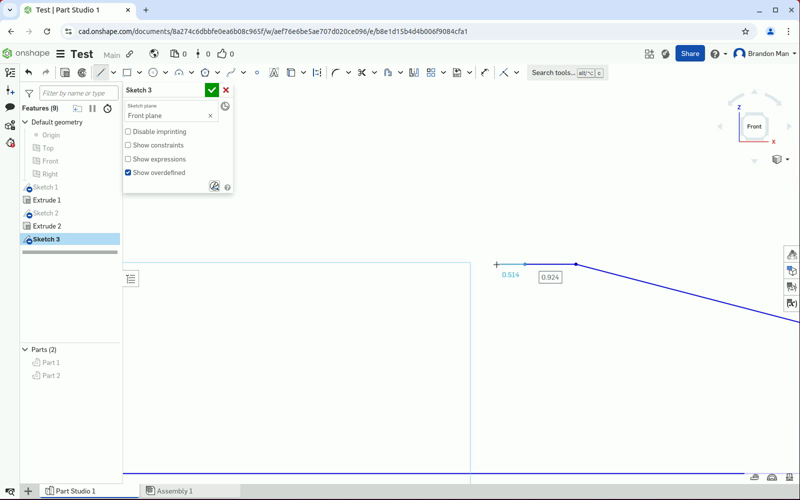
click(496, 264)
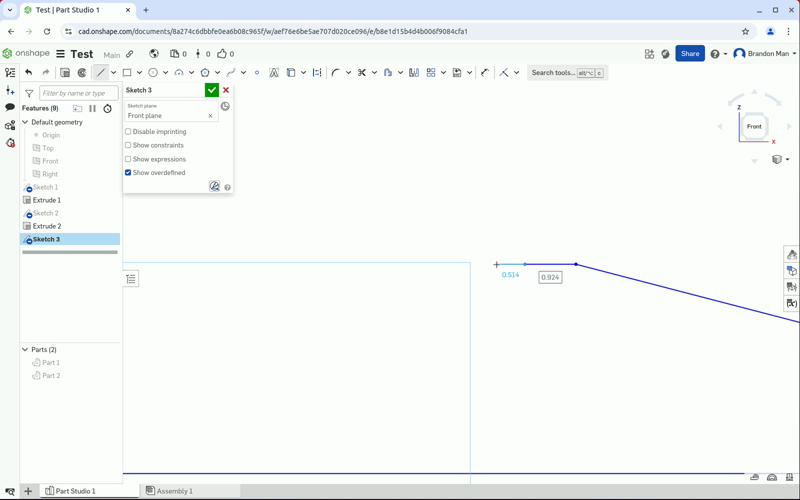
scroll(-6)
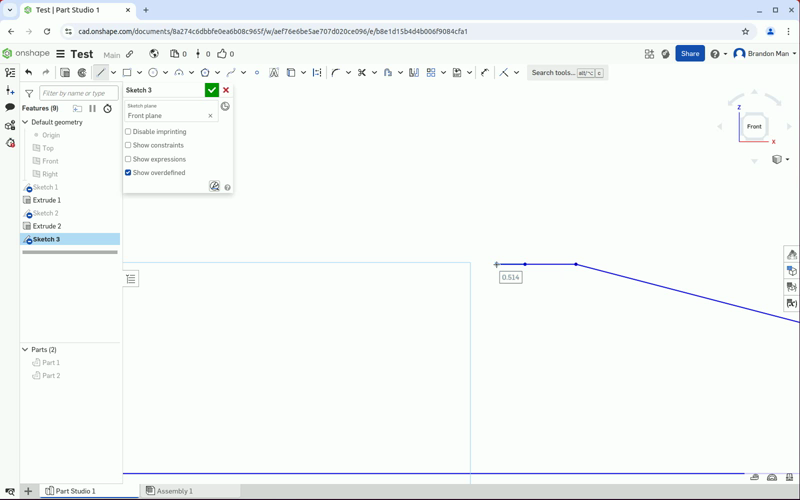
scroll(-6)
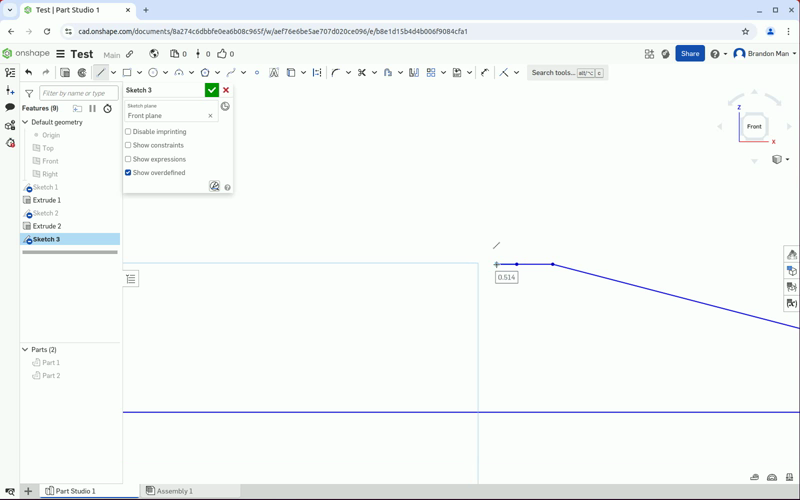
scroll(-6)
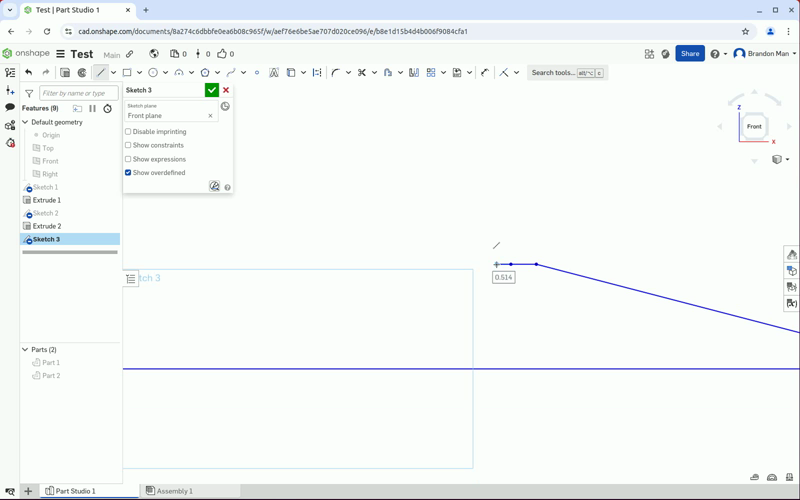
scroll(-6)
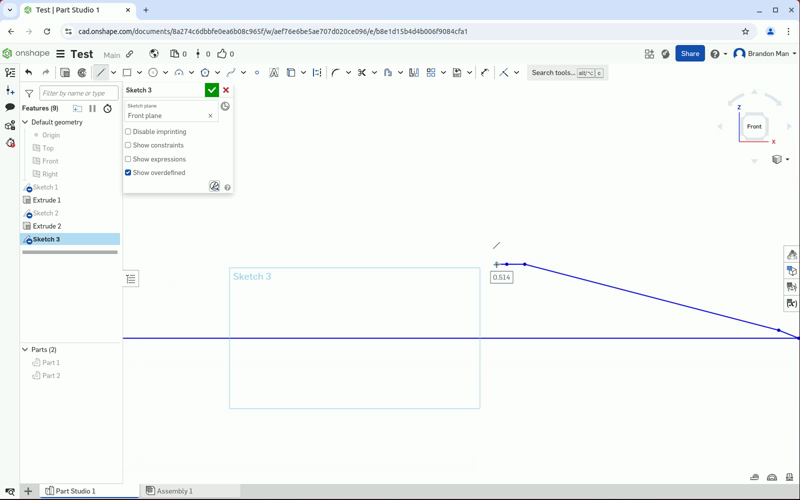
scroll(-6)
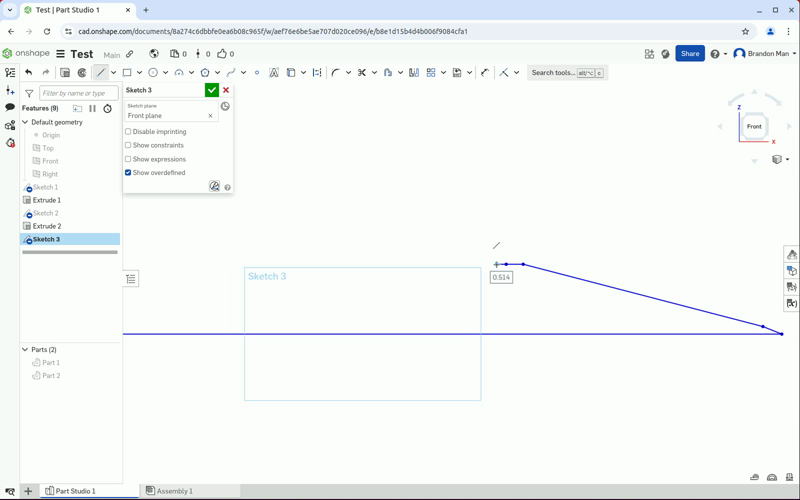
scroll(-6)
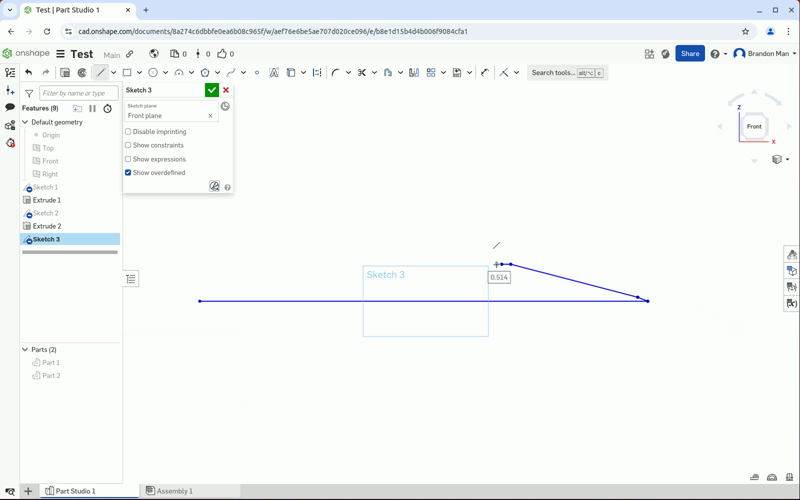
scroll(-6)
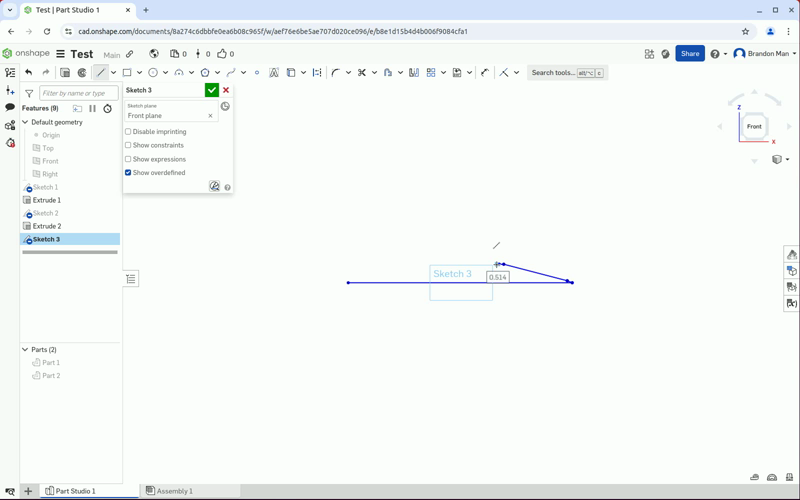
key_up(shift)
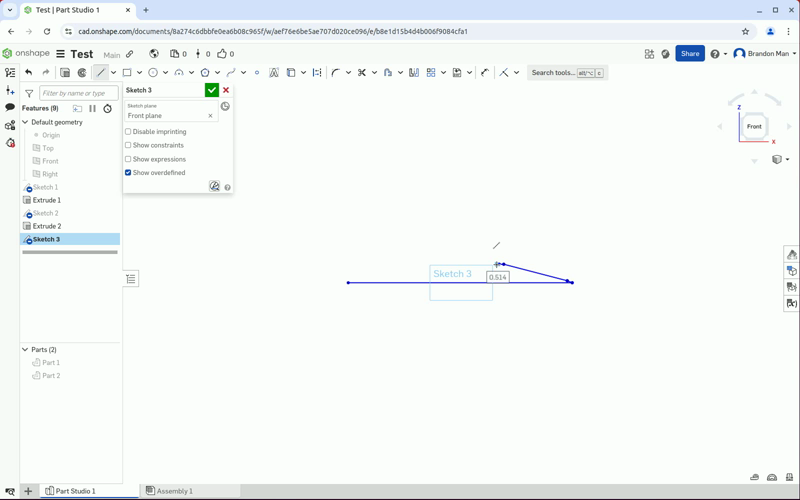
key_down(shift)
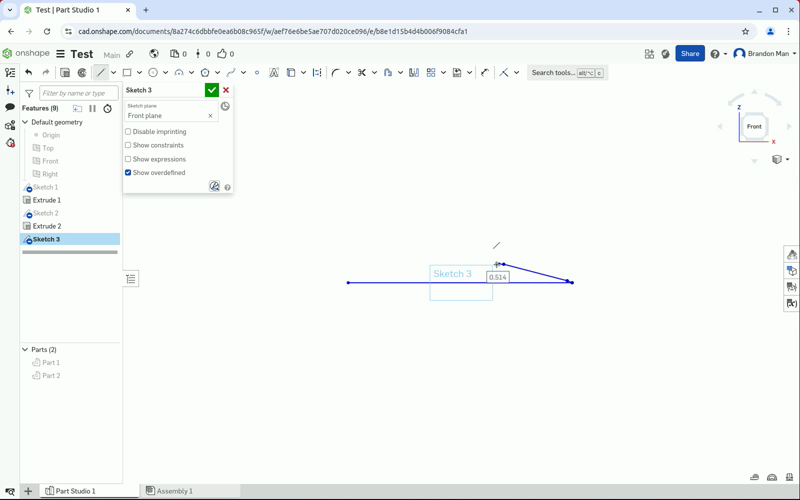
mouse_move(435, 264)
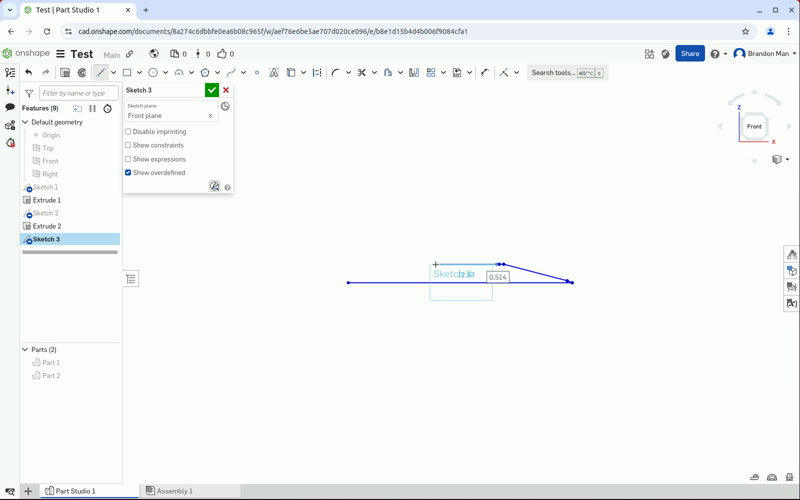
click(435, 264)
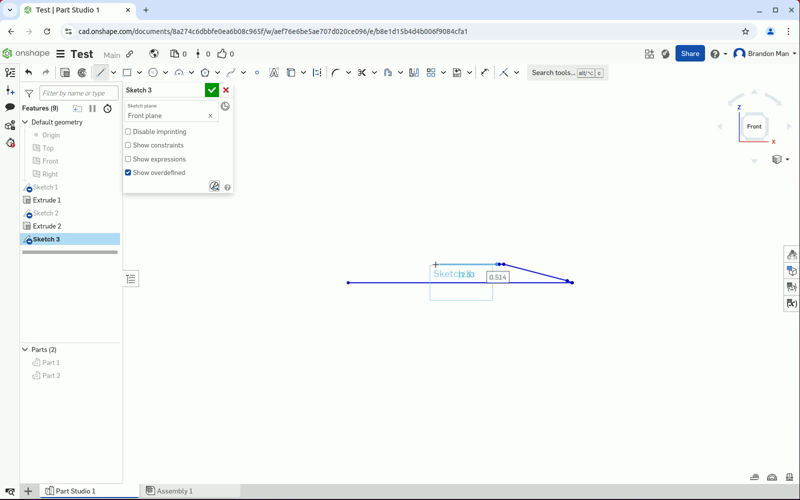
key_up(shift)
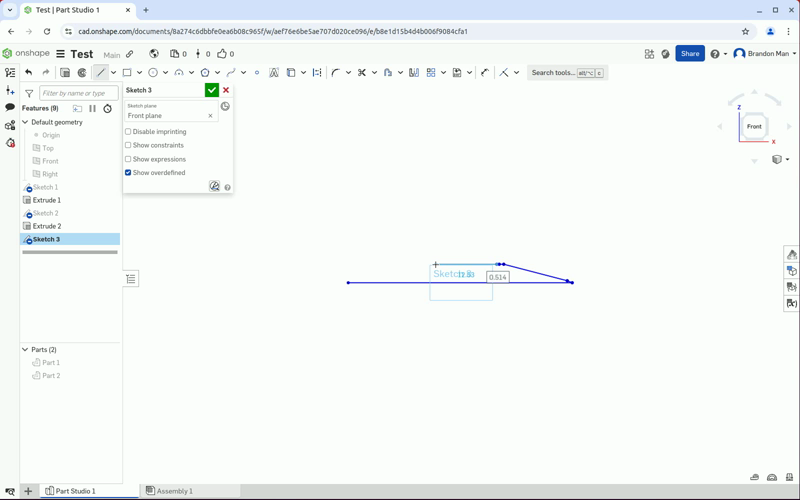
key_down(shift)
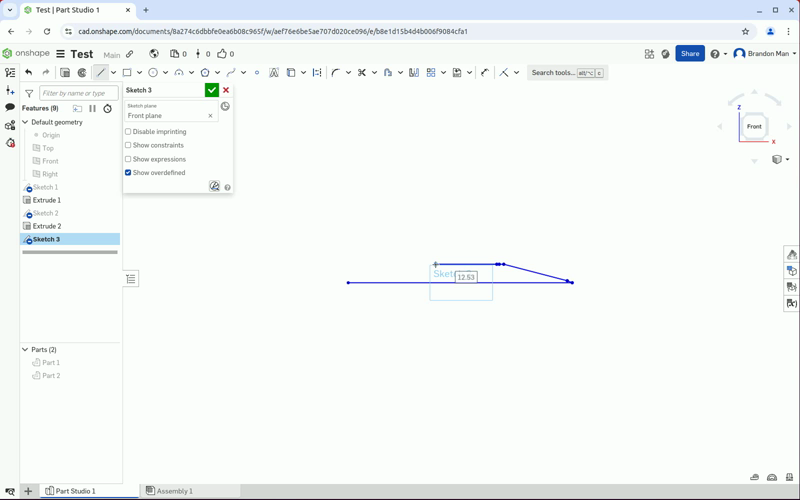
mouse_move(465, 264)
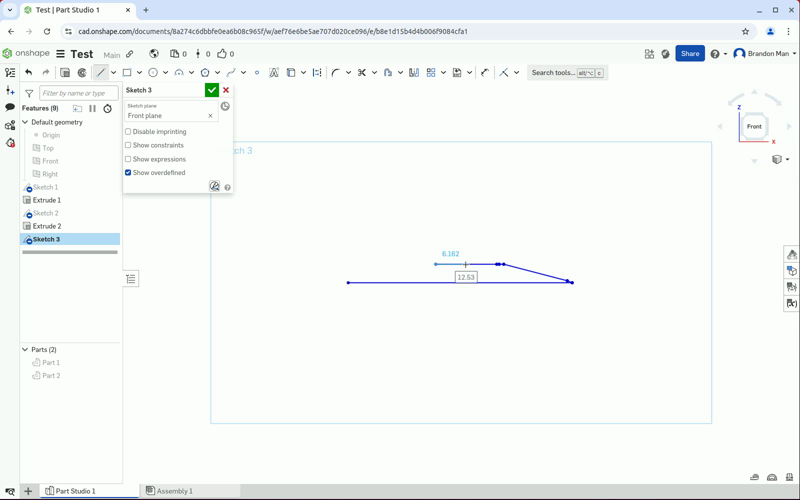
mouse_move(421, 264)
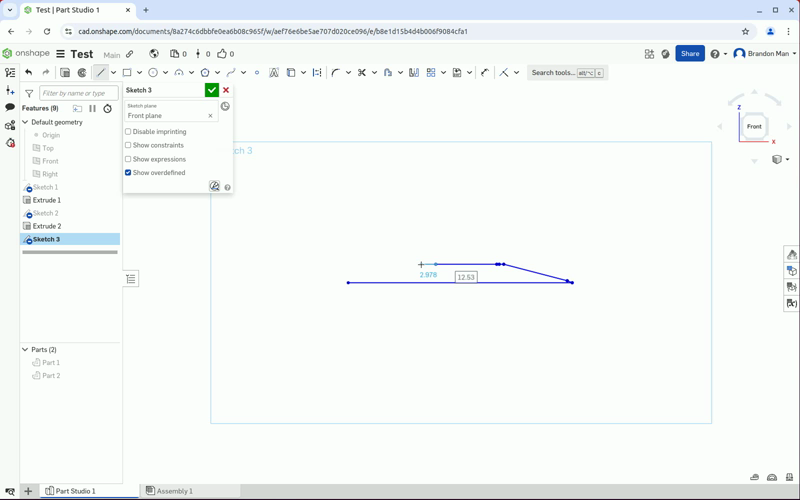
click(421, 264)
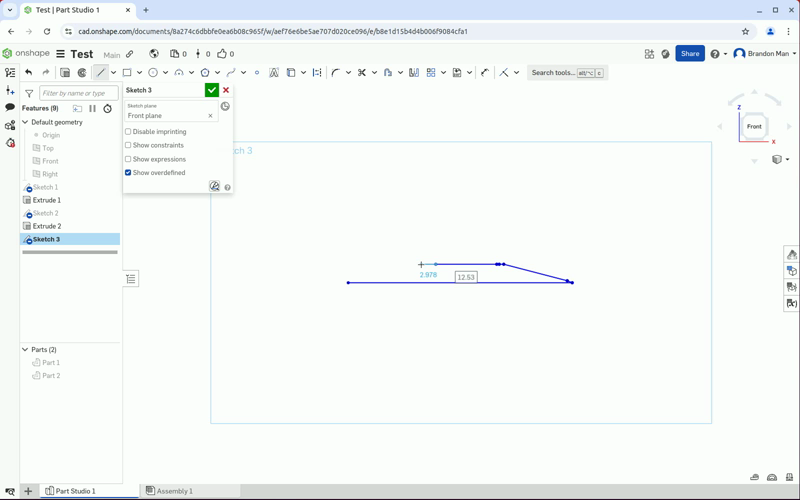
key_up(shift)
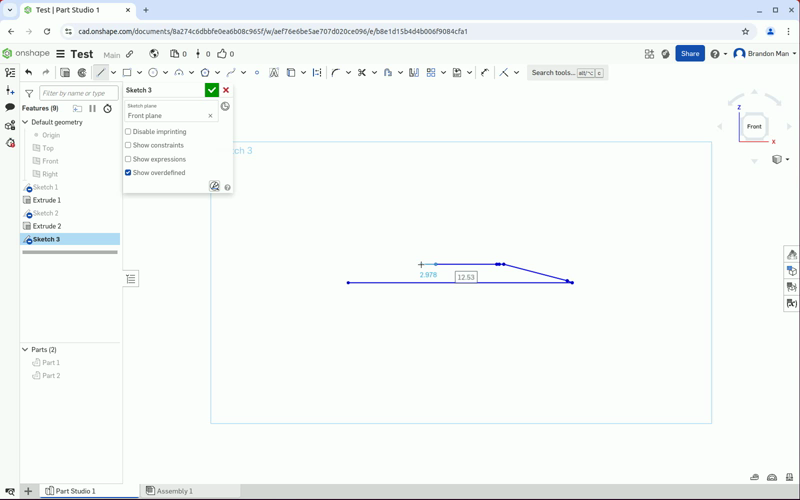
key_down(shift)
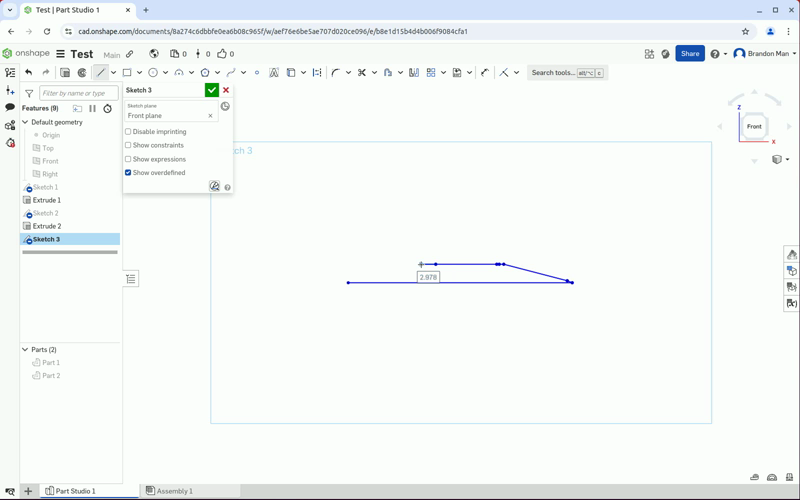
mouse_move(348, 282)
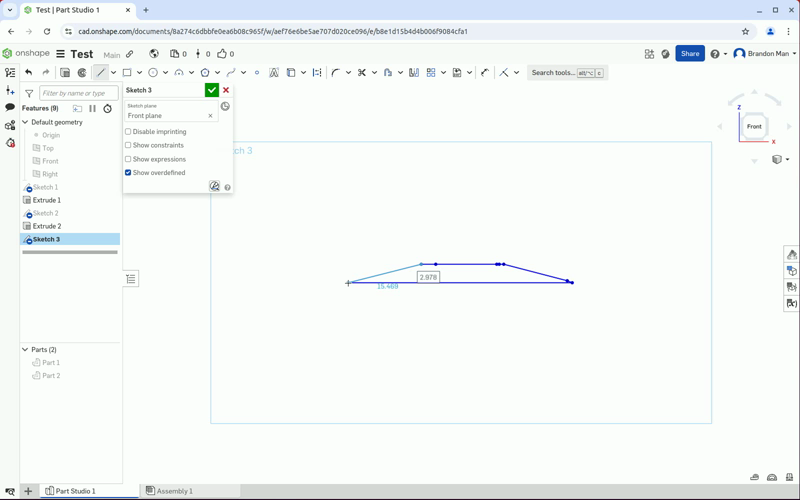
key_up(shift)
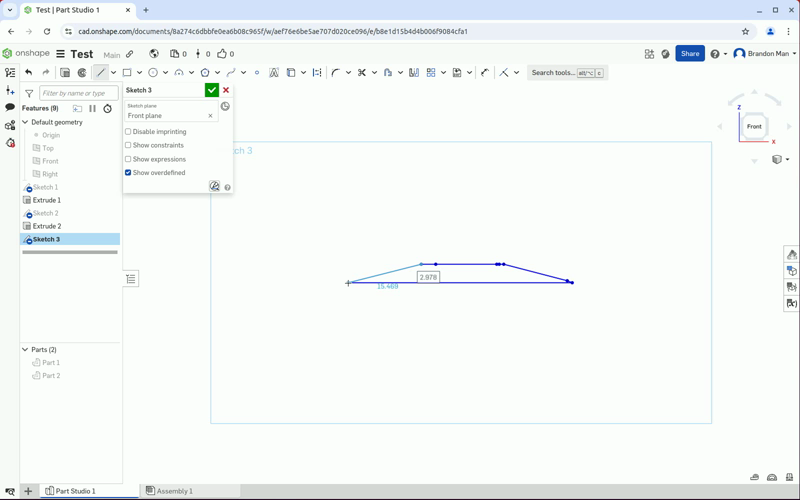
click(348, 282)
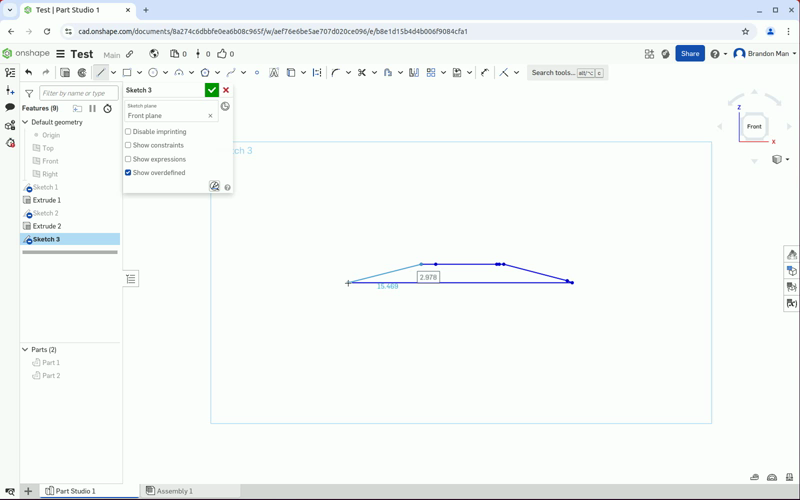
key(esc)
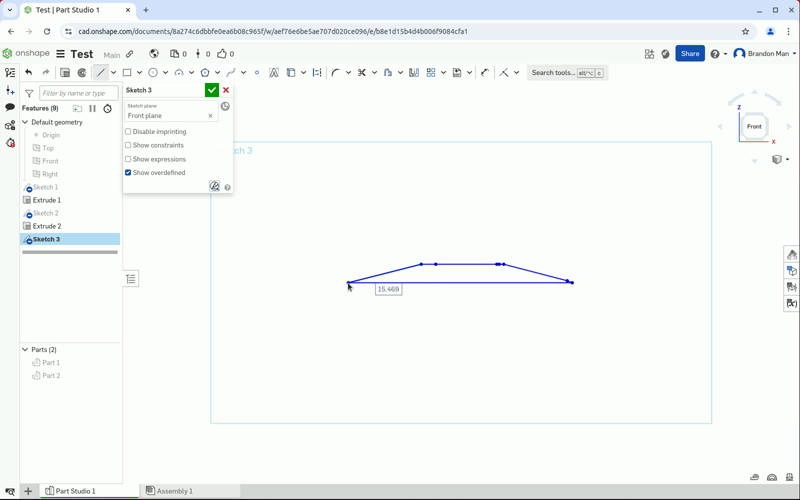
mouse_move(506, 280)
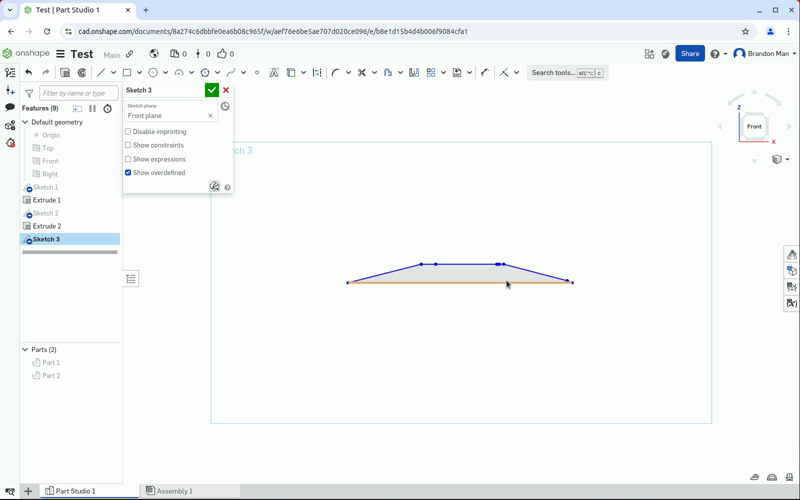
click(506, 280)
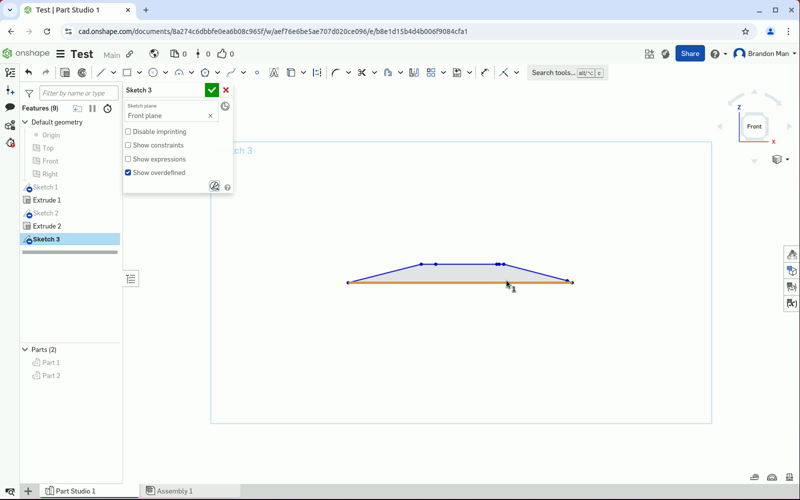
mouse_move(73, 352)
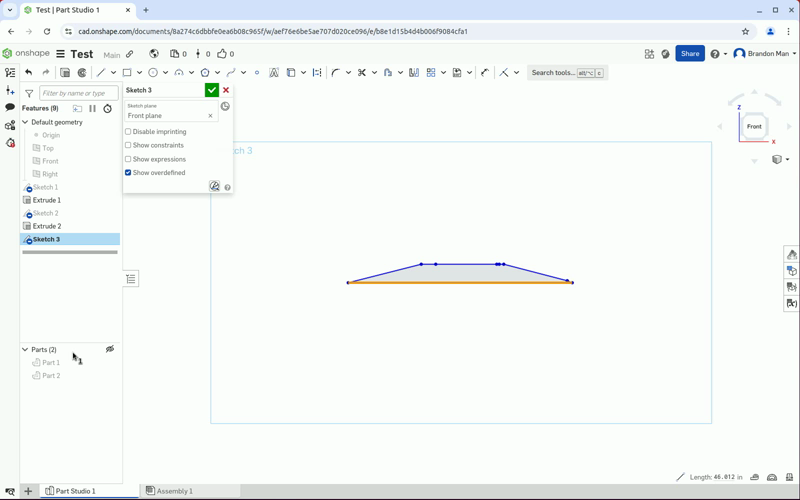
key(shift+y)
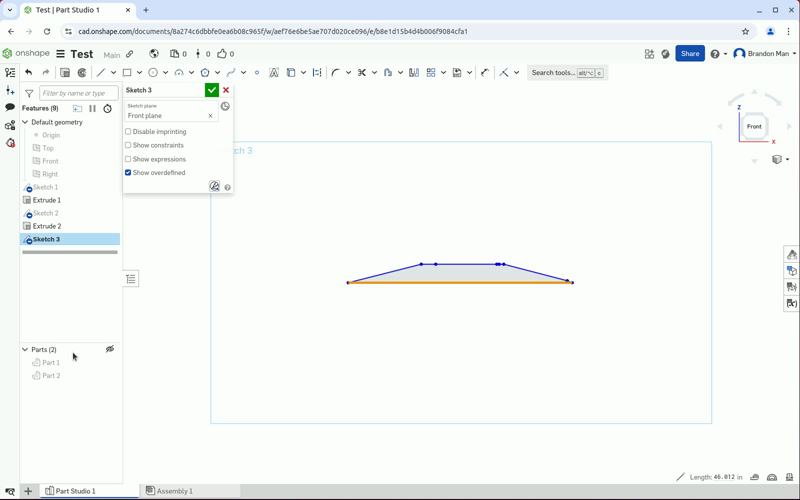
key(shift+e)
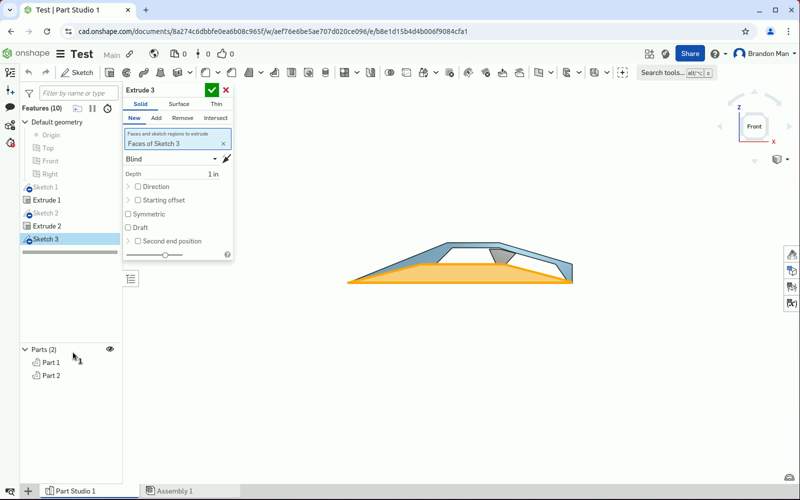
mouse_move(143, 106)
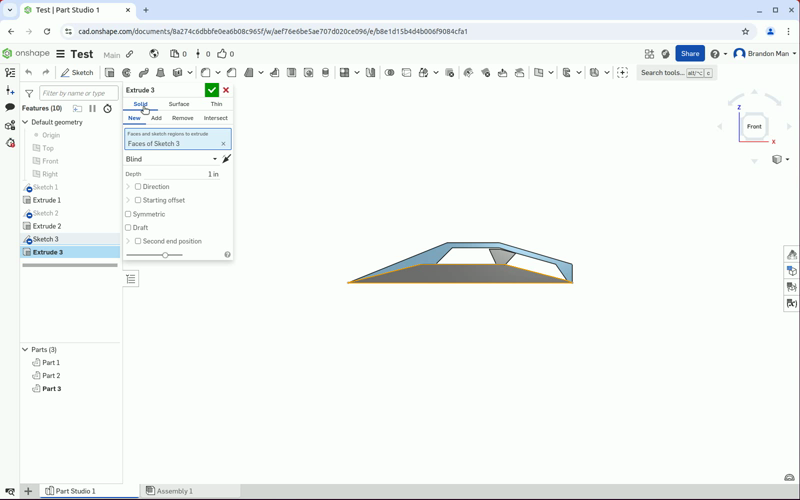
click(143, 106)
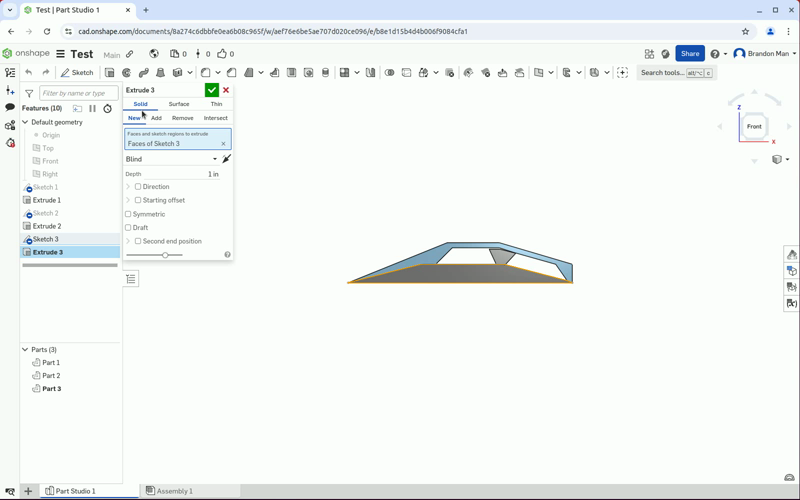
mouse_move(137, 120)
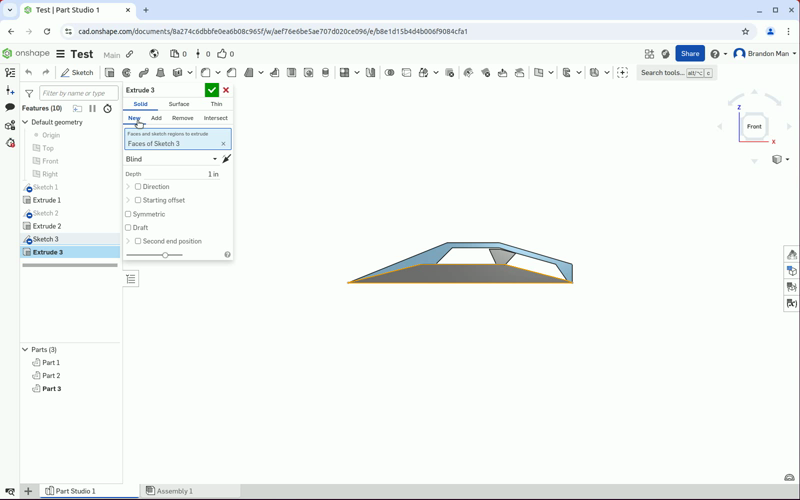
click(137, 120)
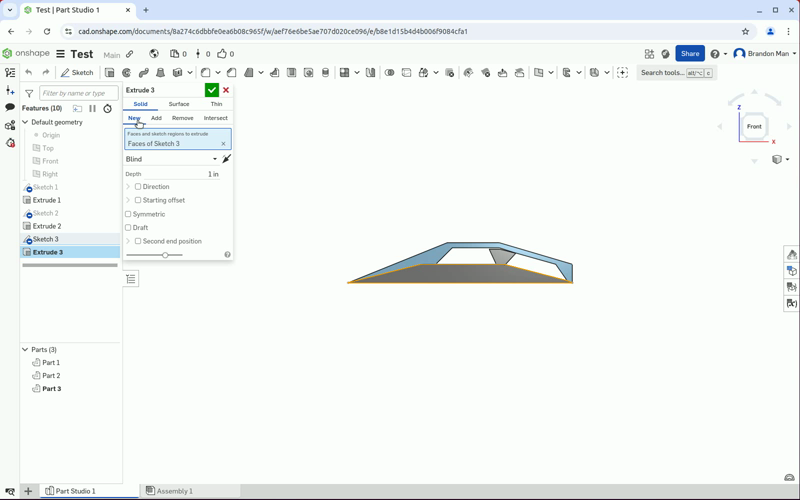
key(tab, 4)
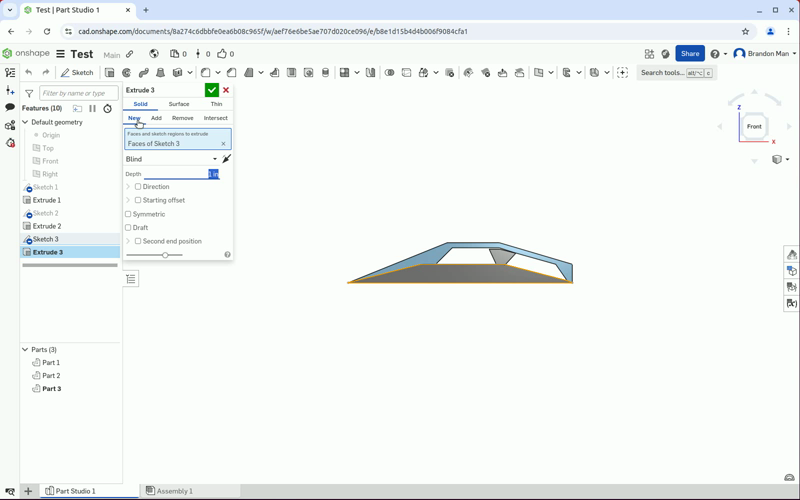
text(16.368)
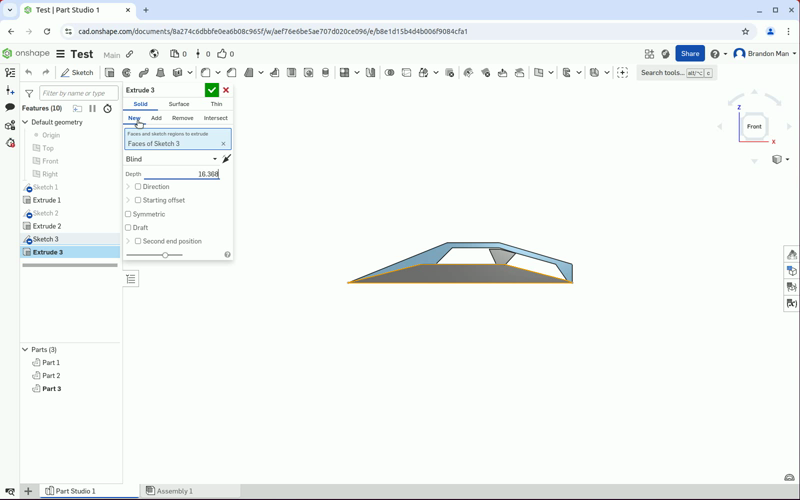
key(enter)
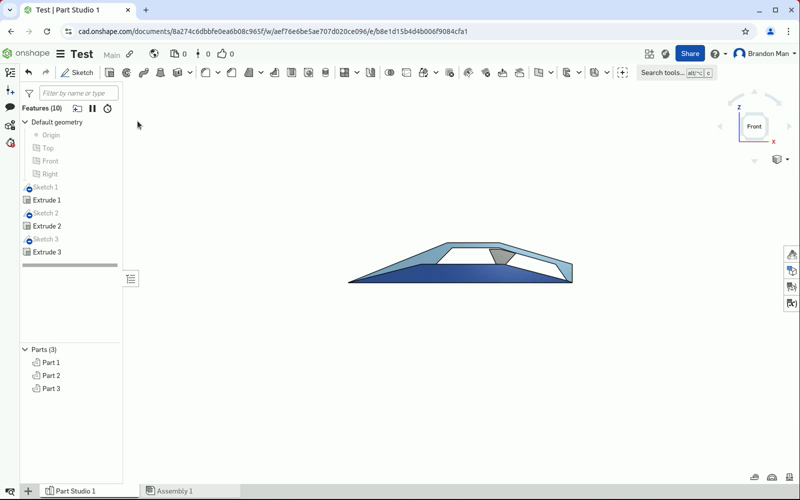
key(shift+h)
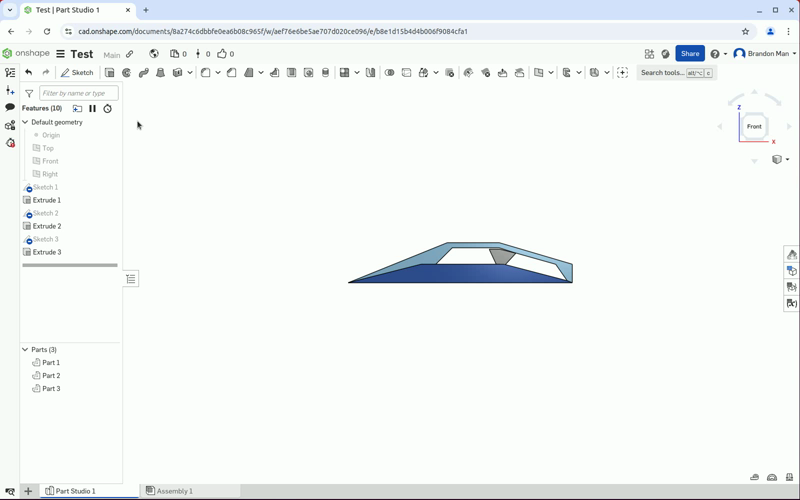
key(shift+h)
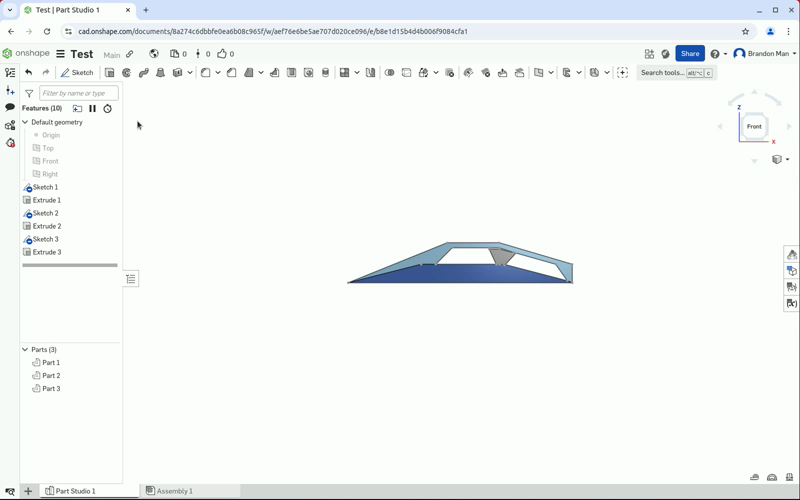
key(shift+7)
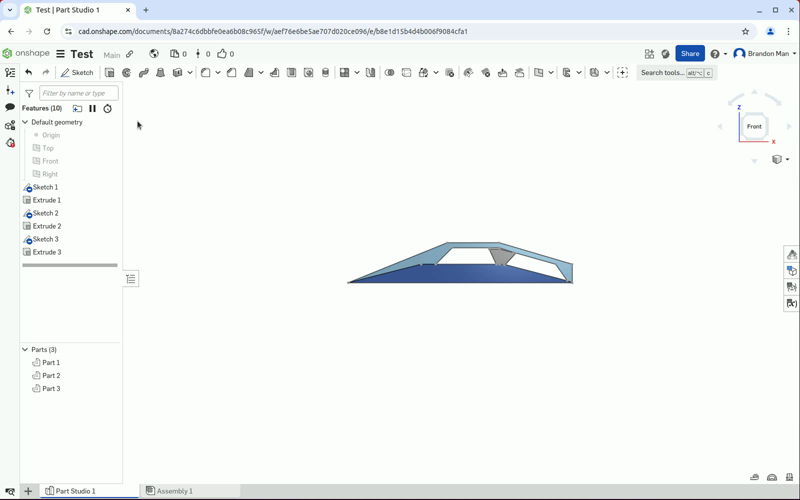
key(left, 2)
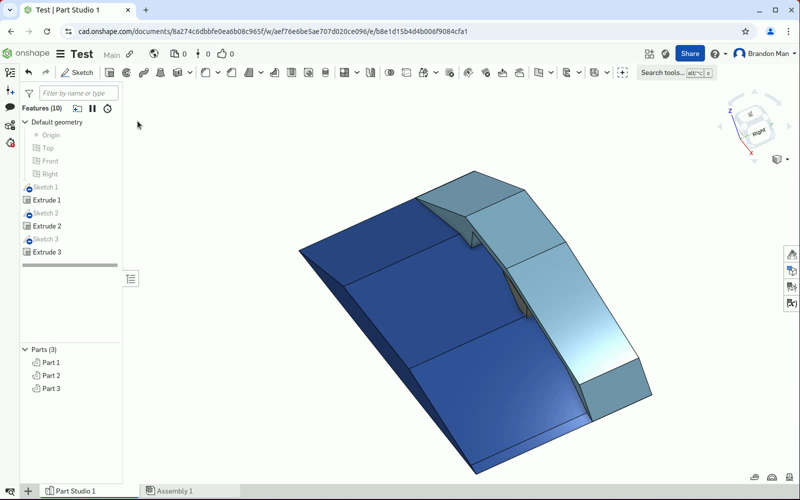
key(down, 2)
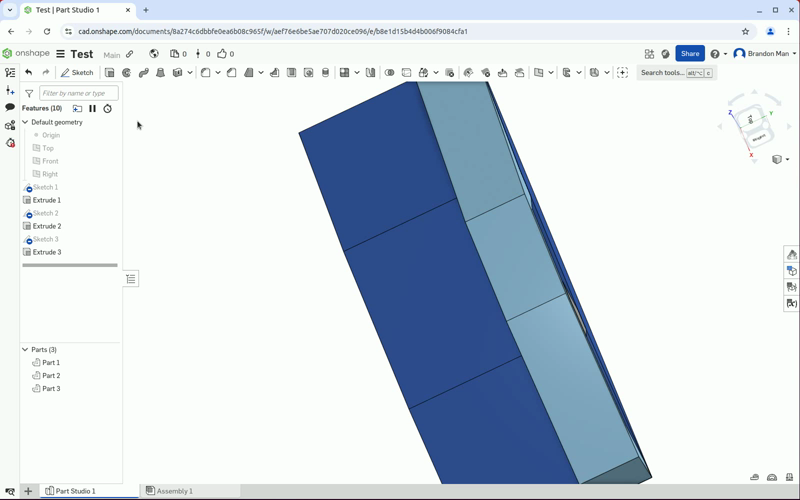
key(up, 2)
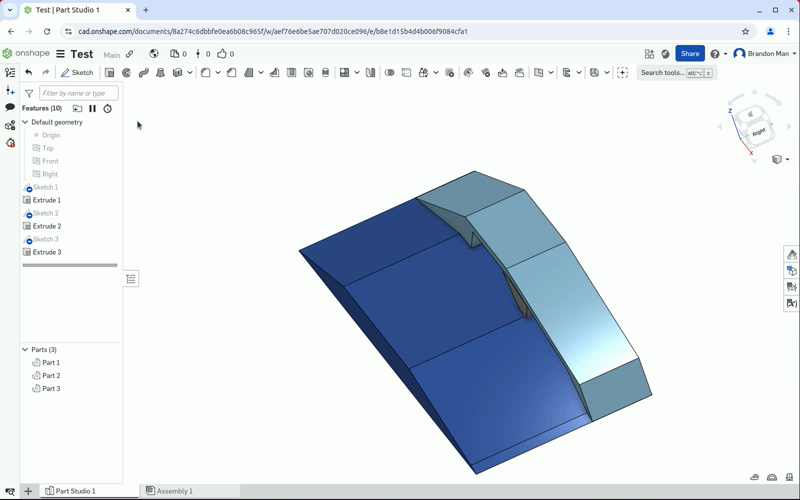
key(right, 2)
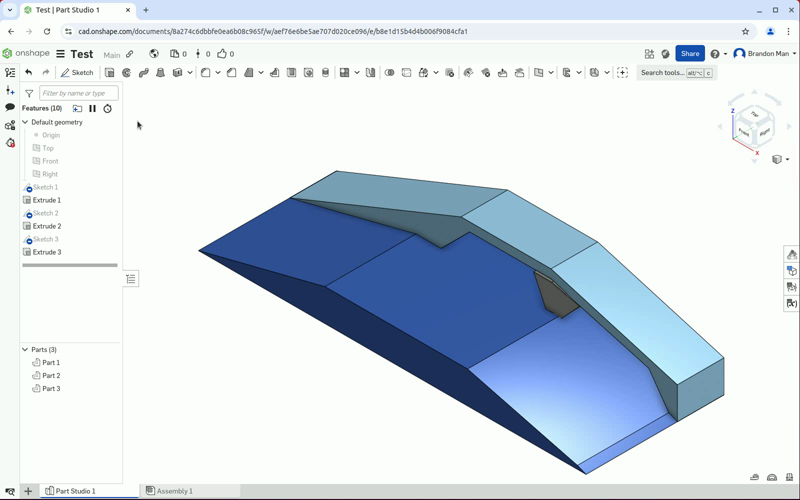
mouse_move(73, 189)
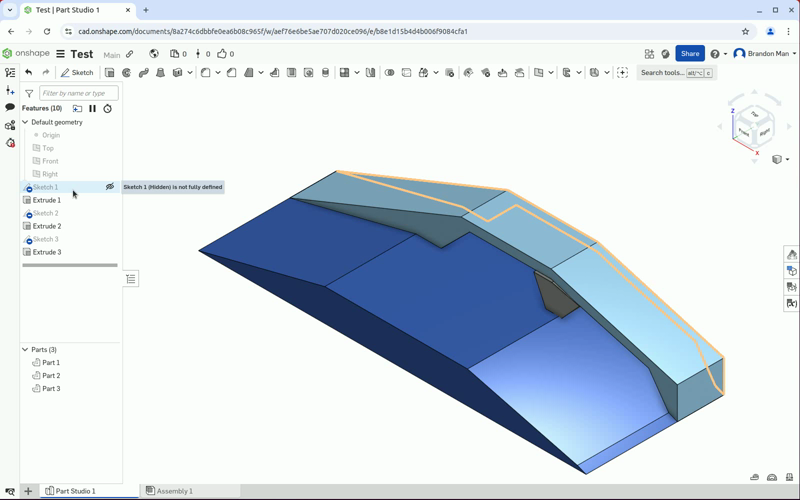
click(73, 189)